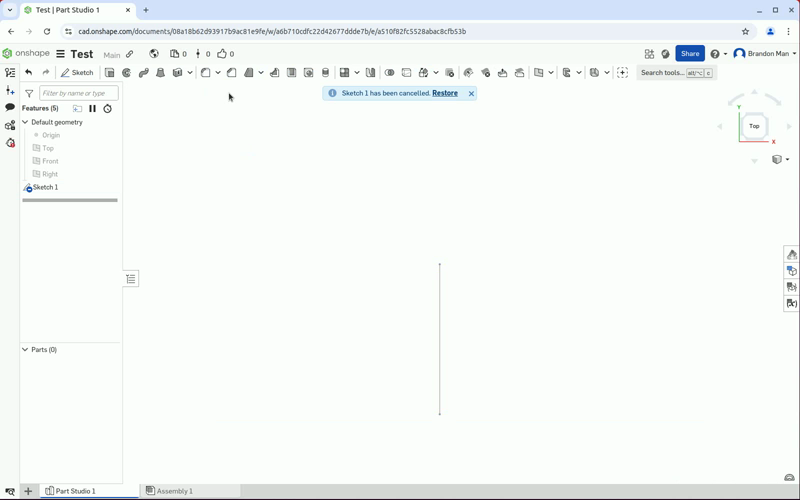
key(shift+h)
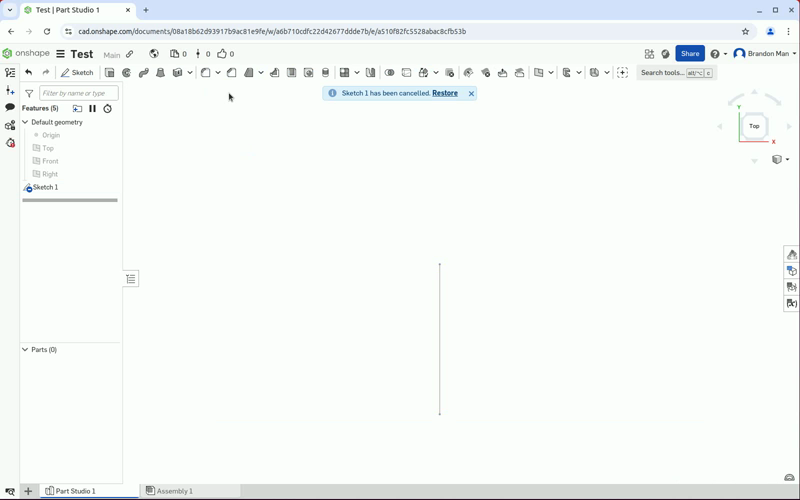
key(shift+s)
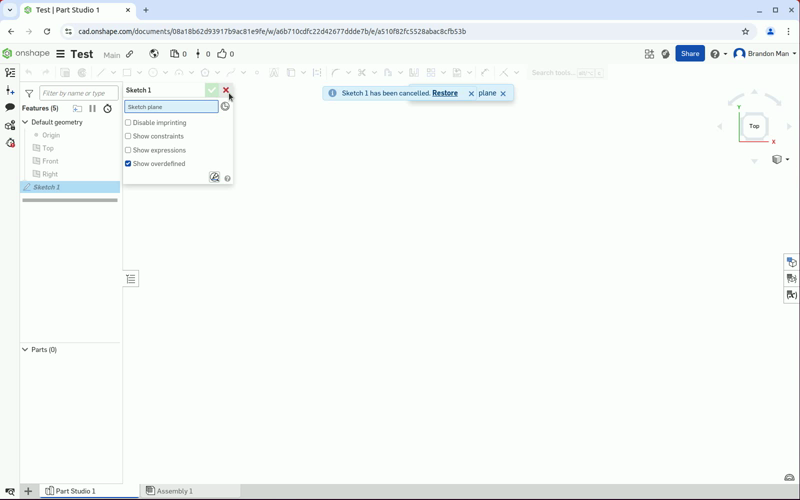
mouse_move(73, 150)
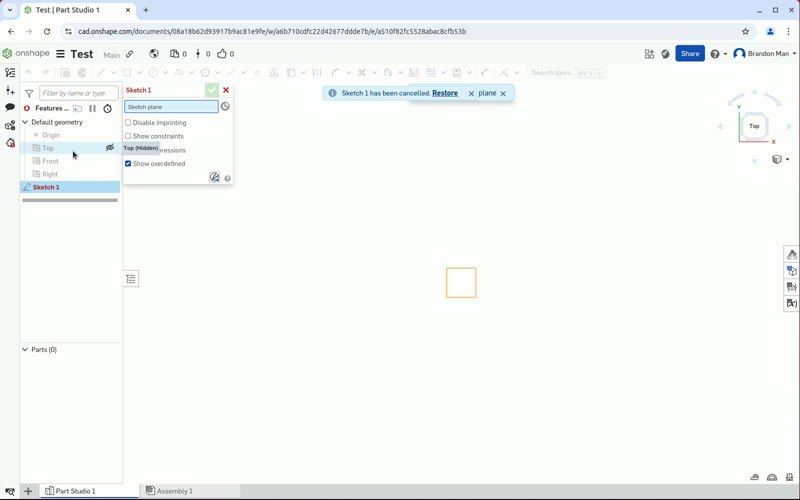
click(73, 150)
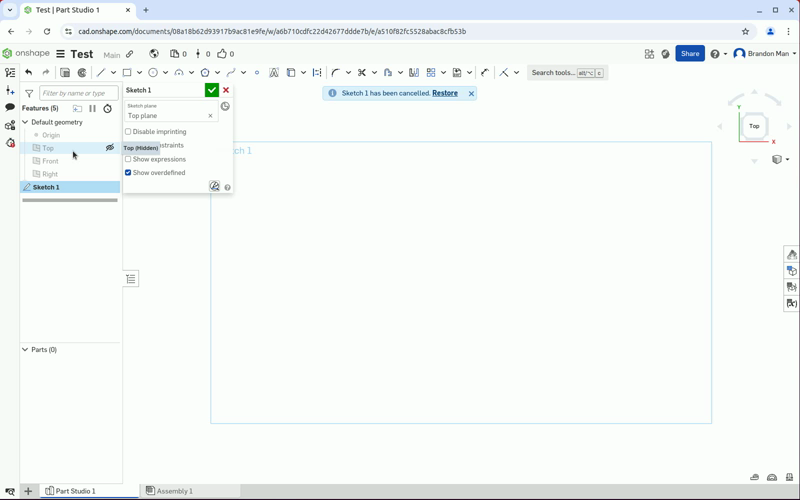
mouse_move(73, 352)
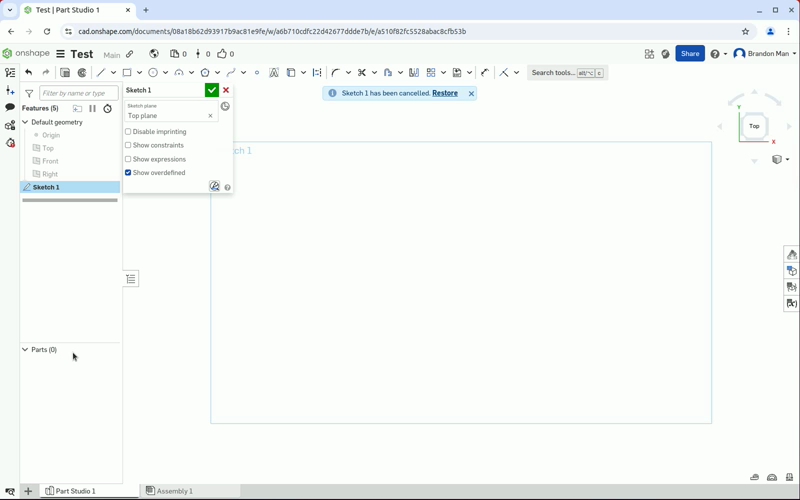
key(y)
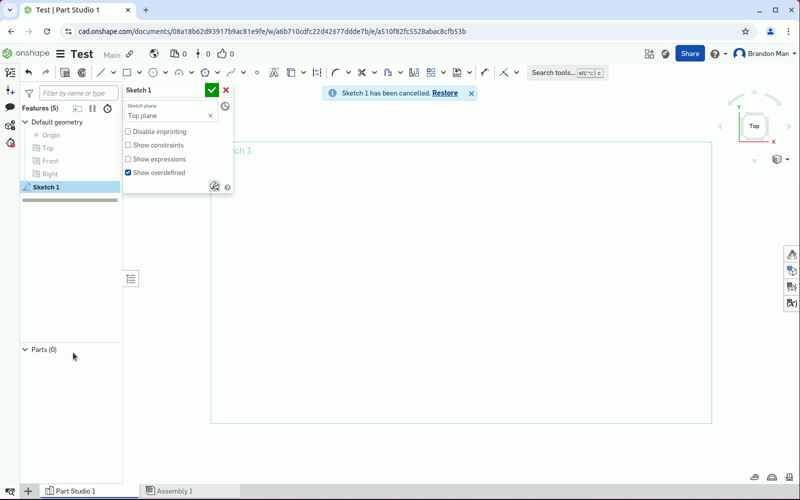
key(c)
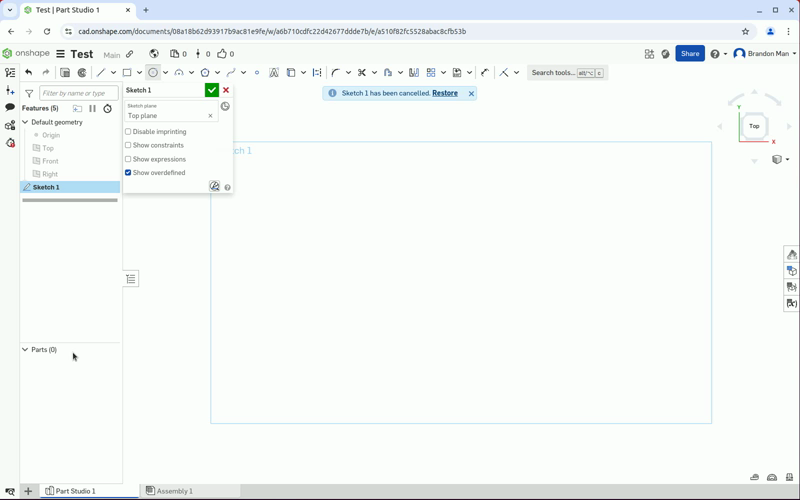
key_down(shift)
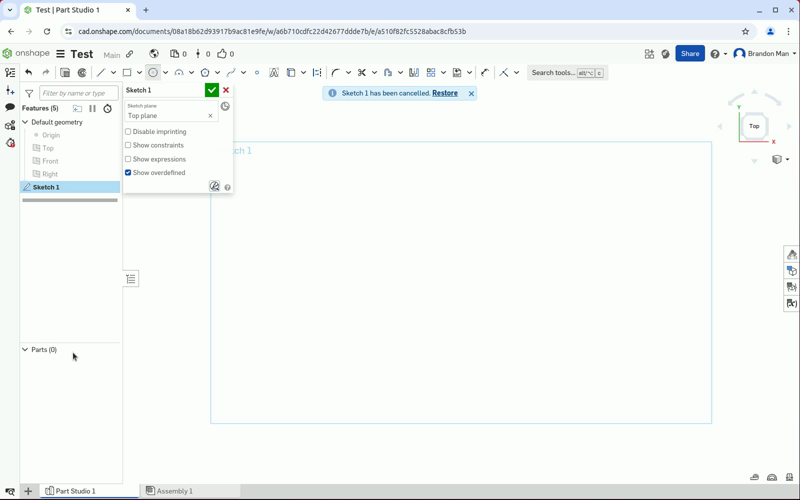
mouse_move(356, 326)
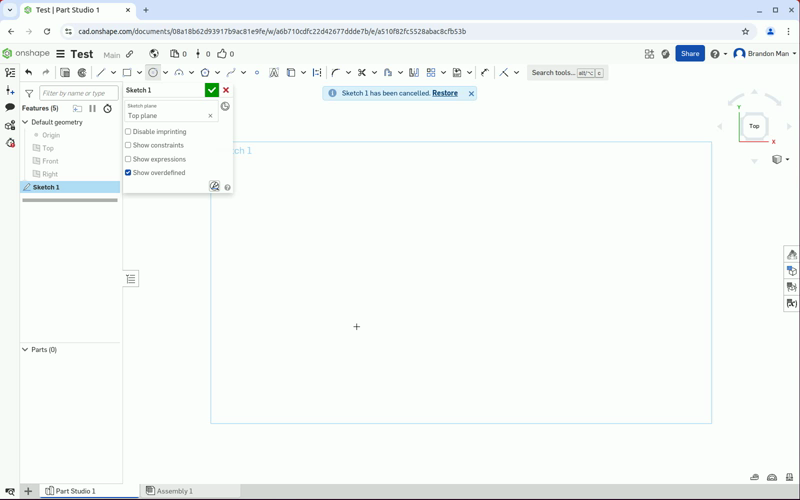
click(356, 326)
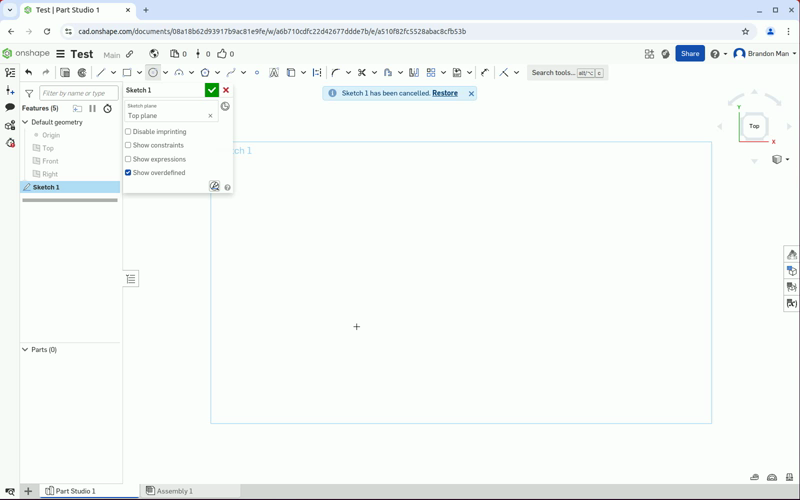
key_up(shift)
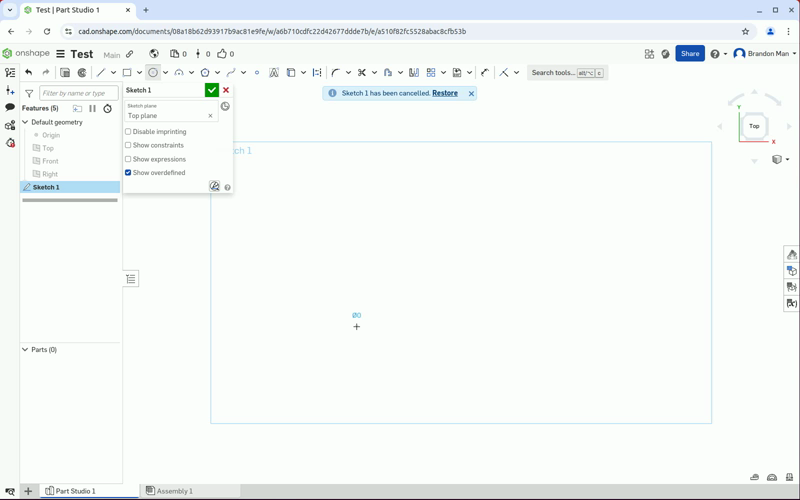
mouse_move(365, 326)
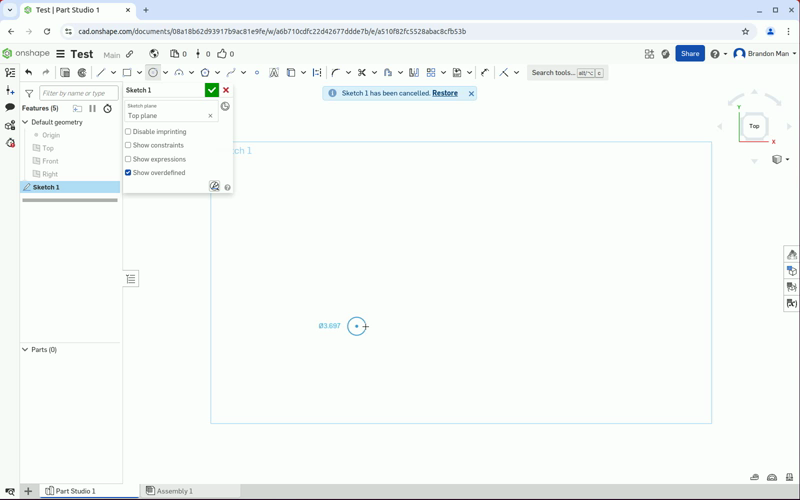
click(365, 326)
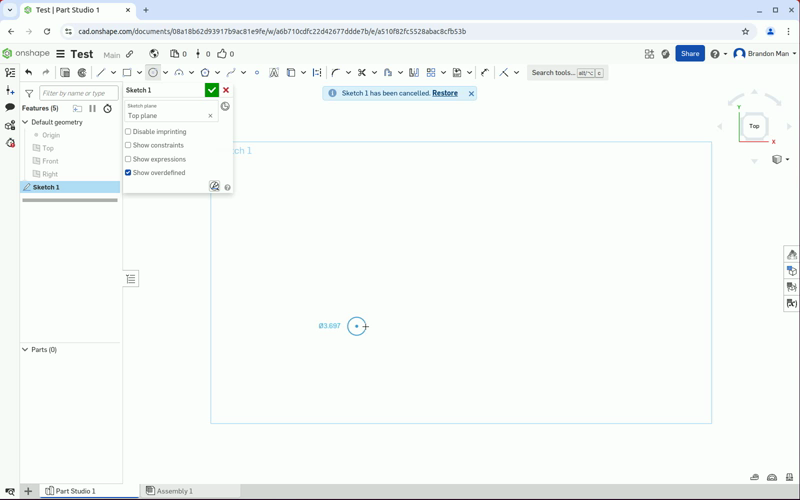
key(esc)
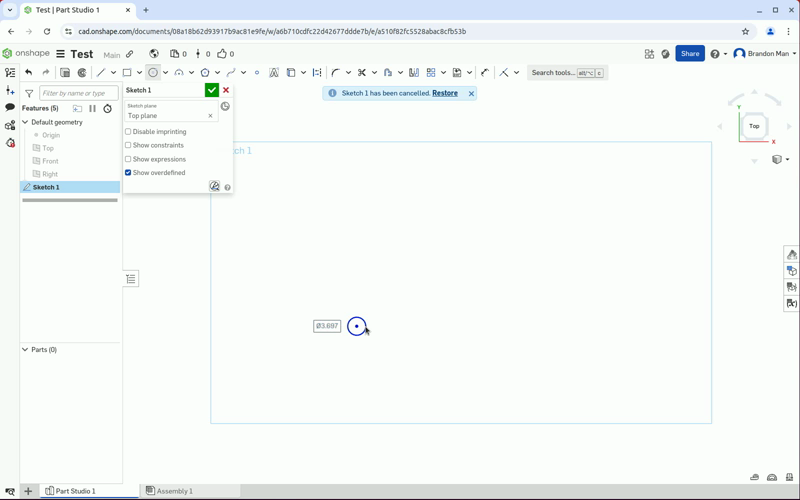
mouse_move(357, 326)
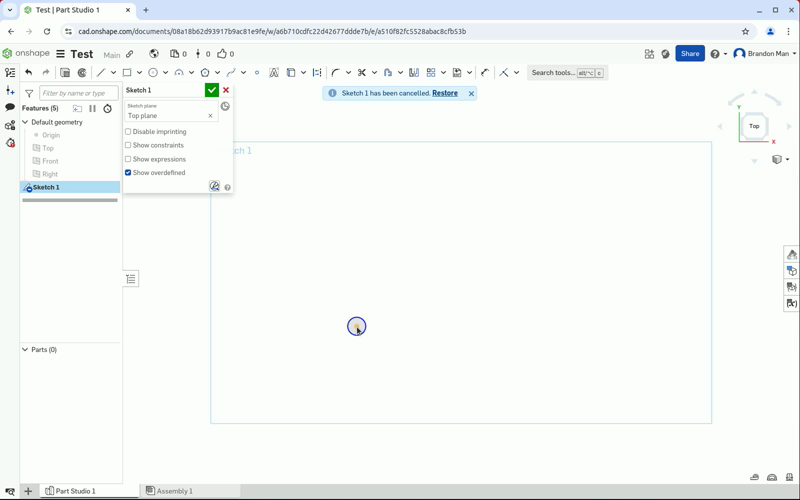
scroll(6)
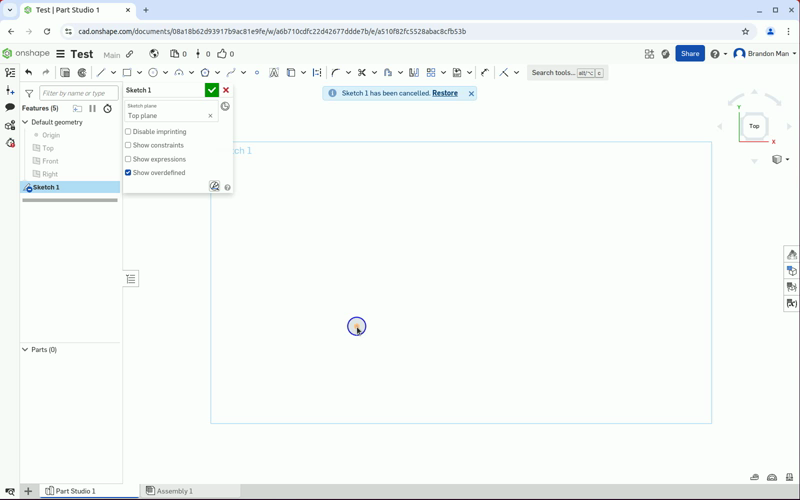
scroll(6)
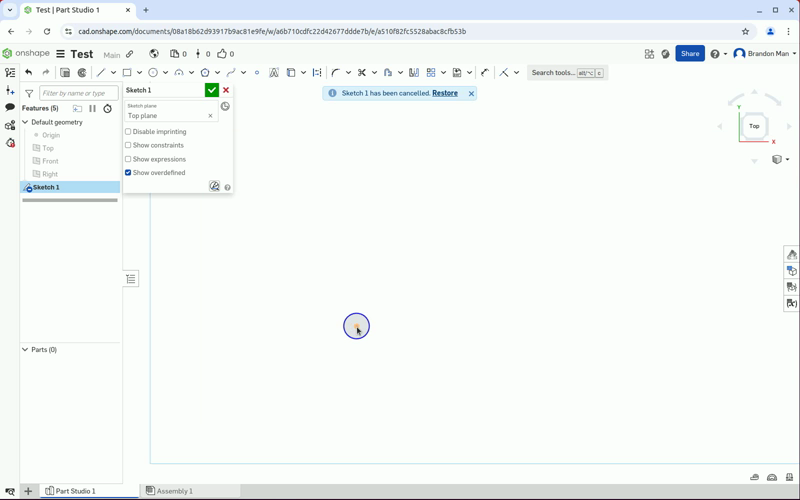
scroll(6)
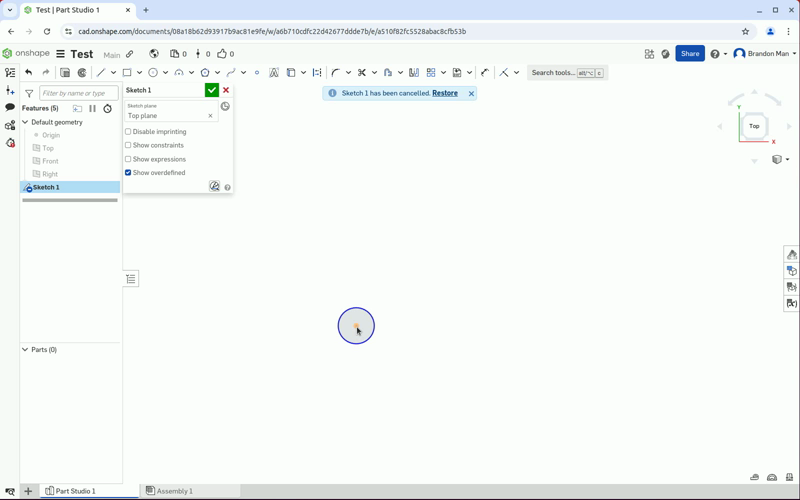
scroll(6)
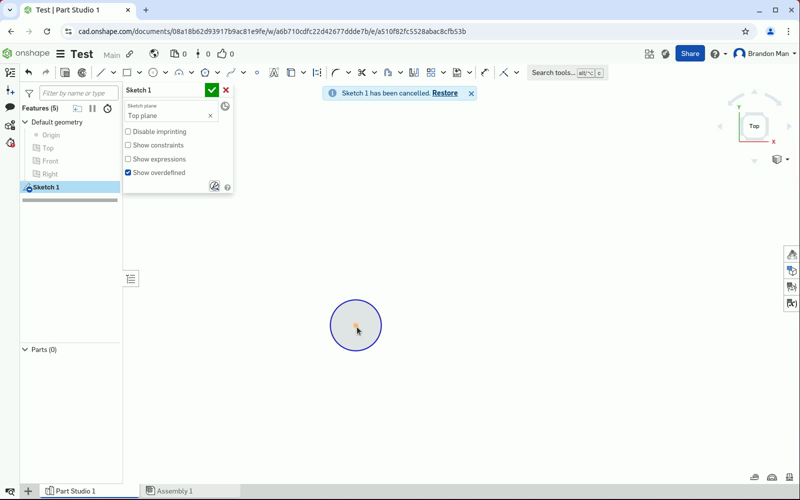
scroll(6)
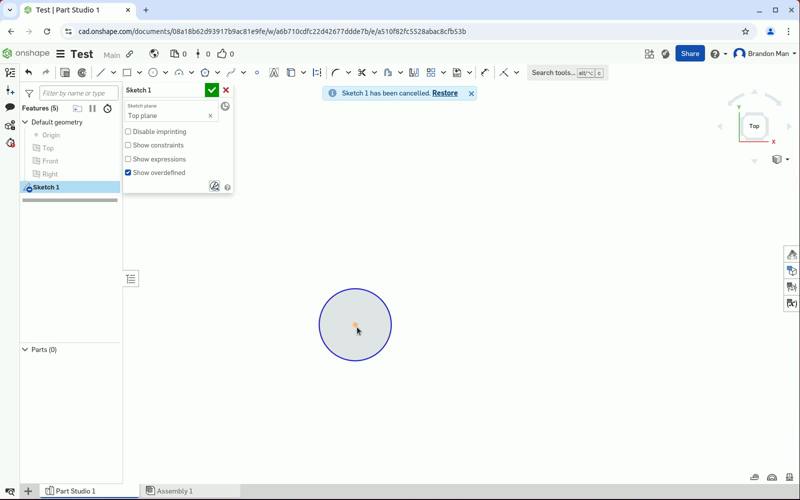
scroll(6)
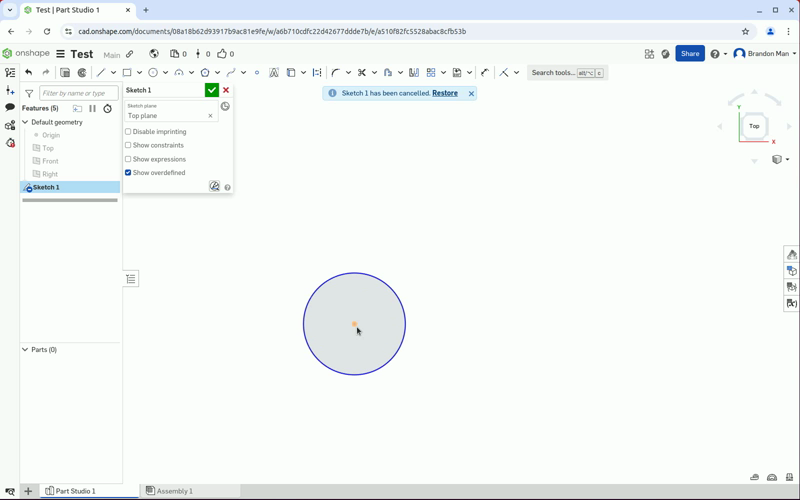
scroll(6)
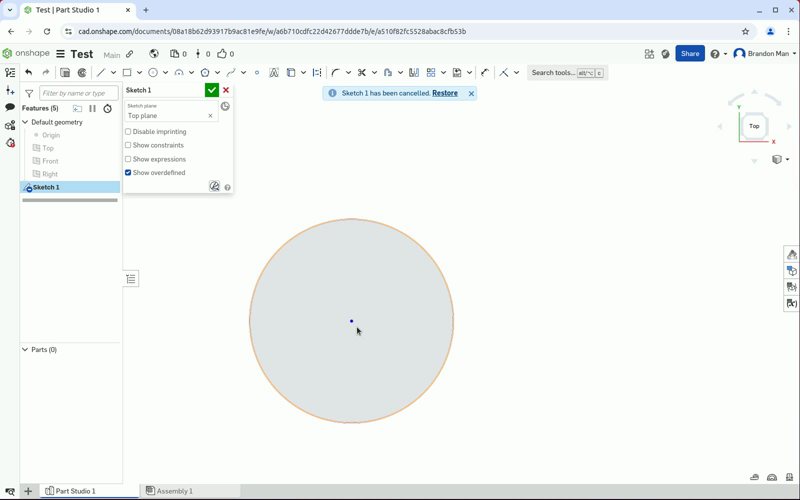
click(357, 326)
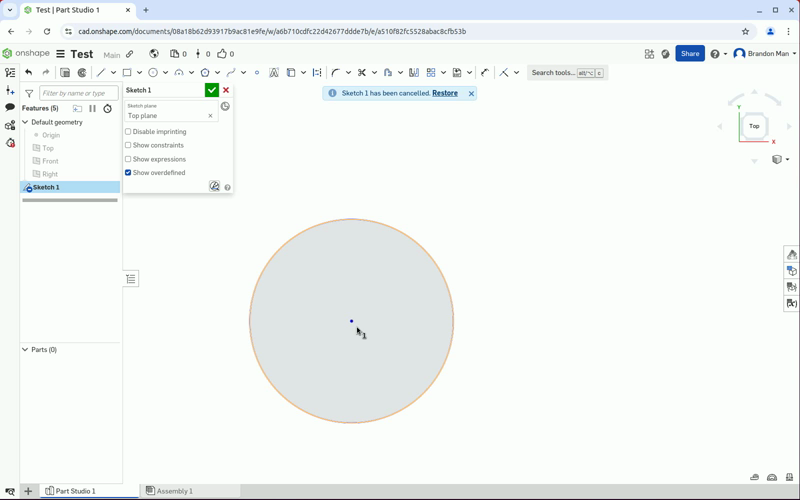
scroll(-6)
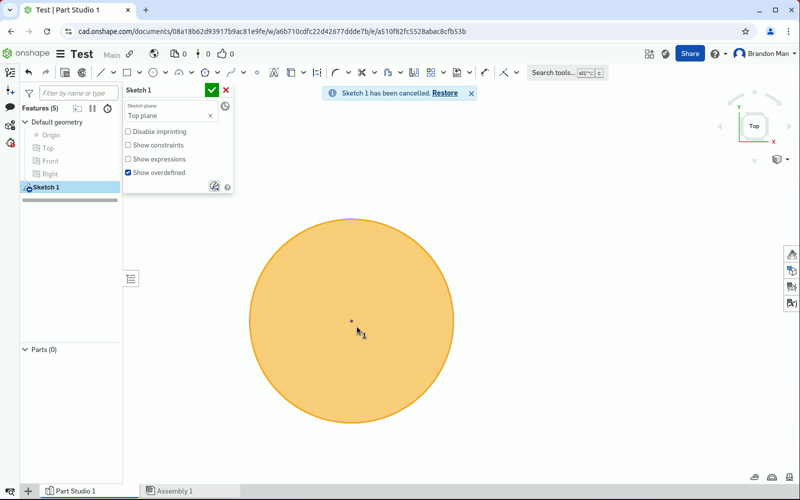
scroll(-6)
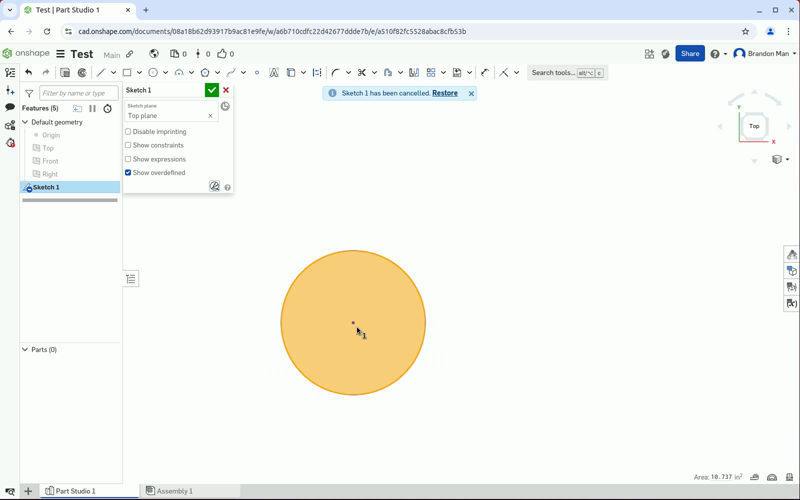
scroll(-6)
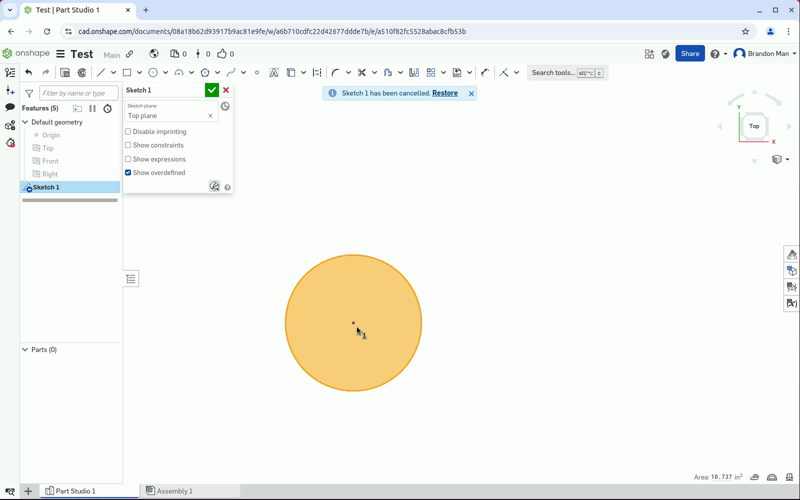
scroll(-6)
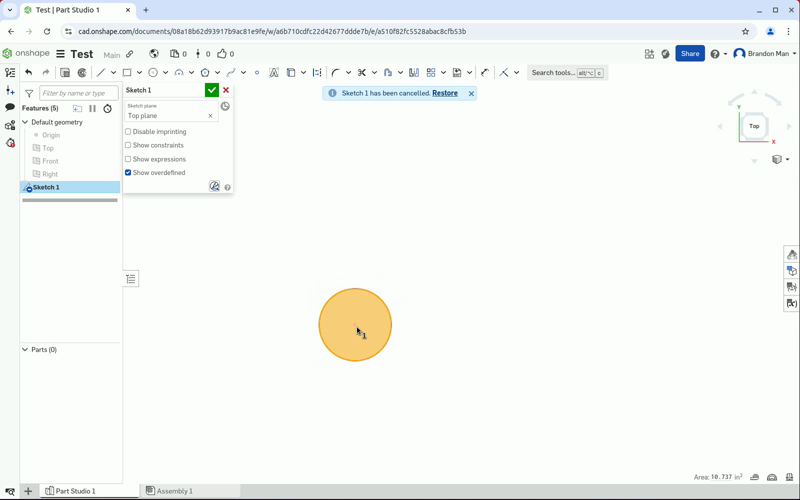
scroll(-6)
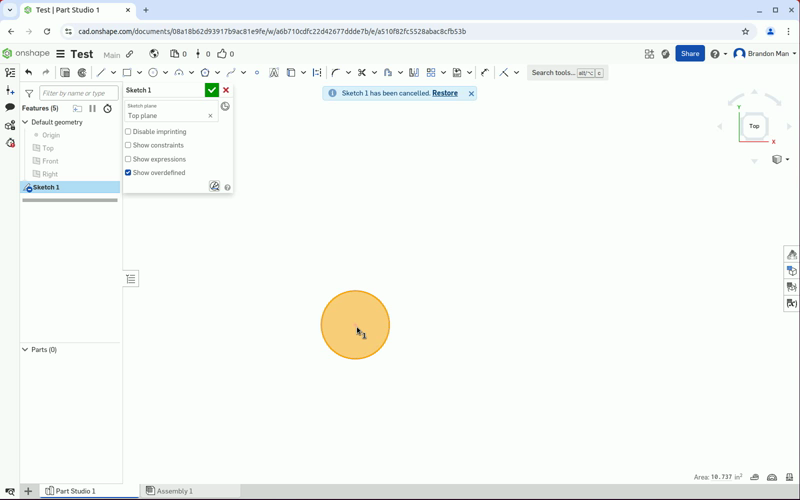
scroll(-6)
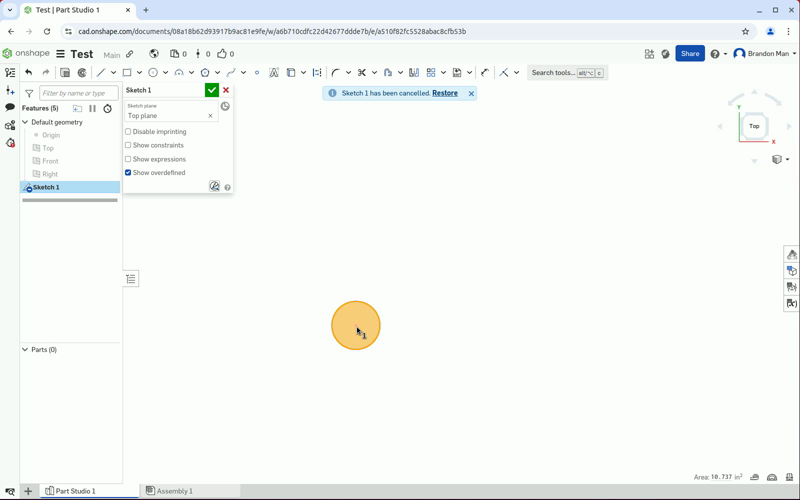
scroll(-6)
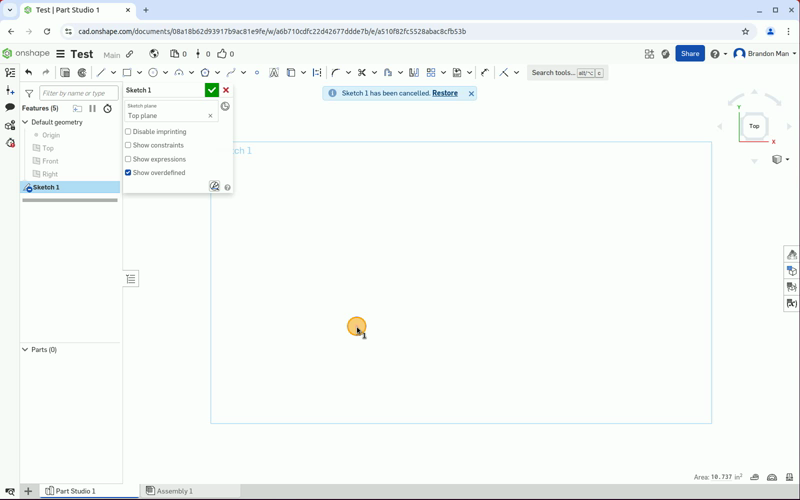
mouse_move(73, 352)
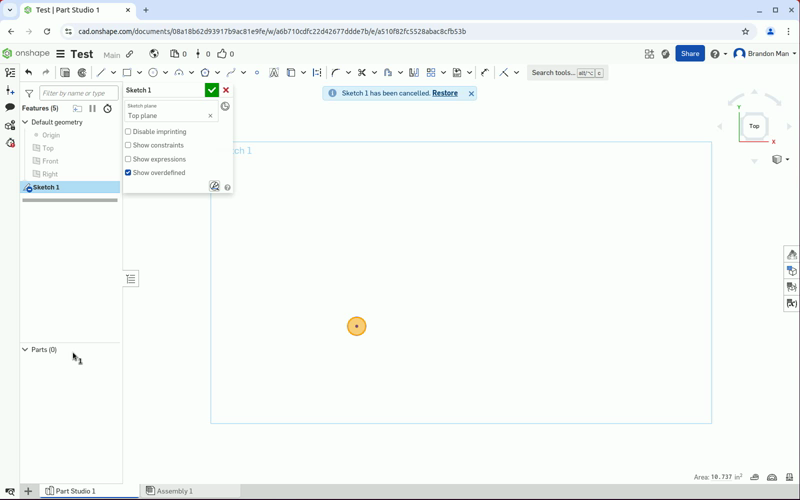
key(shift+y)
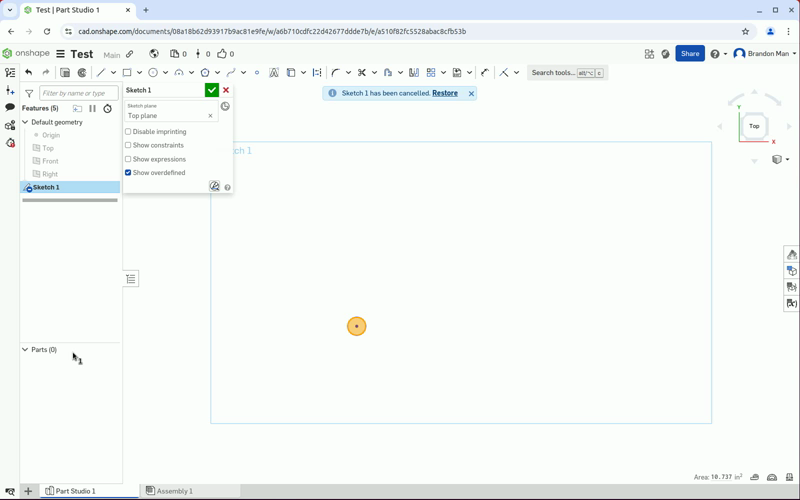
key(shift+e)
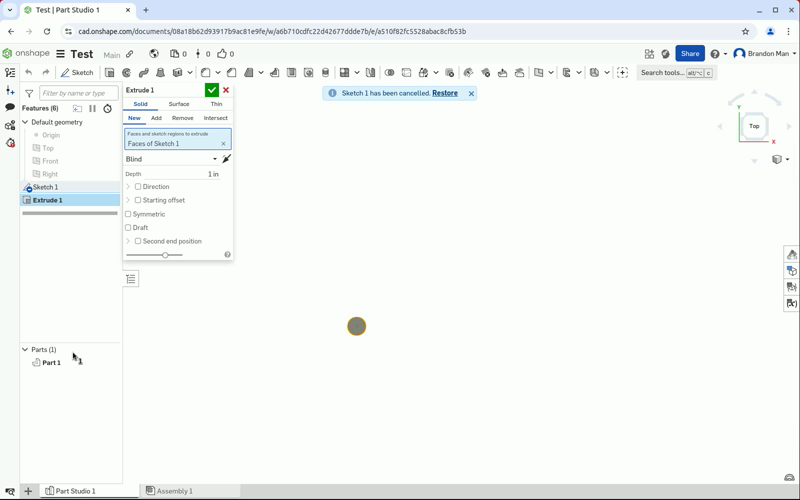
mouse_move(143, 106)
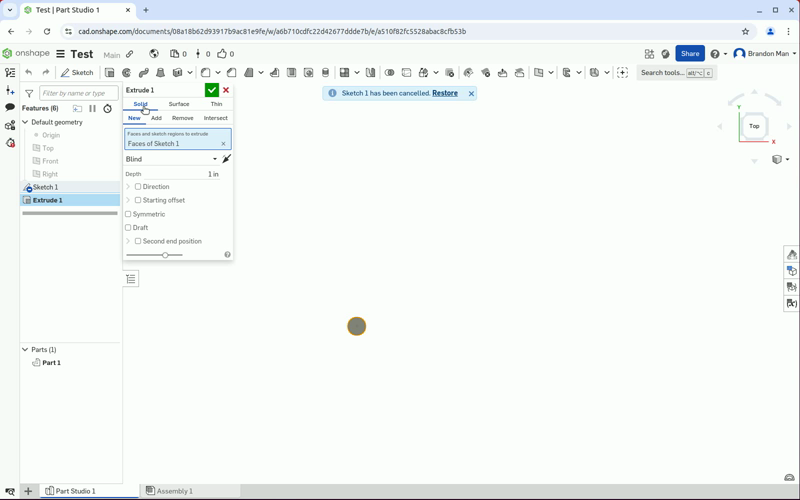
click(143, 106)
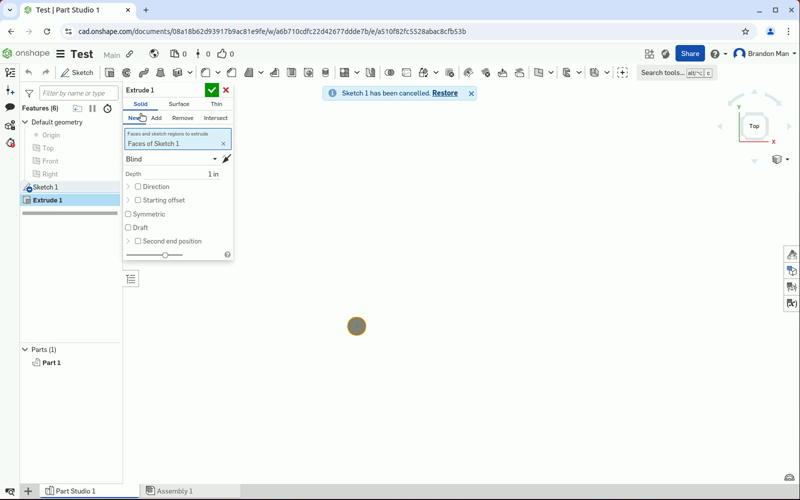
mouse_move(137, 120)
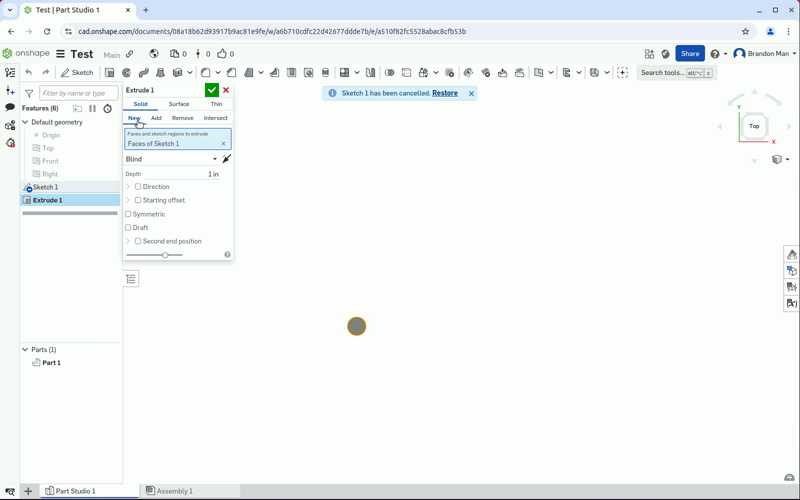
click(137, 120)
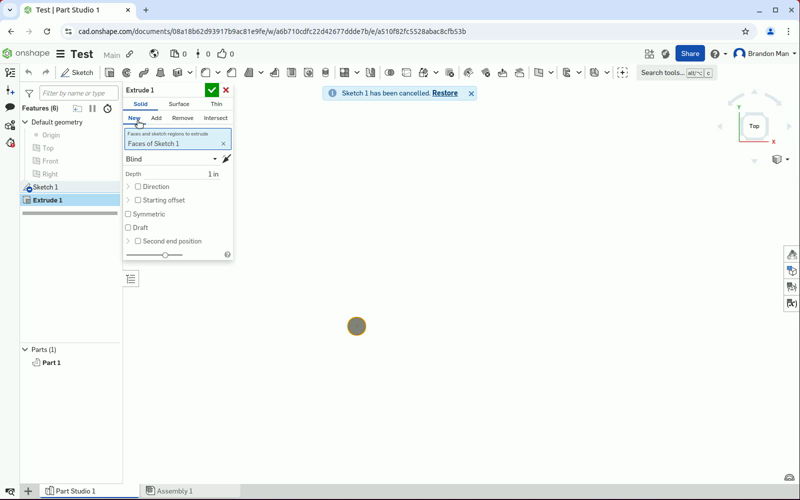
key(tab, 4)
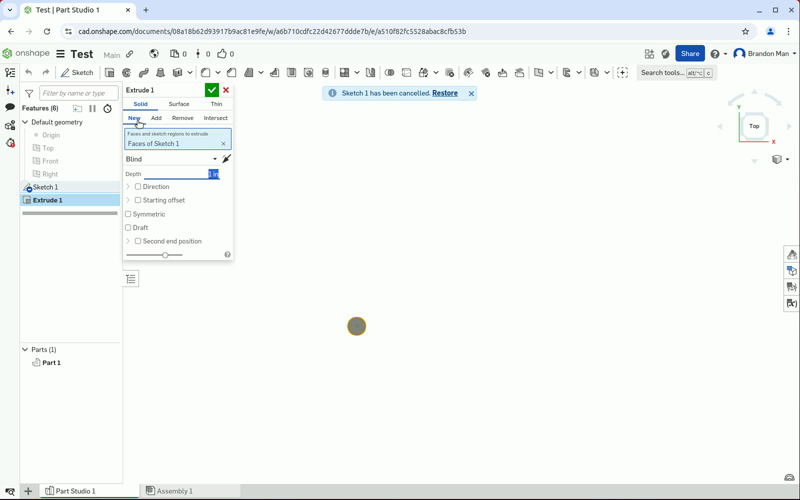
text(1.685)
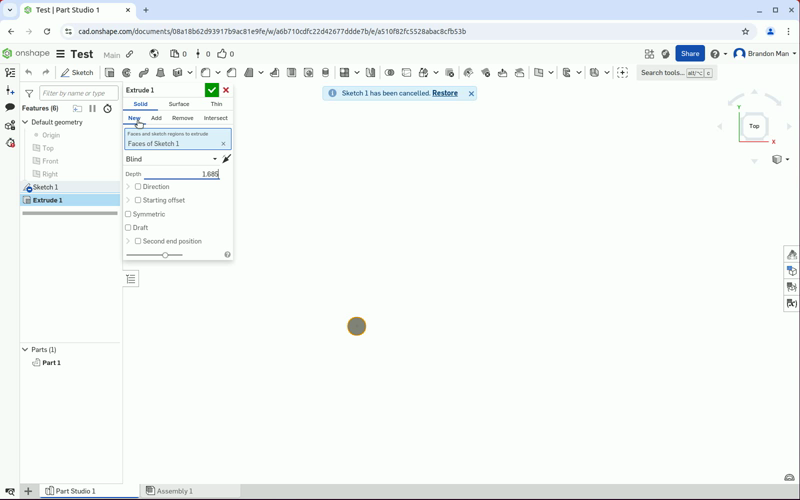
key(enter)
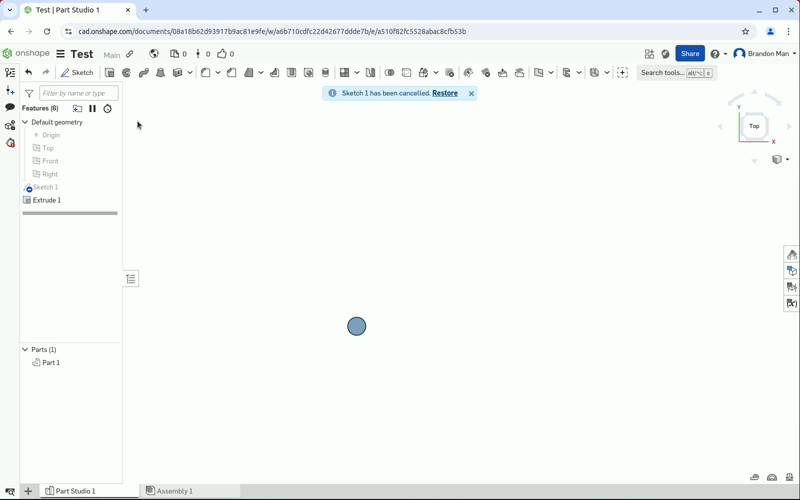
key(shift+h)
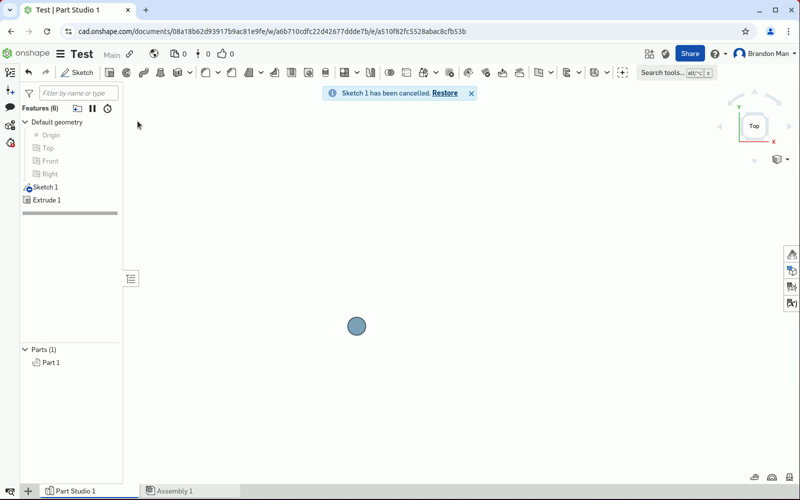
key(shift+h)
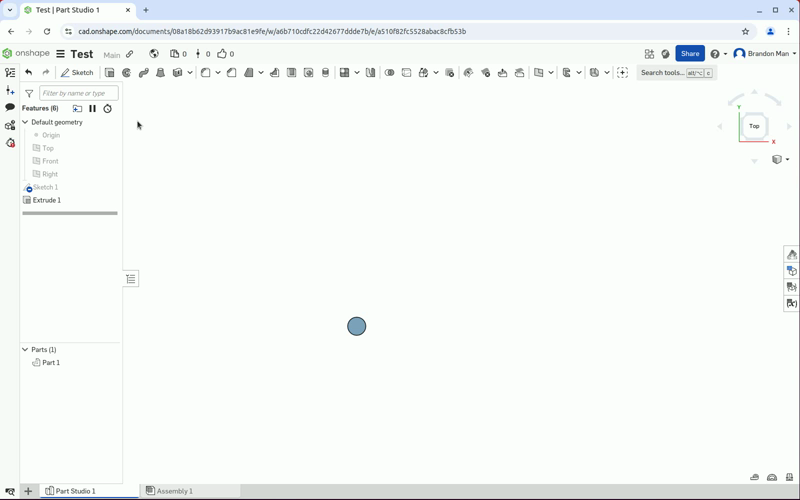
mouse_move(73, 189)
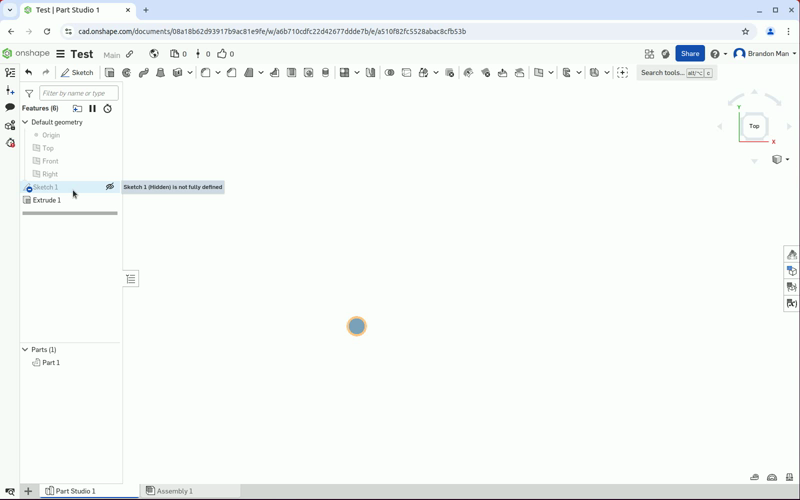
click(73, 189)
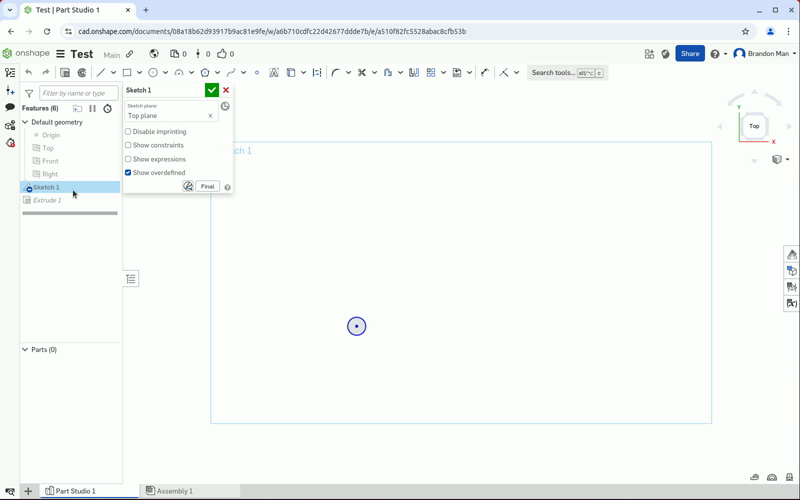
mouse_move(229, 92)
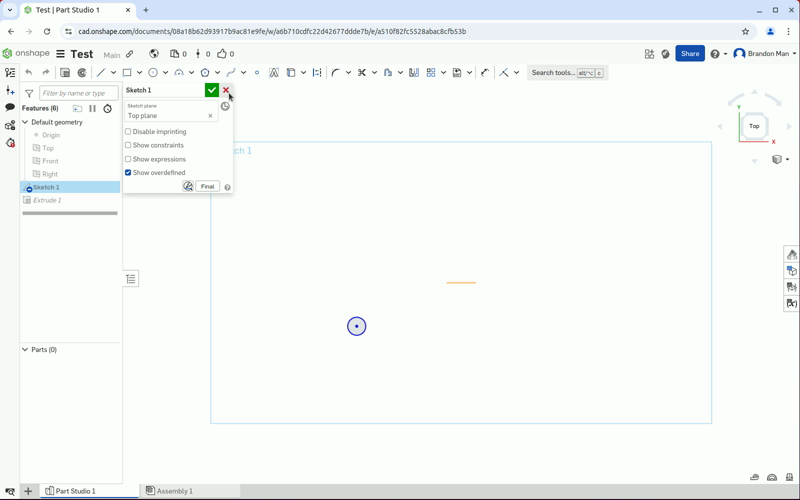
click(229, 92)
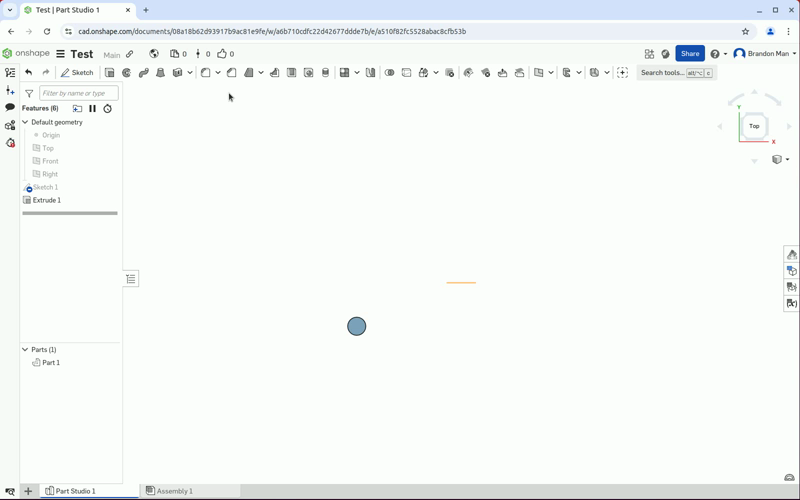
mouse_move(541, 75)
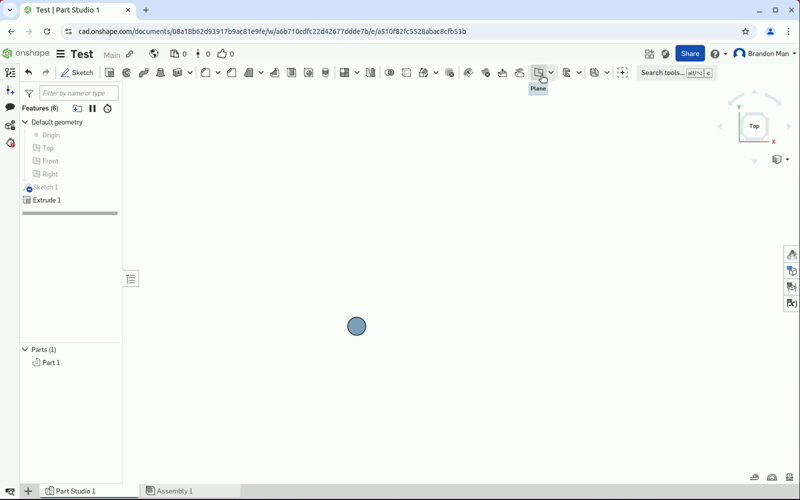
click(541, 75)
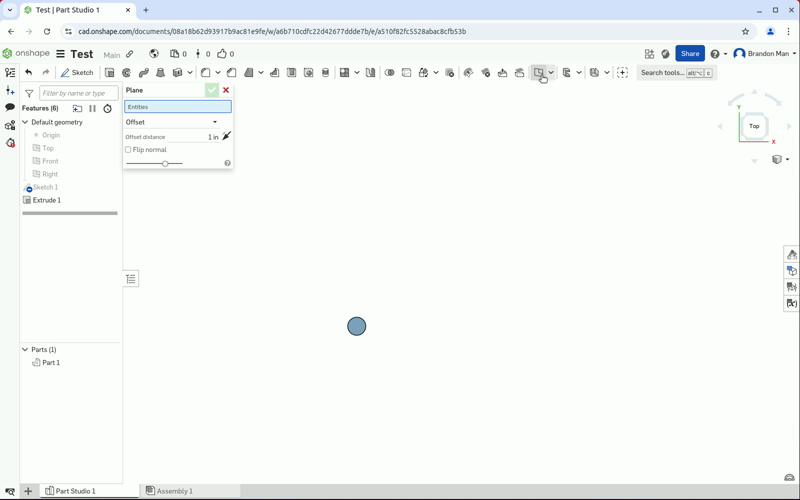
mouse_move(73, 150)
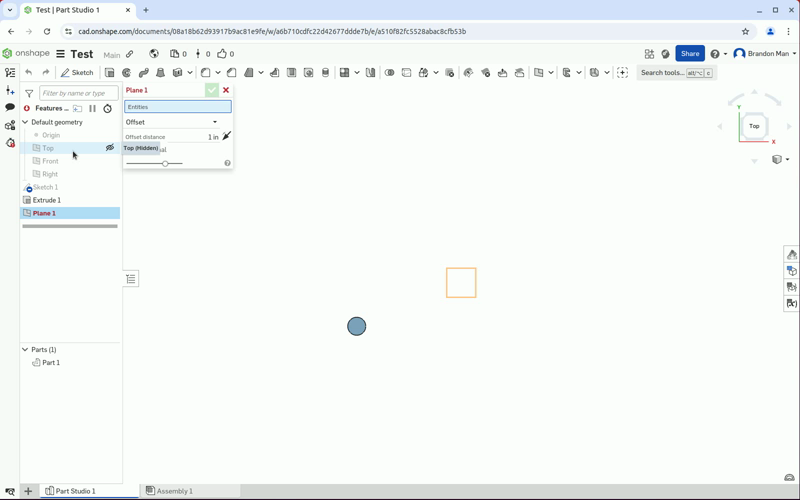
click(73, 150)
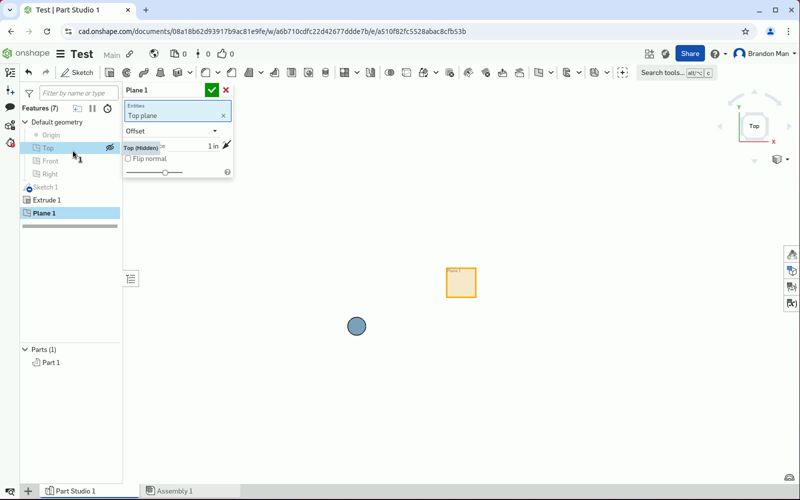
key(tab, 2)
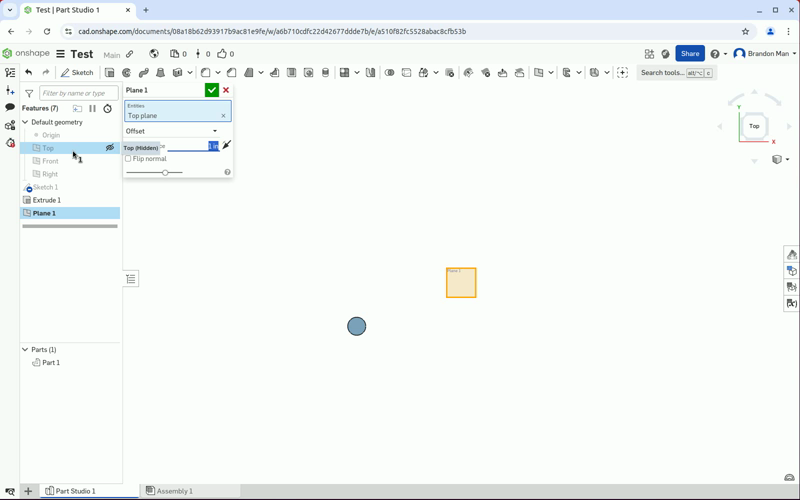
text(1.695)
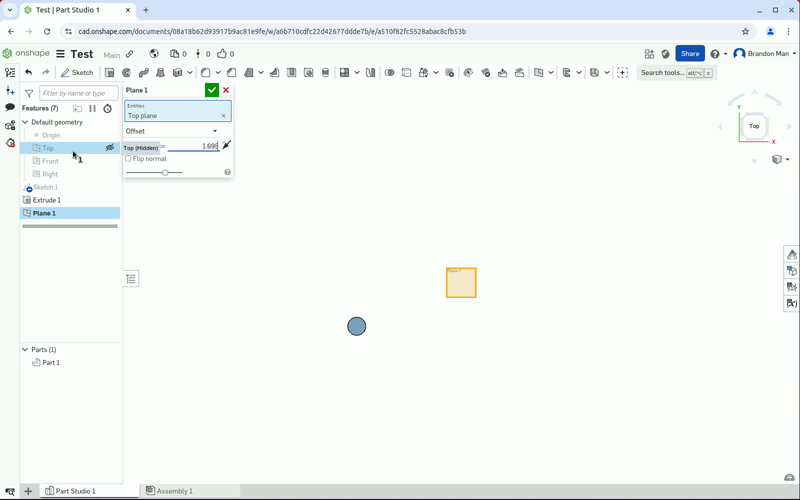
key(enter, 2)
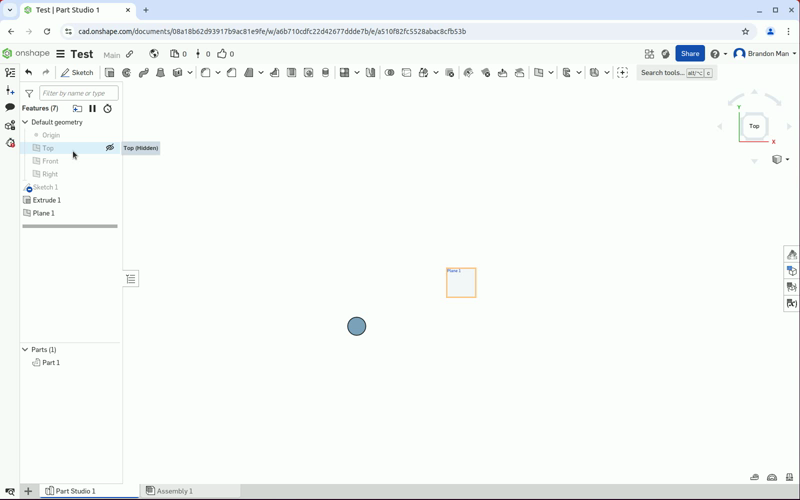
key(shift+s)
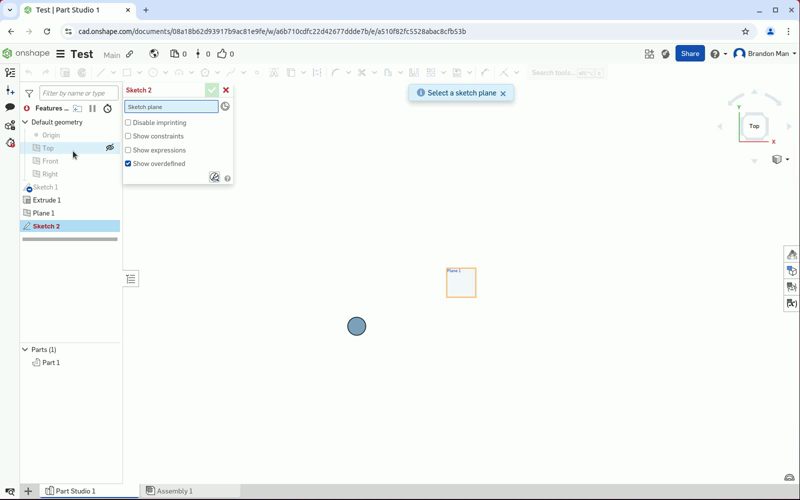
mouse_move(73, 215)
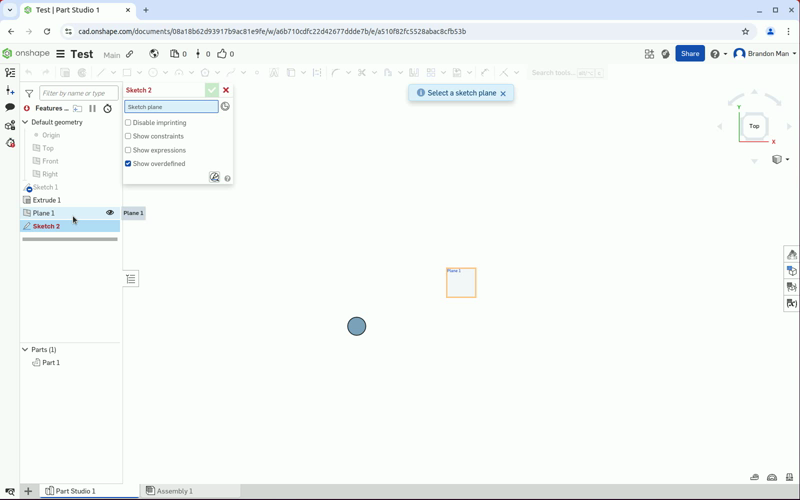
click(73, 215)
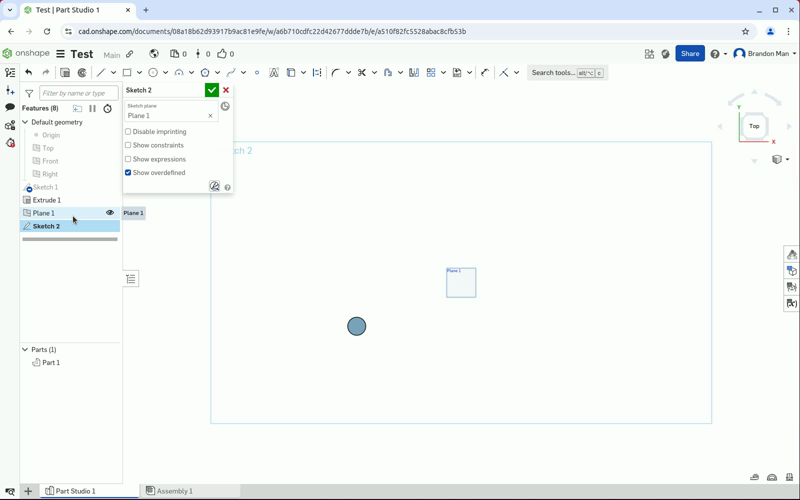
mouse_move(73, 352)
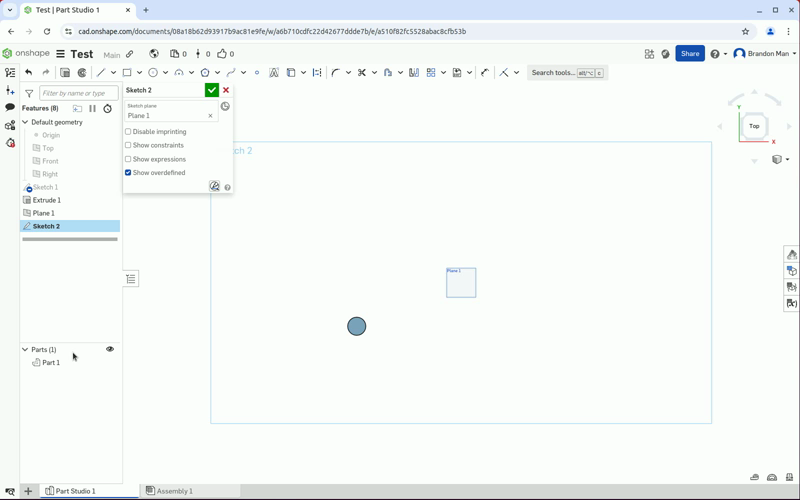
key(y)
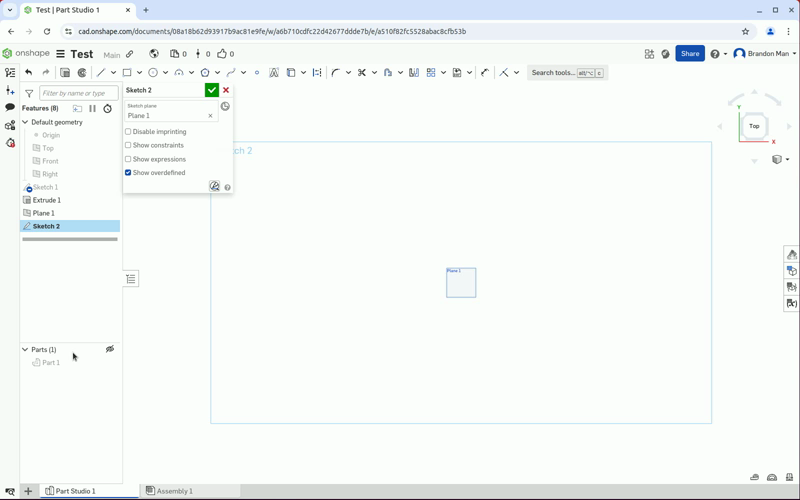
key(c)
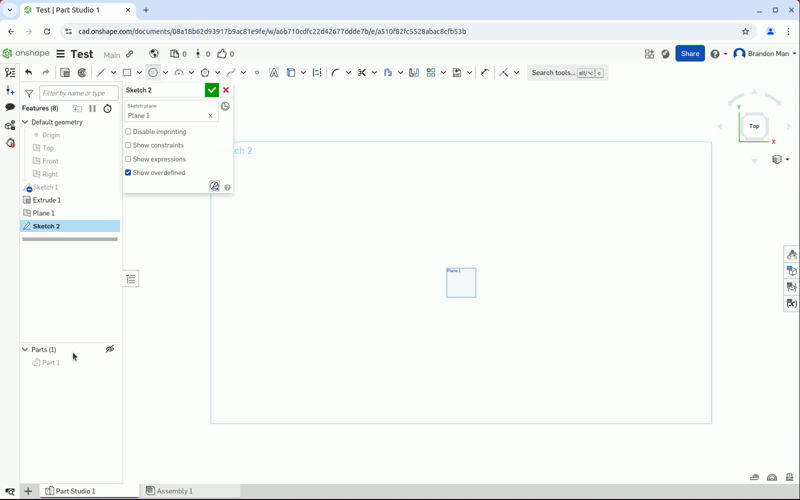
key_down(shift)
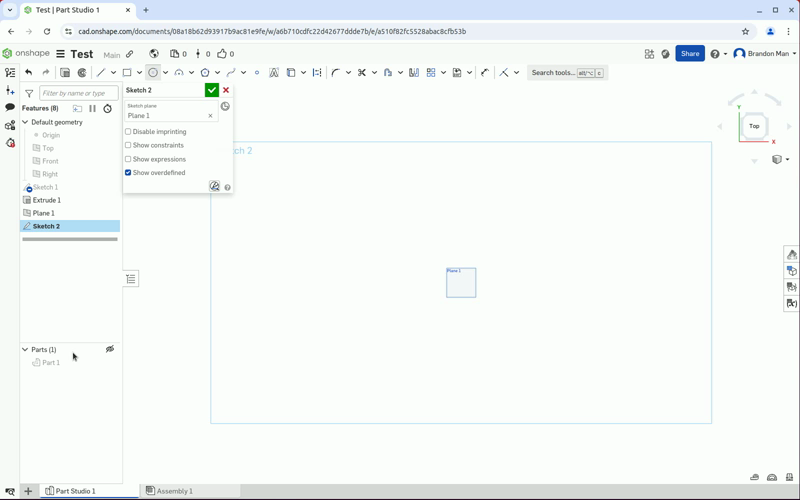
mouse_move(356, 326)
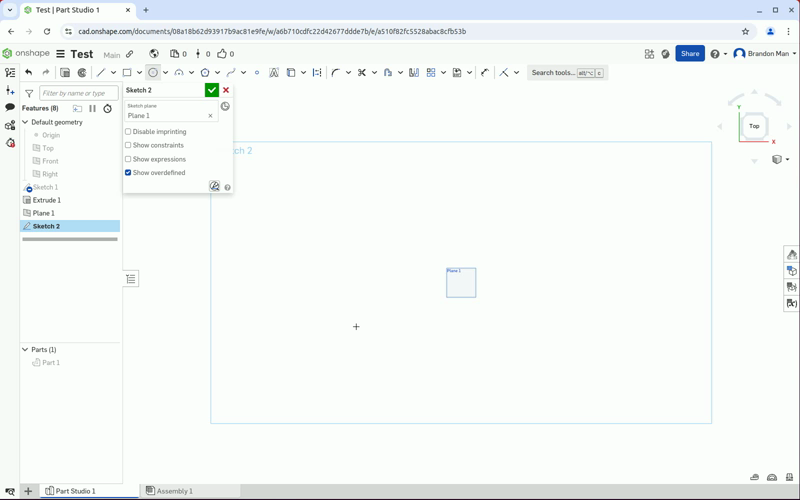
click(356, 326)
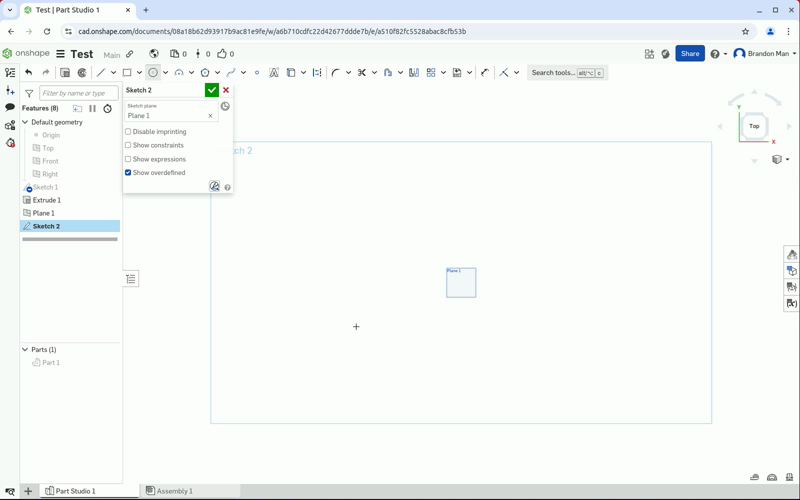
key_up(shift)
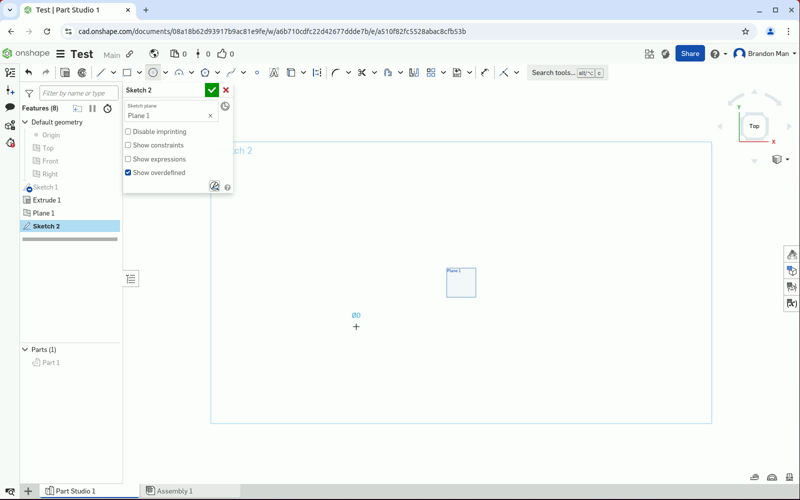
mouse_move(361, 326)
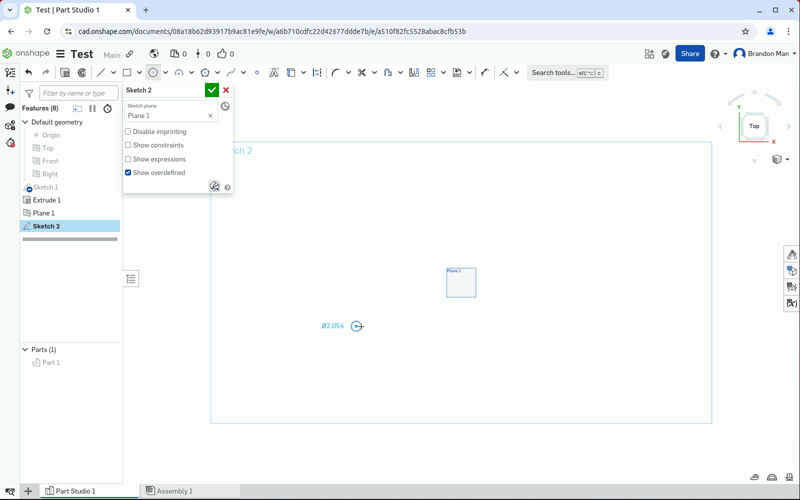
click(361, 326)
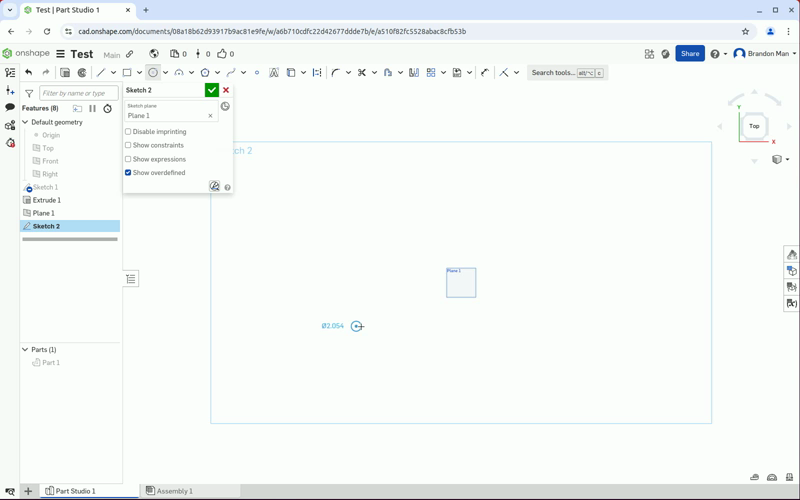
key(esc)
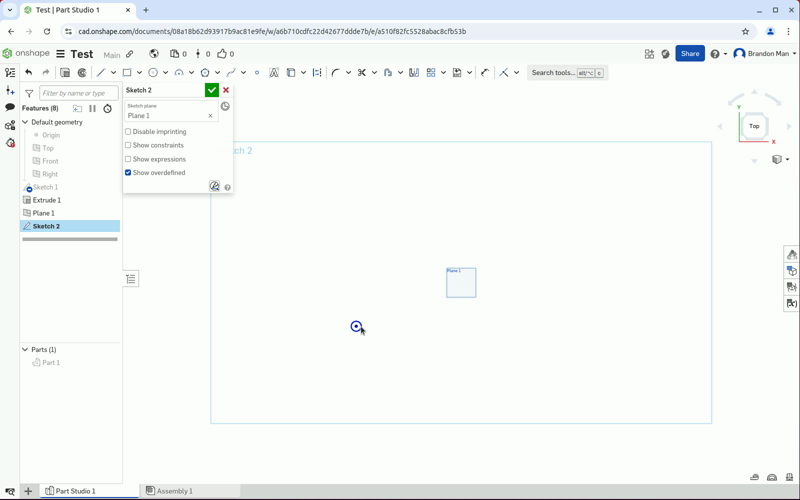
mouse_move(358, 328)
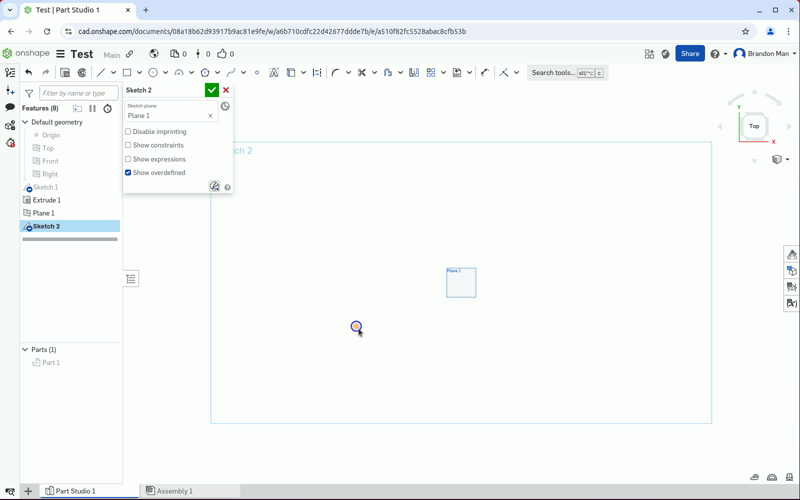
scroll(6)
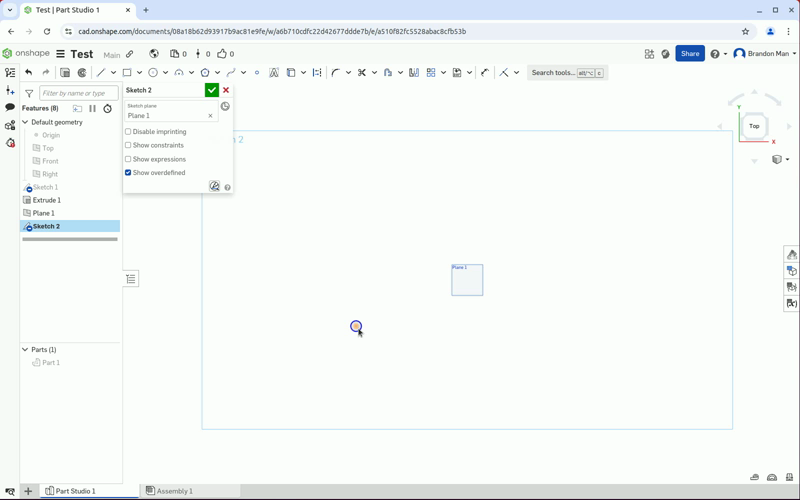
scroll(6)
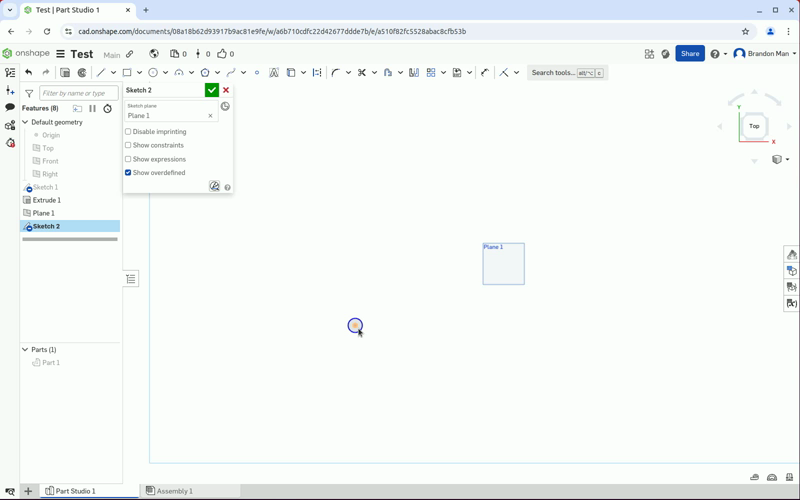
scroll(6)
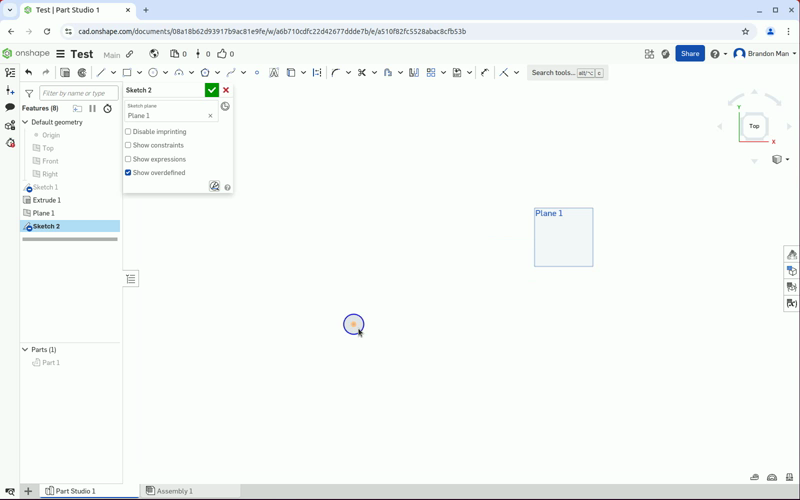
scroll(6)
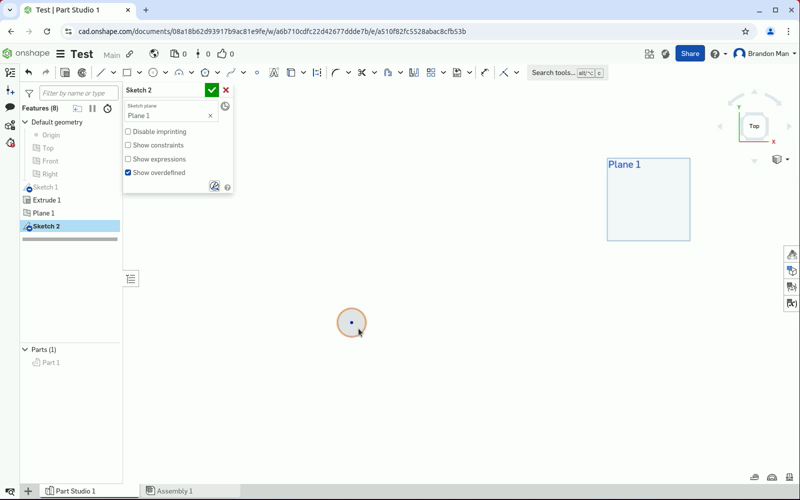
scroll(6)
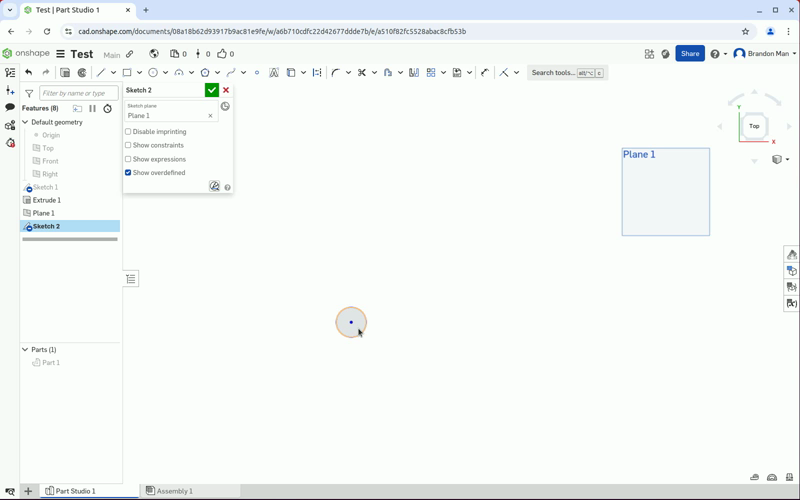
scroll(6)
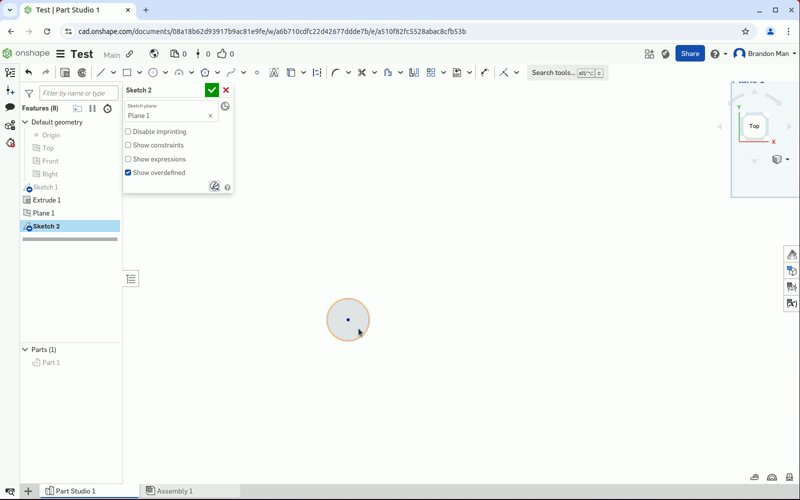
scroll(6)
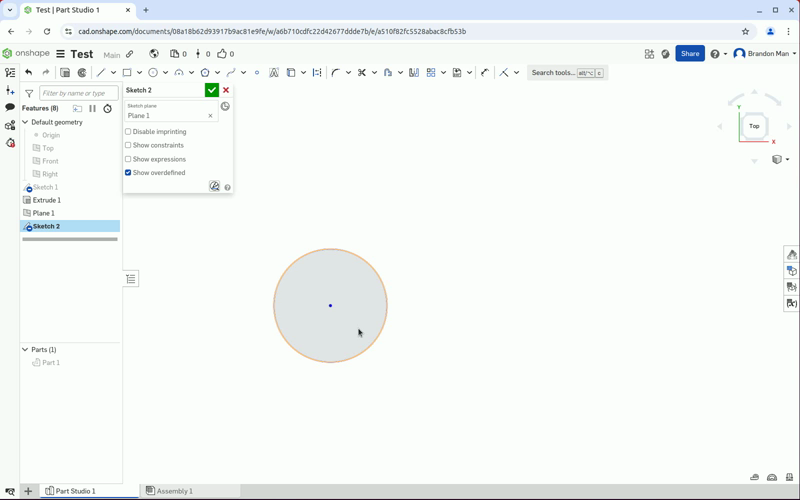
click(358, 328)
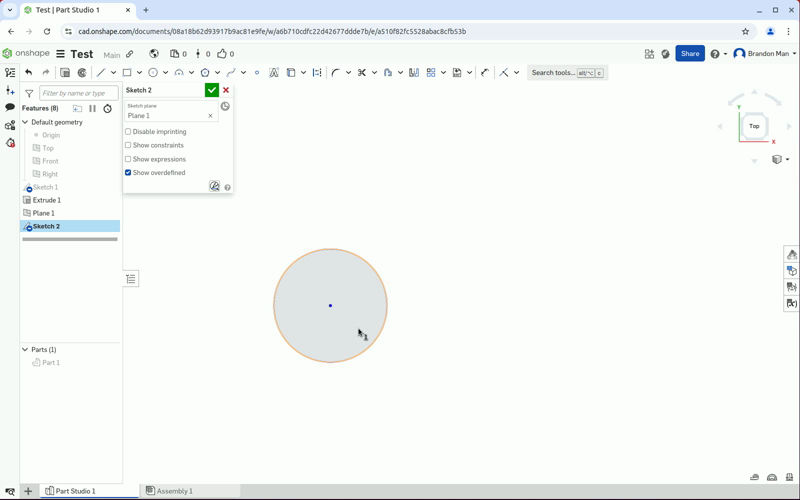
scroll(-6)
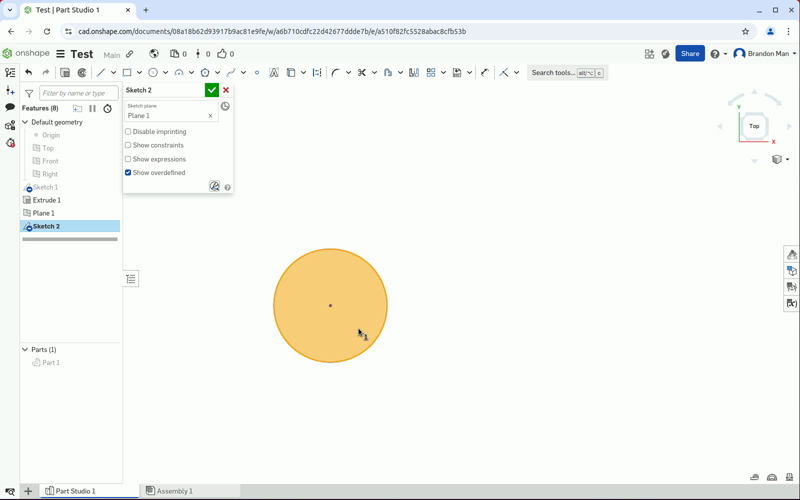
scroll(-6)
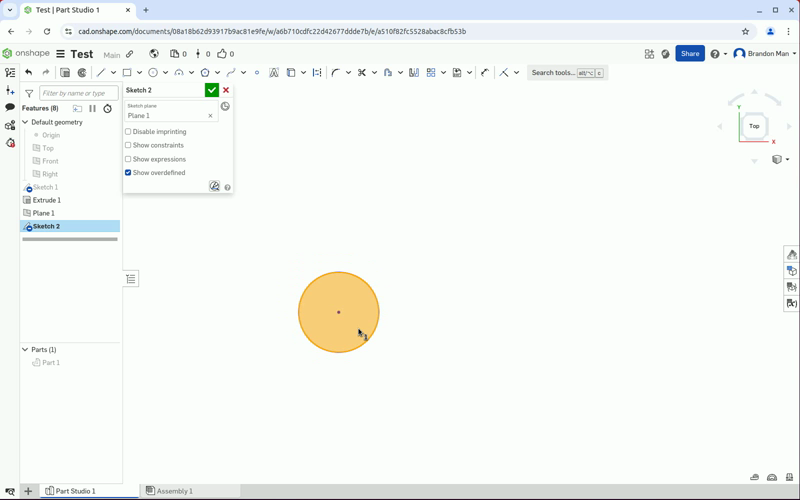
scroll(-6)
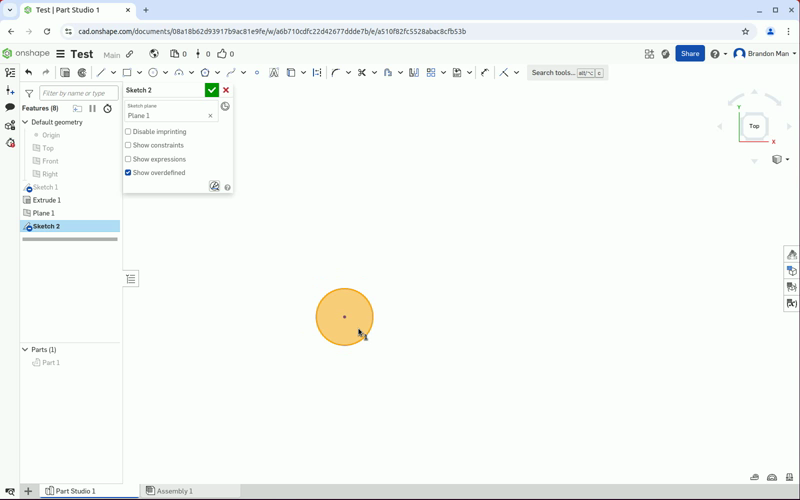
scroll(-6)
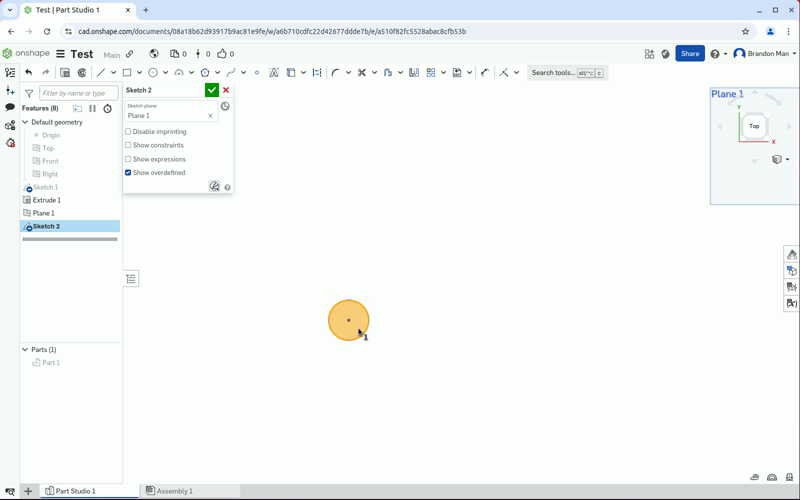
scroll(-6)
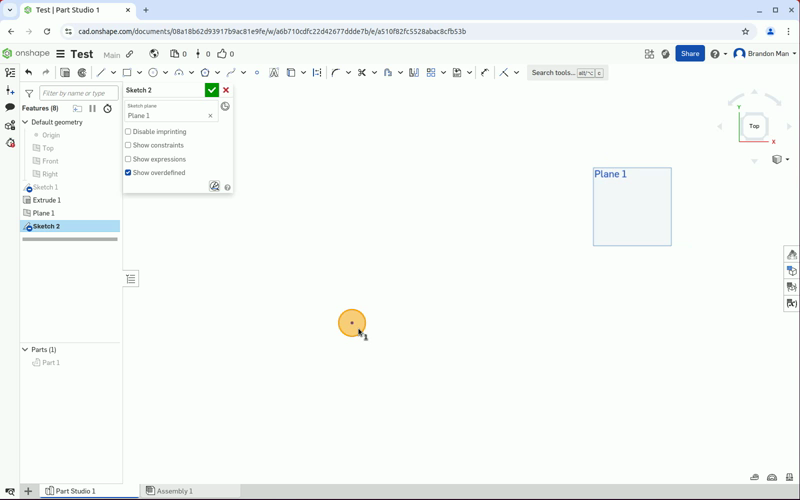
scroll(-6)
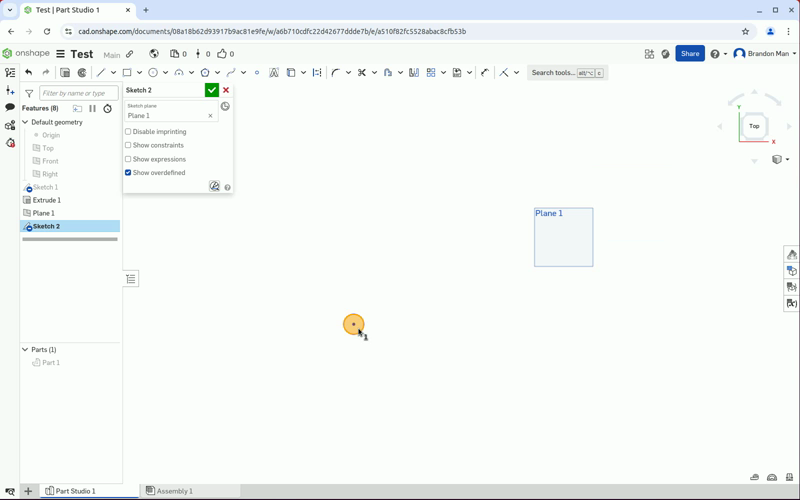
scroll(-6)
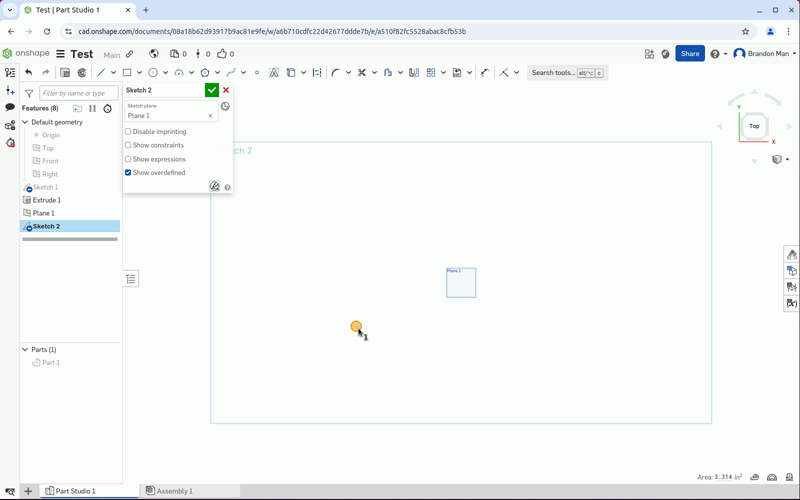
mouse_move(73, 352)
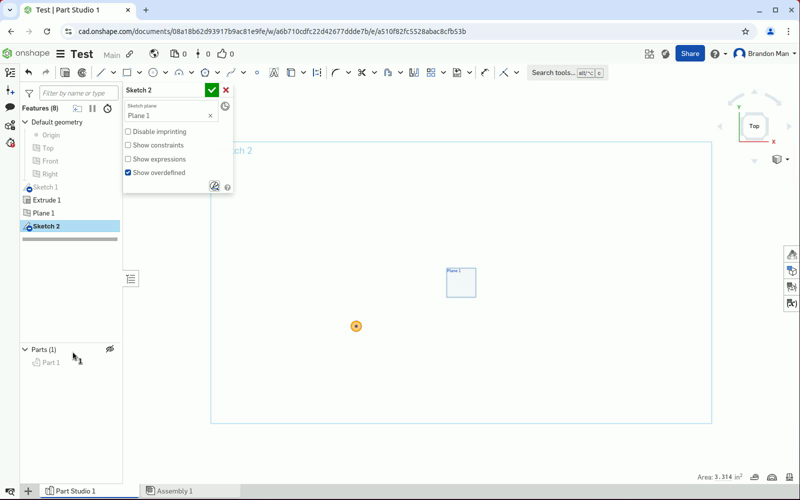
key(shift+y)
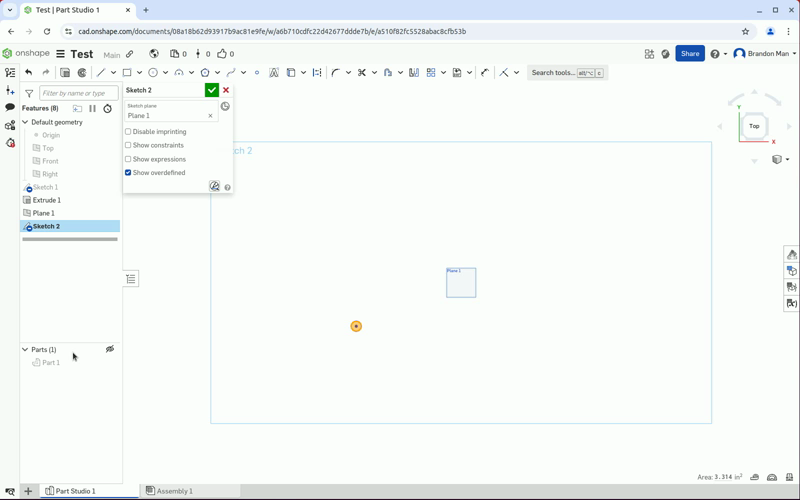
key(shift+e)
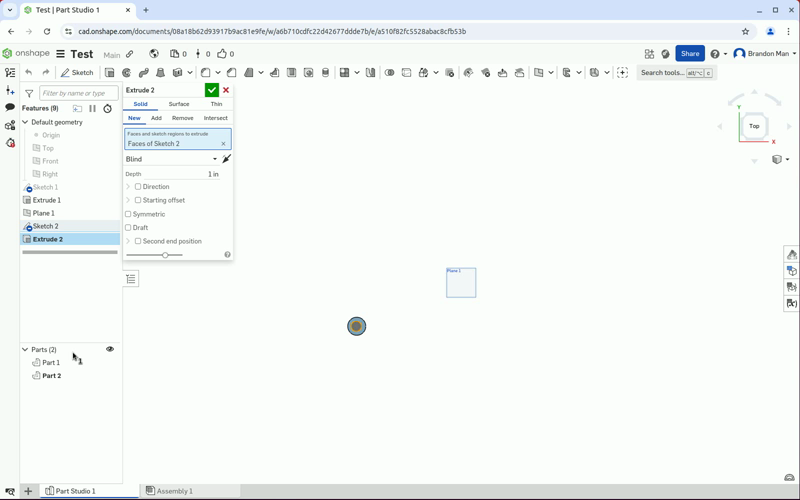
mouse_move(143, 106)
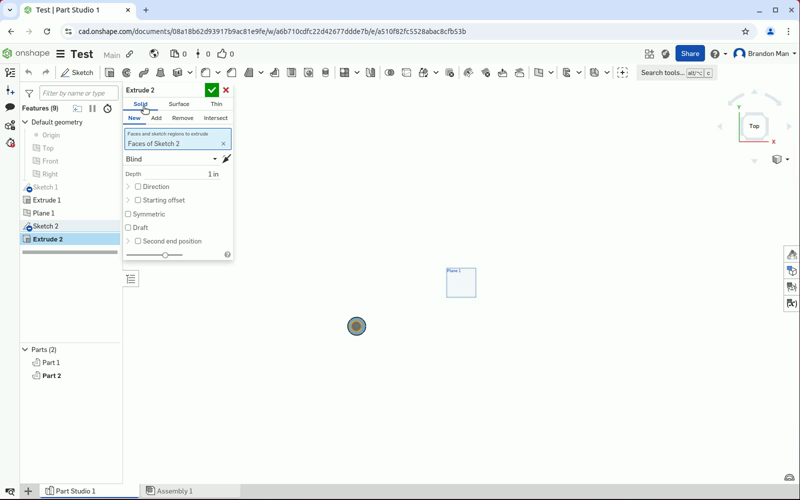
click(143, 106)
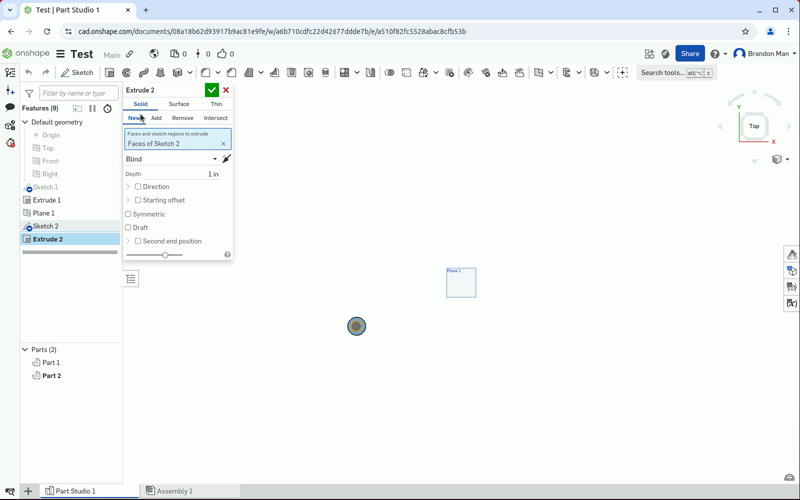
mouse_move(137, 120)
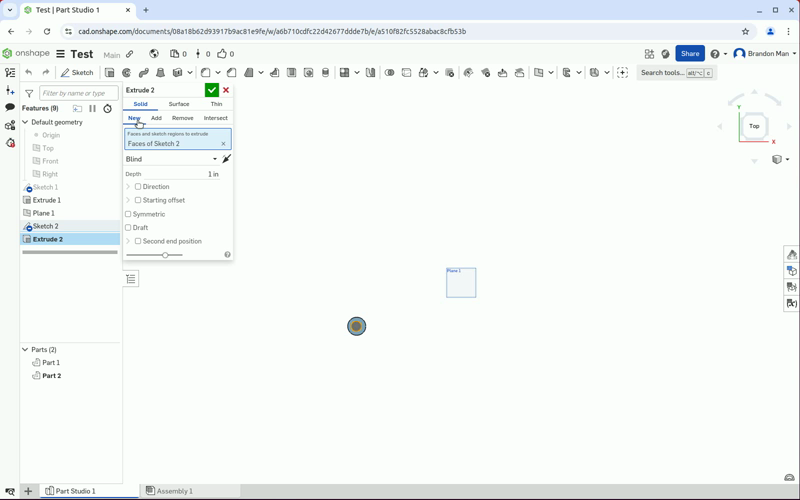
click(137, 120)
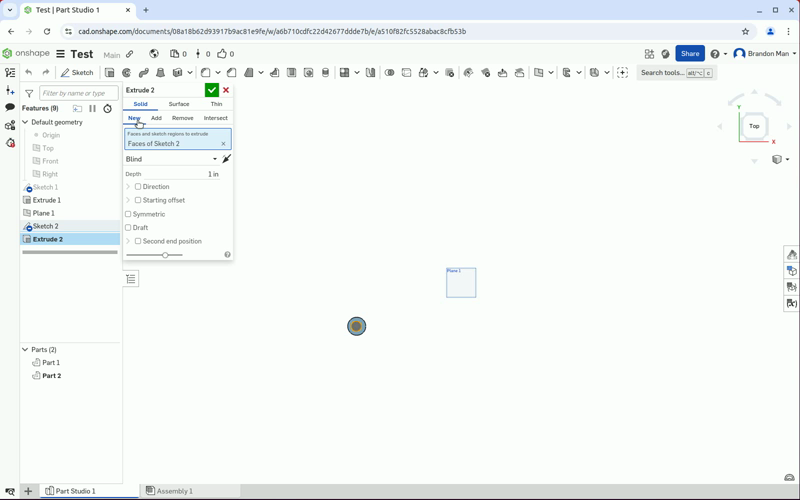
key(tab, 4)
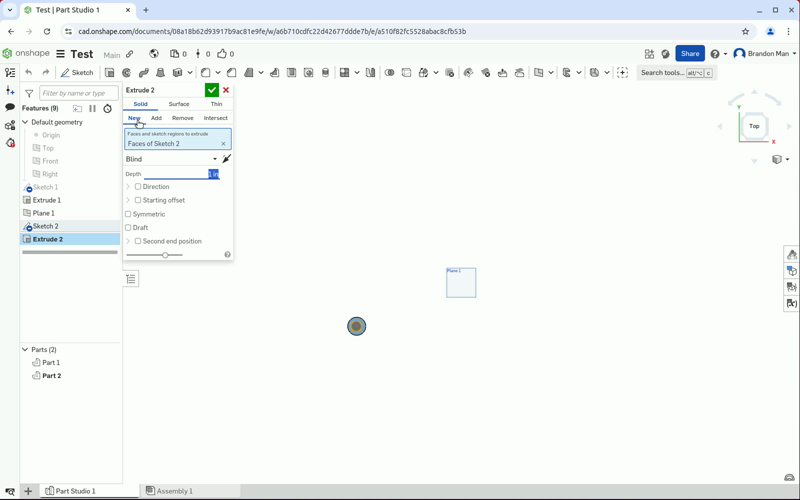
text(2.407)
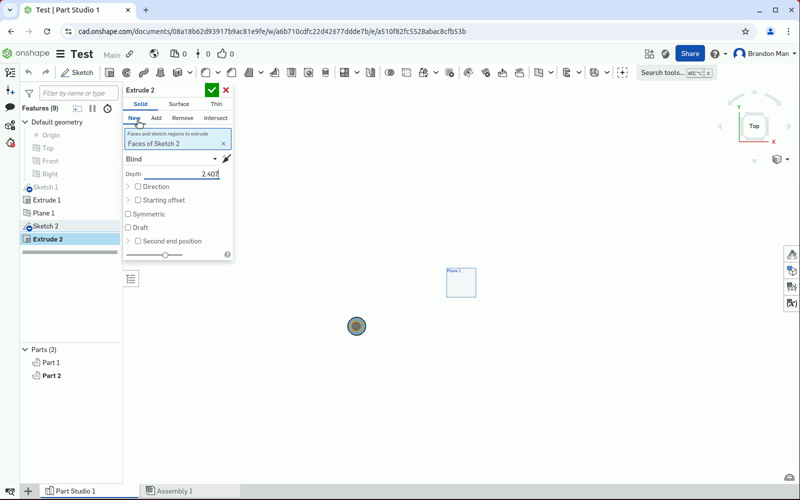
key(enter)
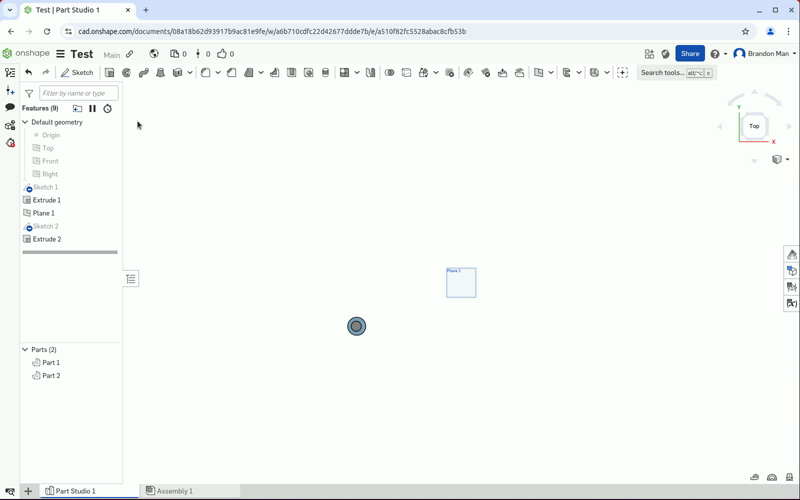
key(shift+h)
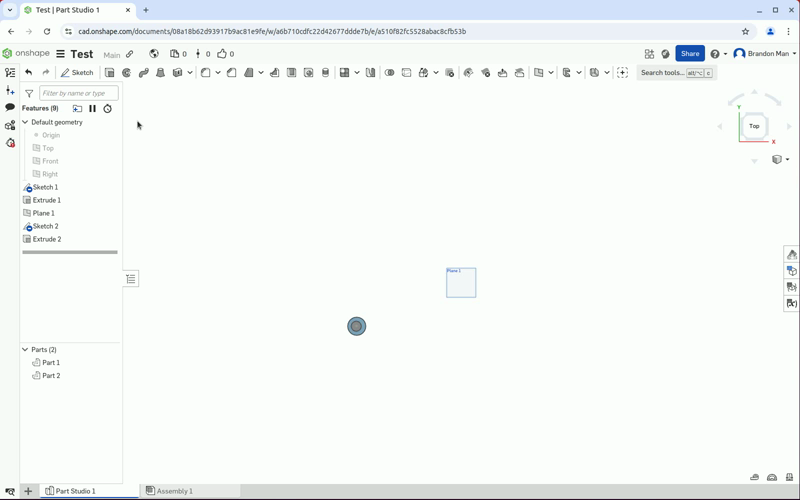
key(shift+h)
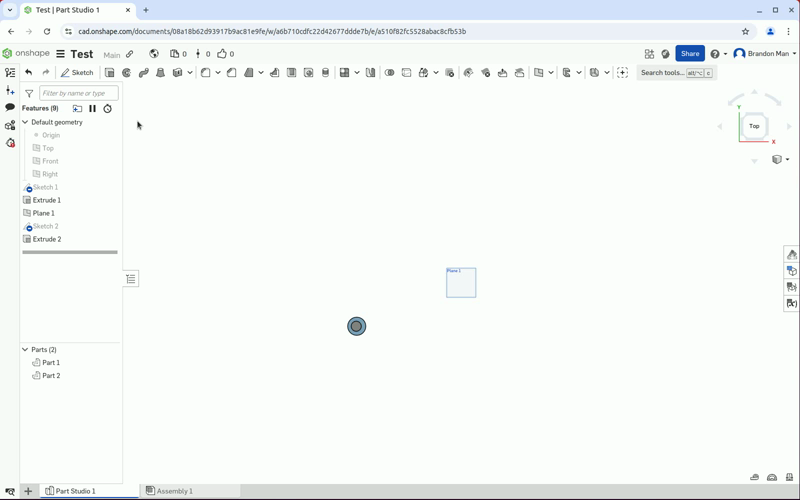
mouse_move(73, 189)
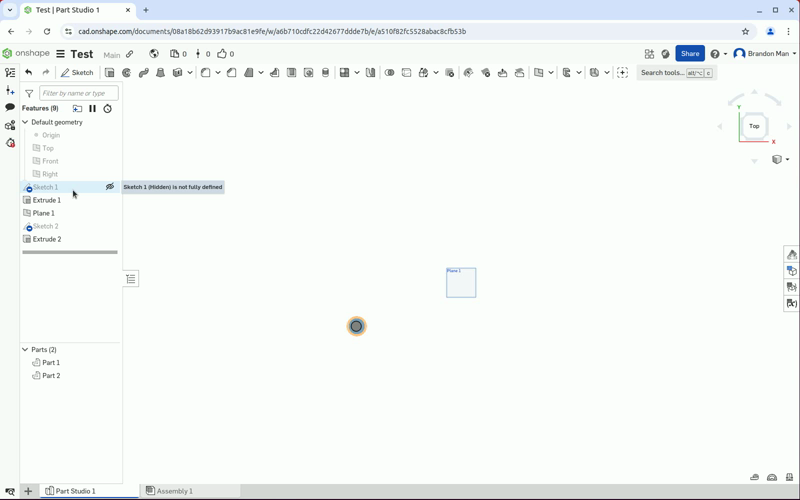
click(73, 189)
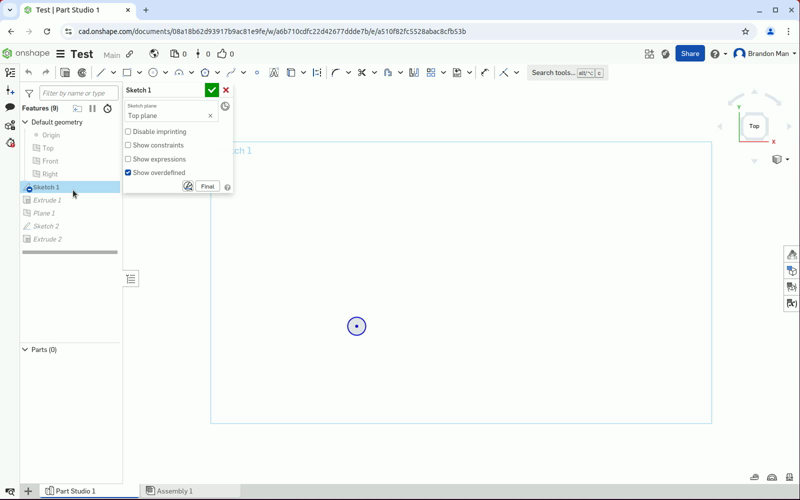
mouse_move(229, 92)
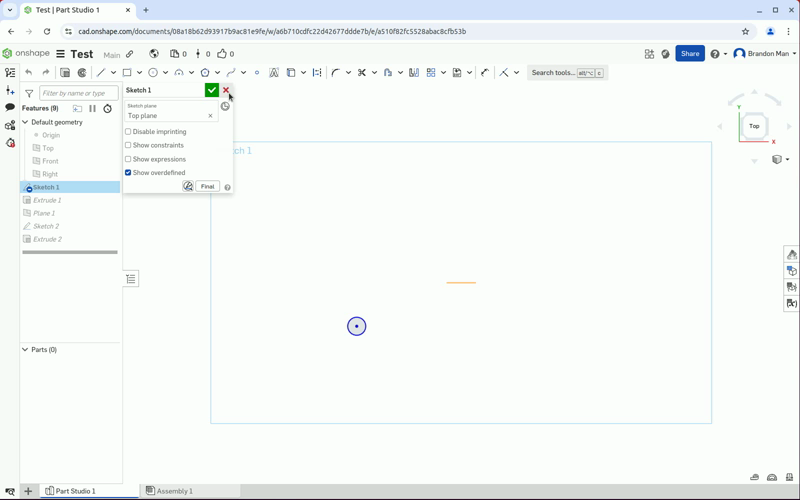
click(229, 92)
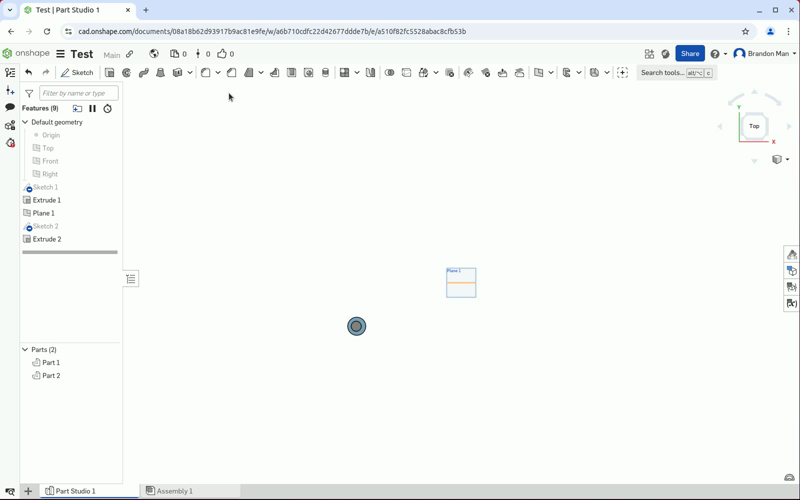
mouse_move(541, 75)
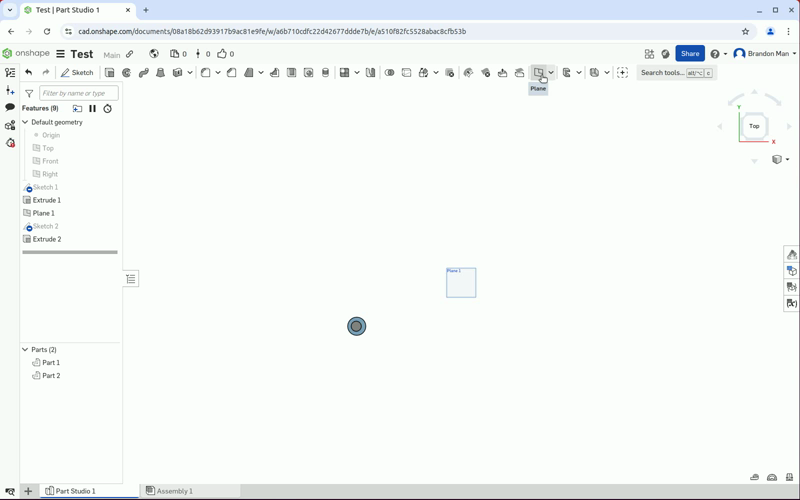
click(541, 75)
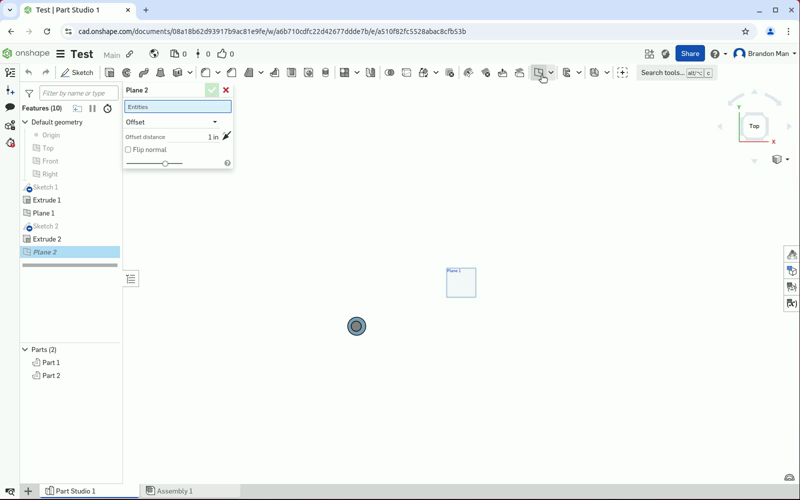
mouse_move(73, 150)
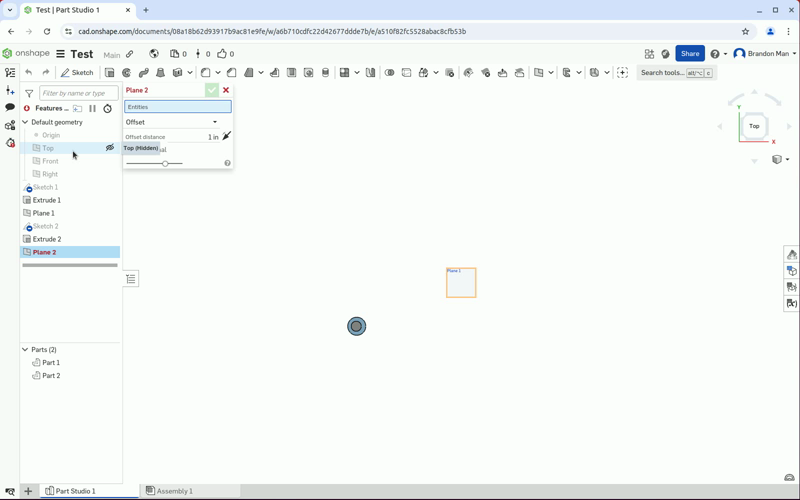
click(73, 150)
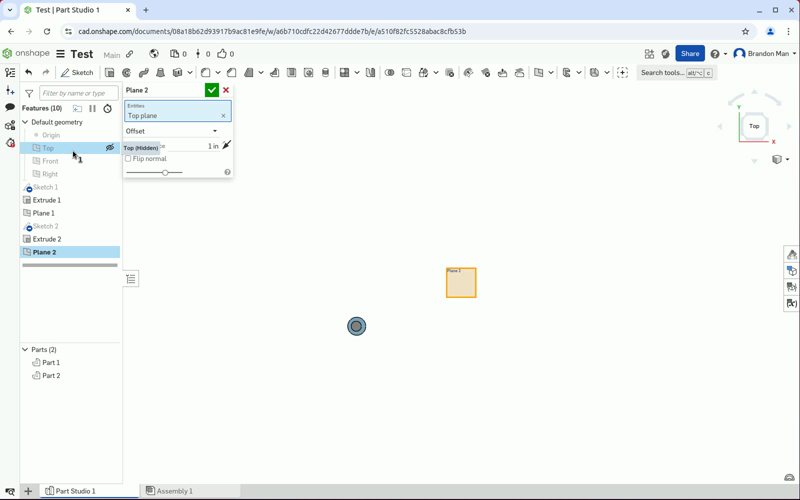
key(tab, 2)
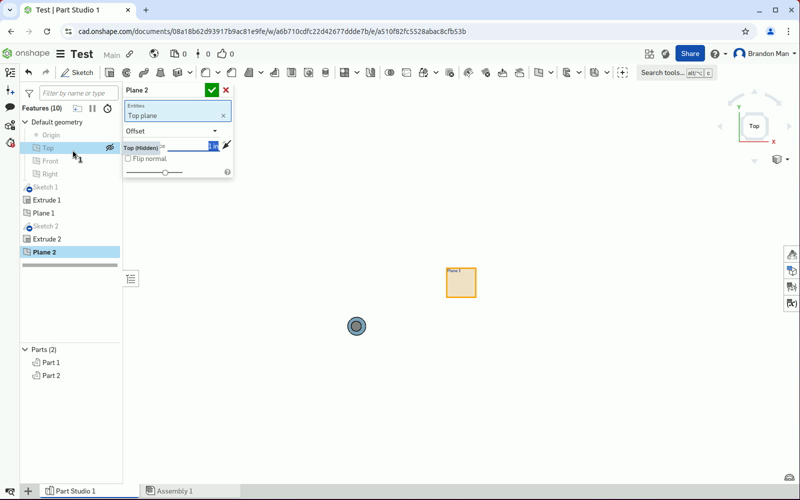
text(4.098)
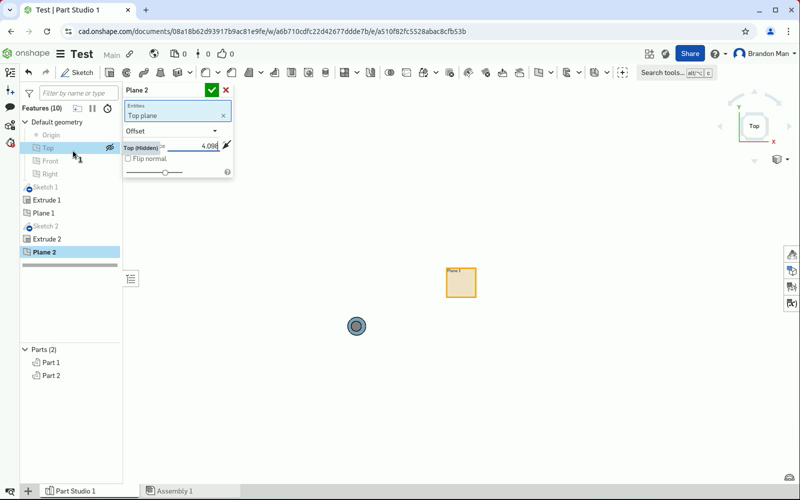
key(enter, 2)
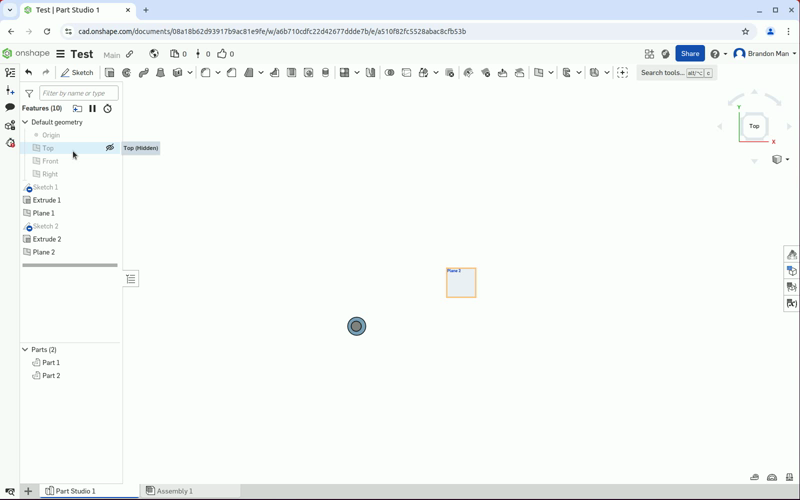
key(shift+s)
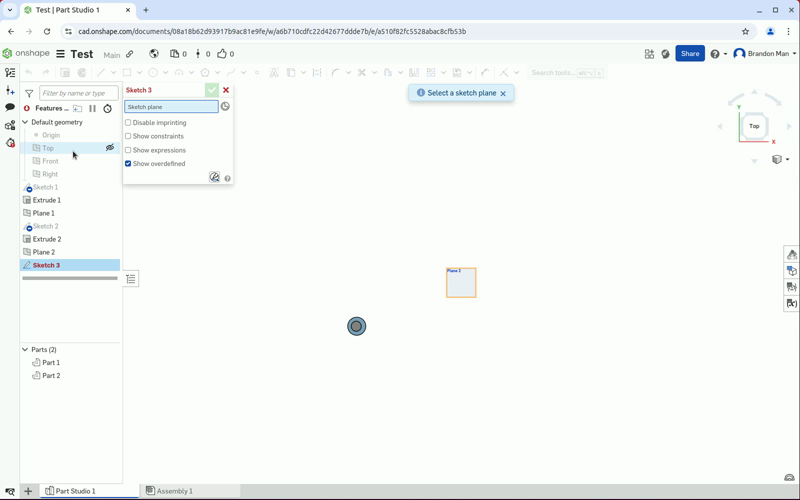
mouse_move(73, 254)
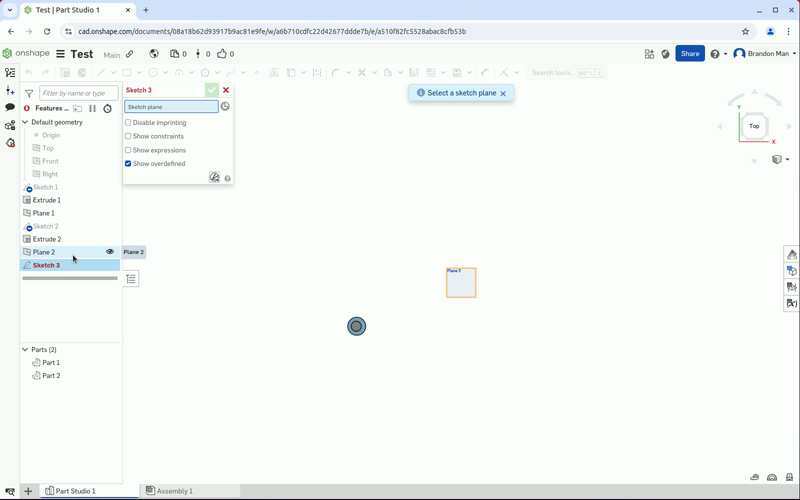
click(73, 254)
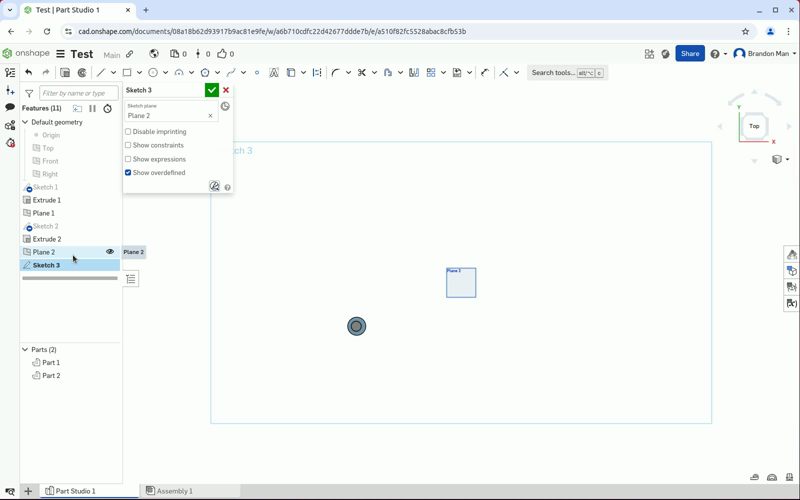
mouse_move(73, 352)
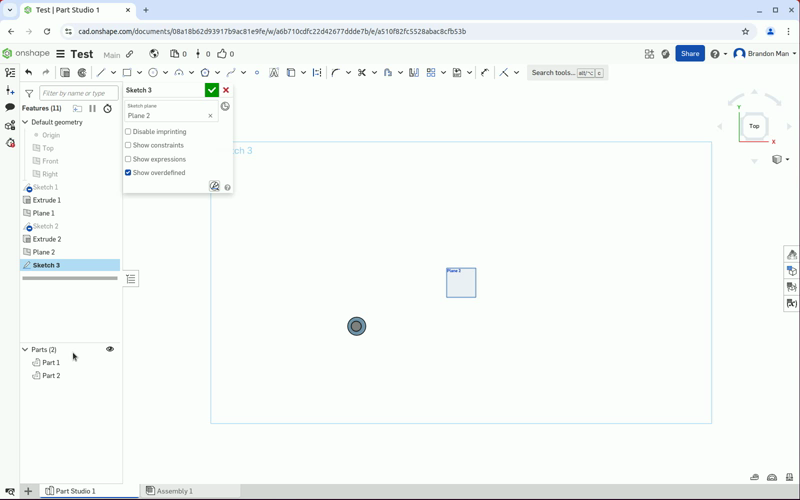
key(y)
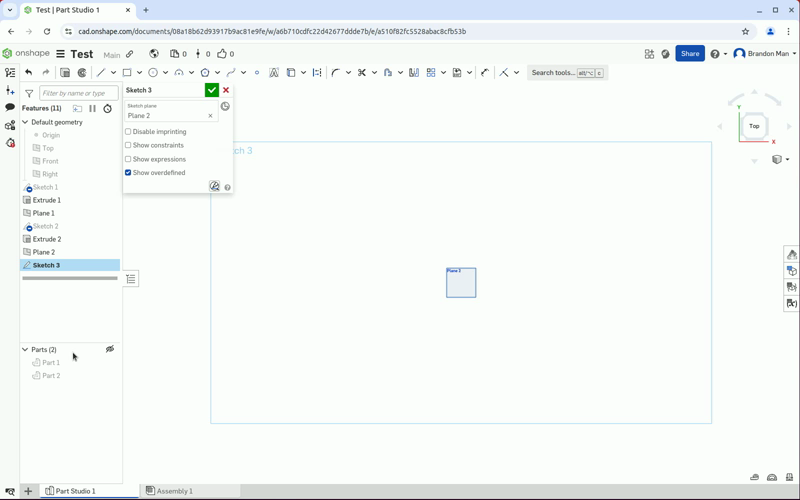
key(l)
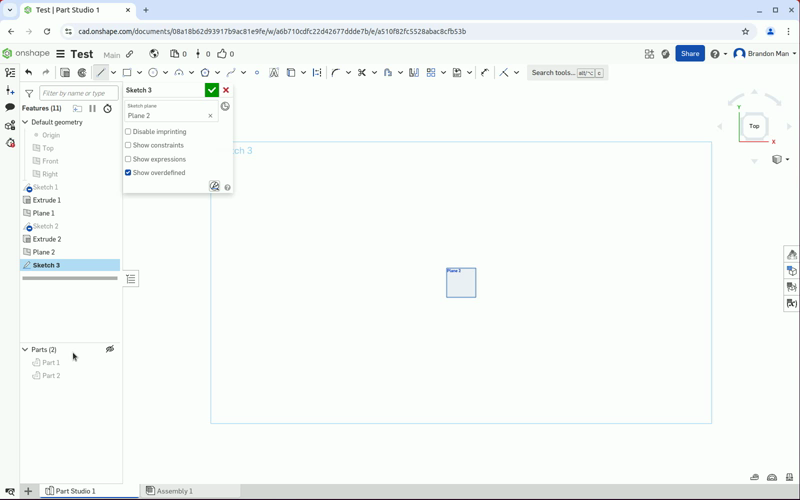
key_down(shift)
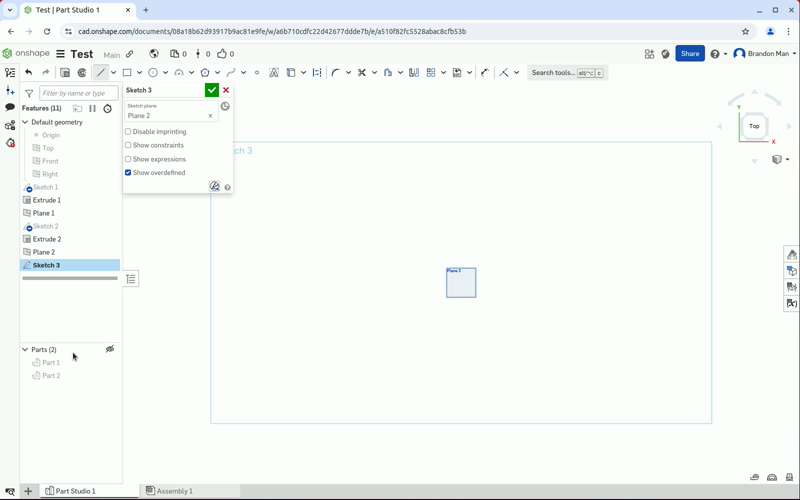
mouse_move(355, 329)
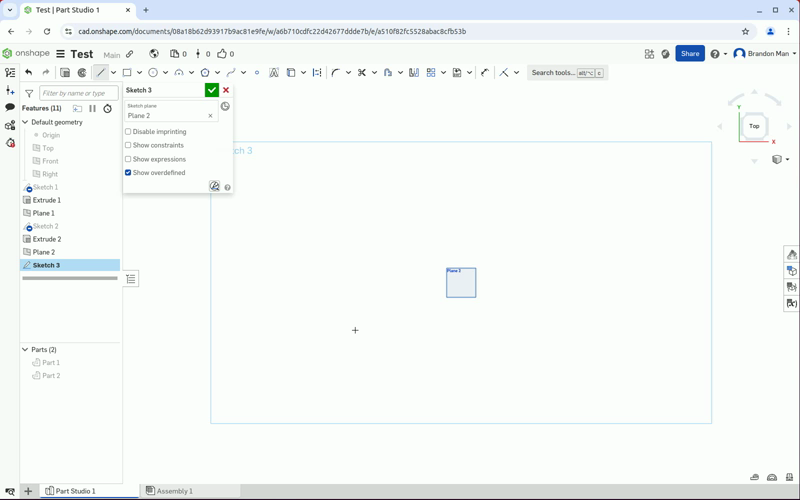
click(355, 329)
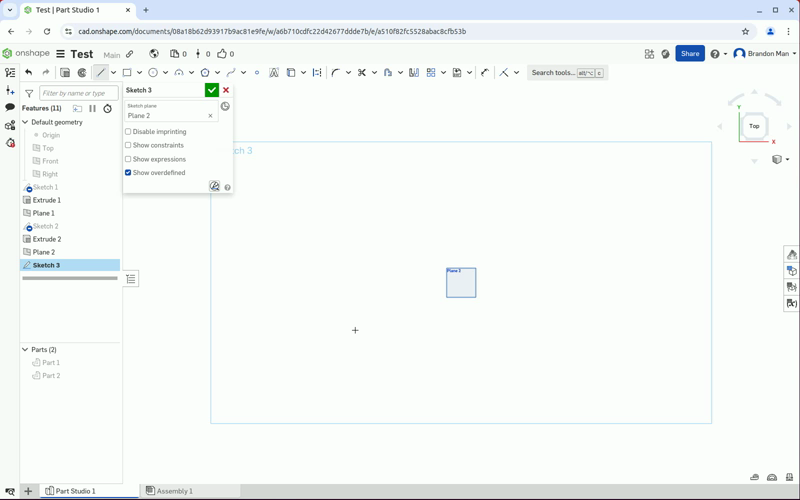
key_up(shift)
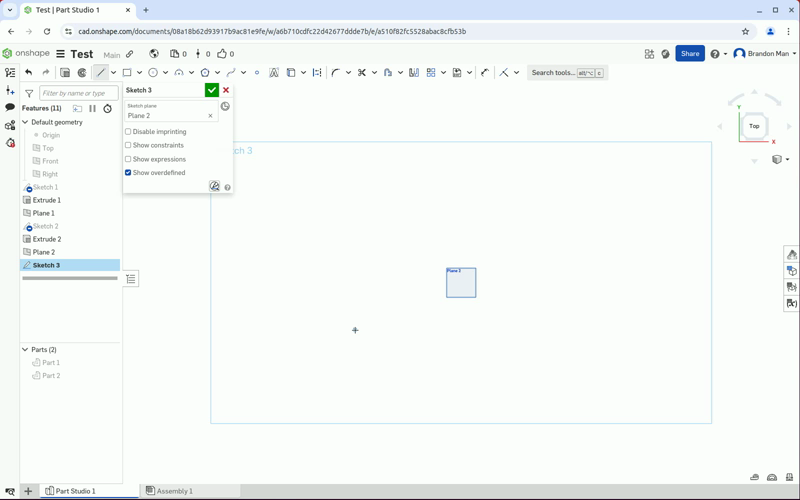
key_down(shift)
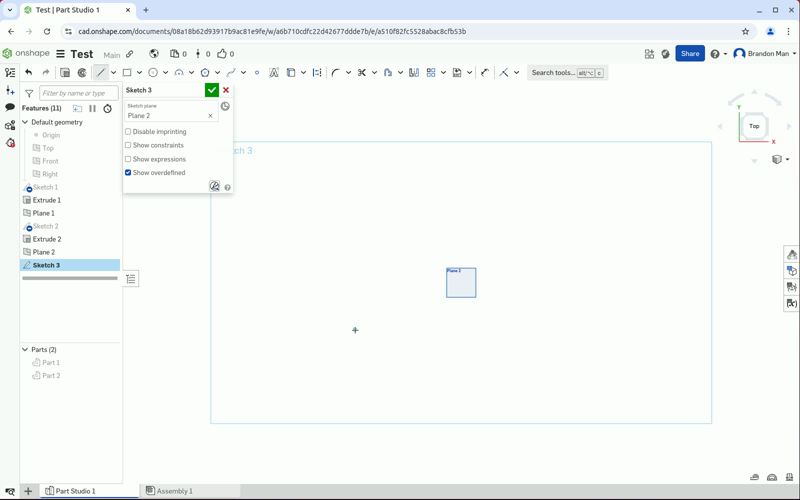
mouse_move(385, 329)
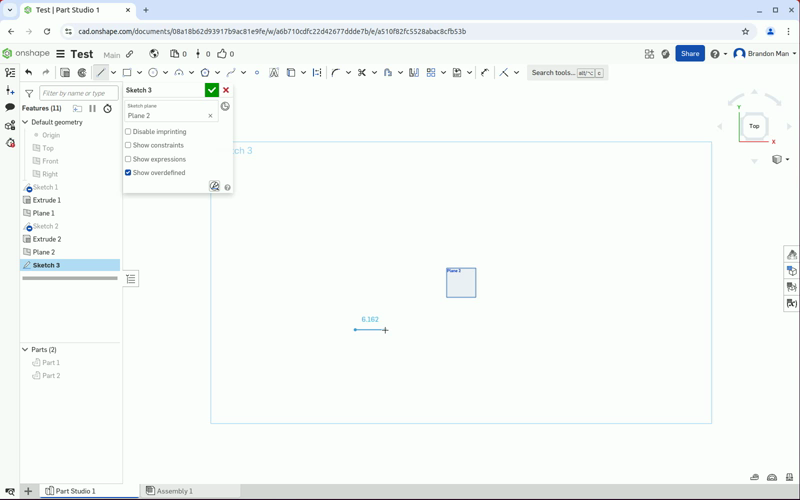
mouse_move(357, 329)
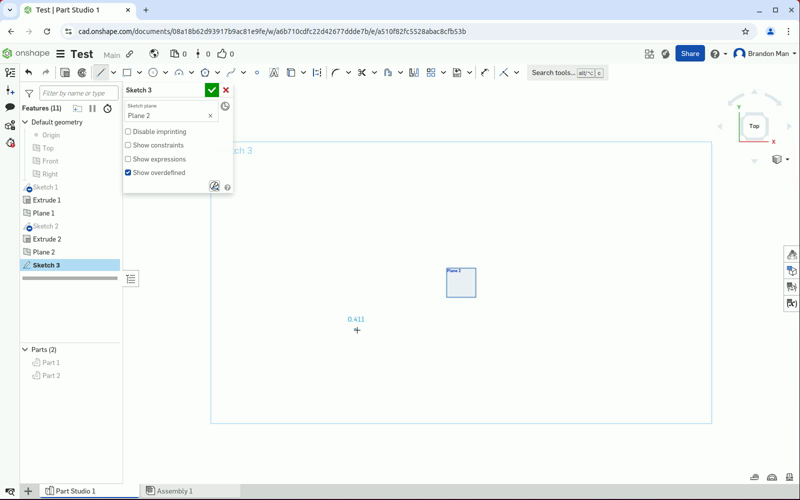
scroll(6)
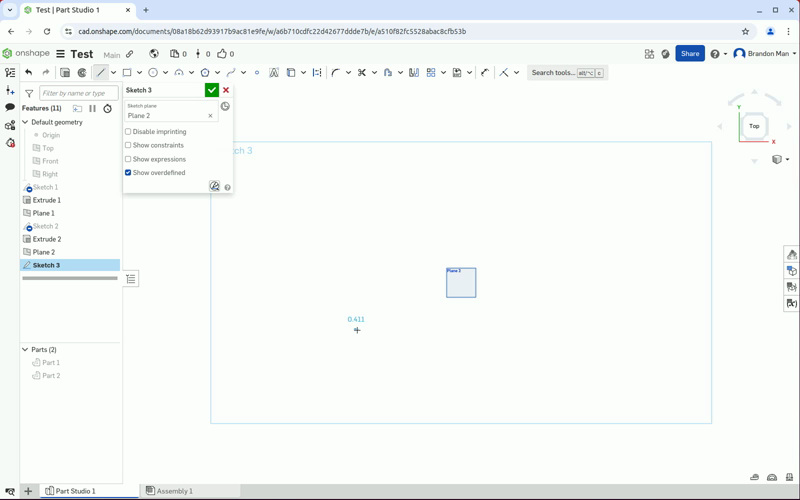
scroll(6)
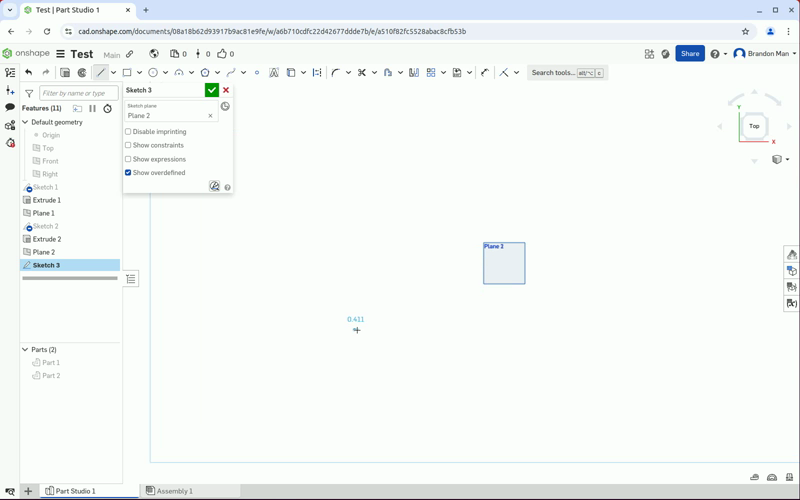
scroll(6)
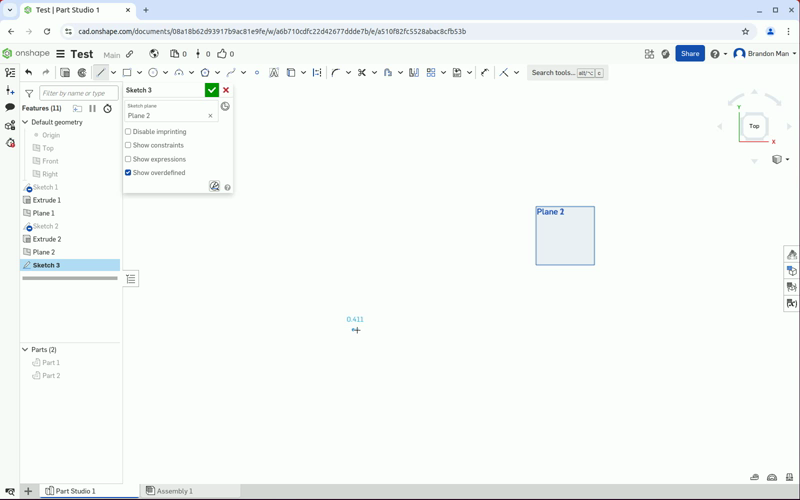
scroll(6)
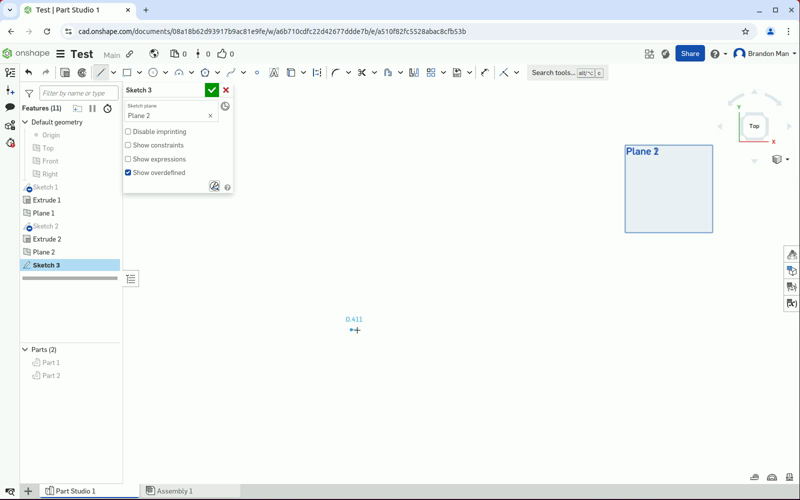
scroll(6)
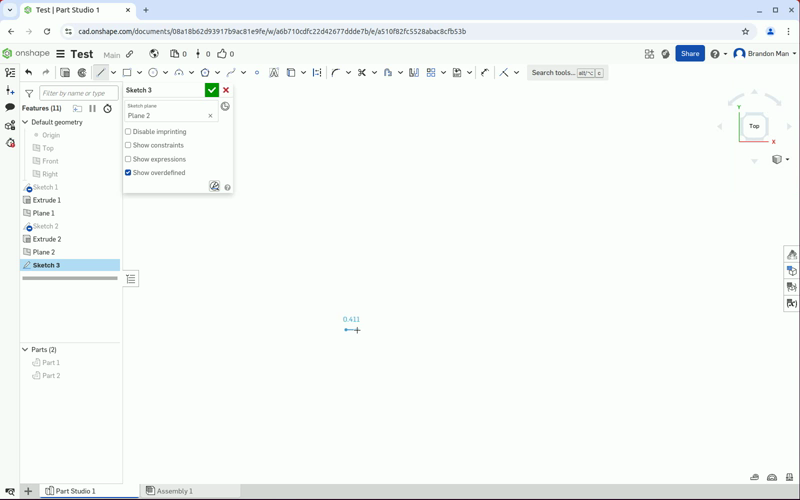
scroll(6)
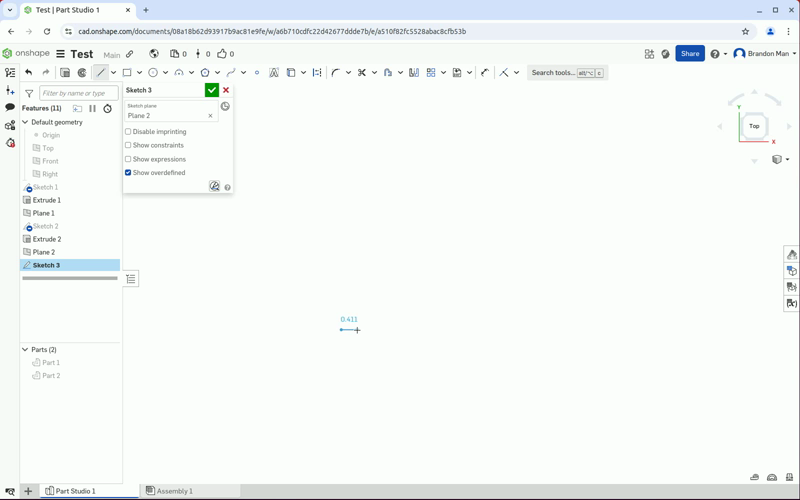
scroll(6)
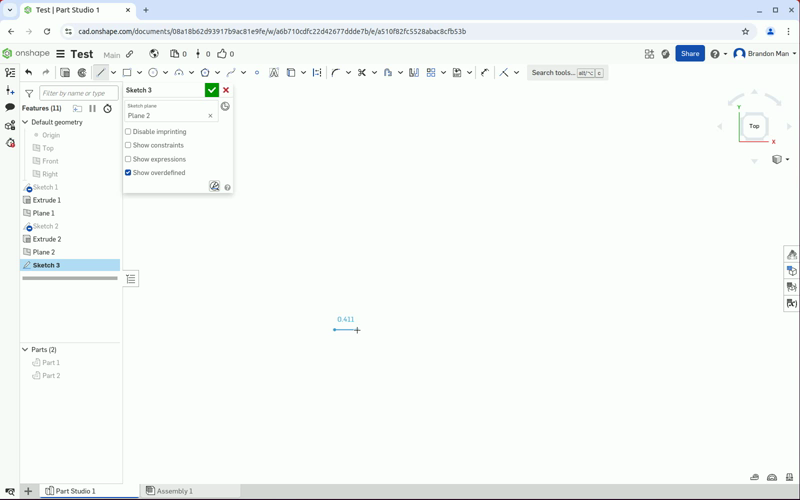
click(357, 329)
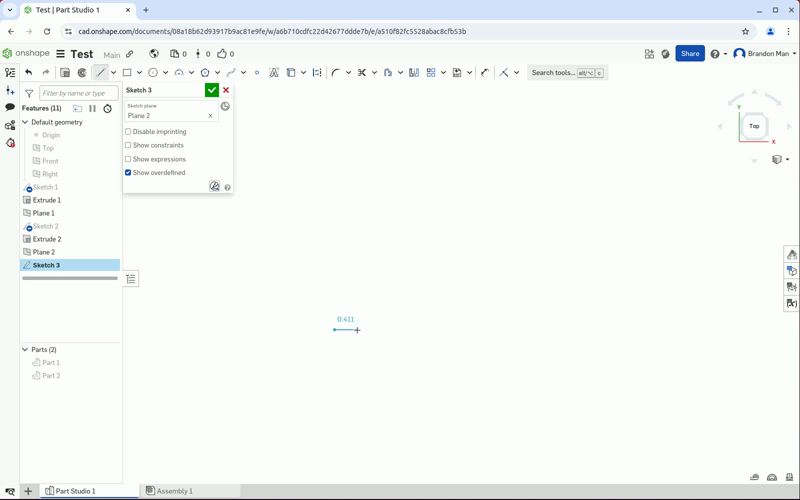
scroll(-6)
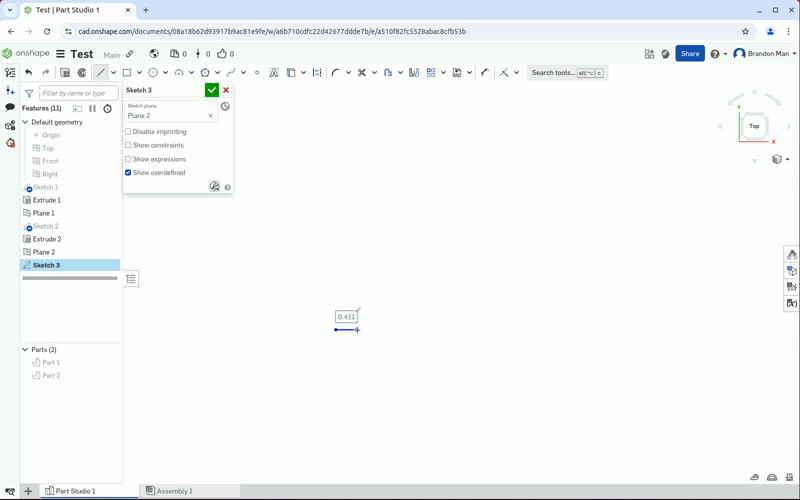
scroll(-6)
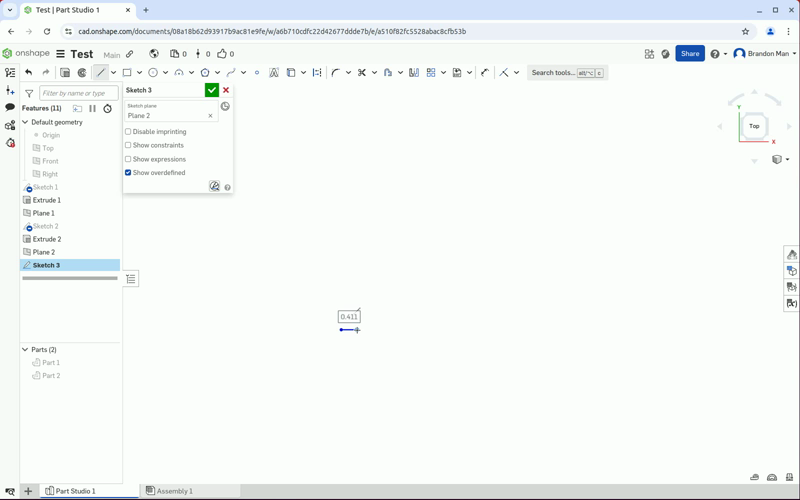
scroll(-6)
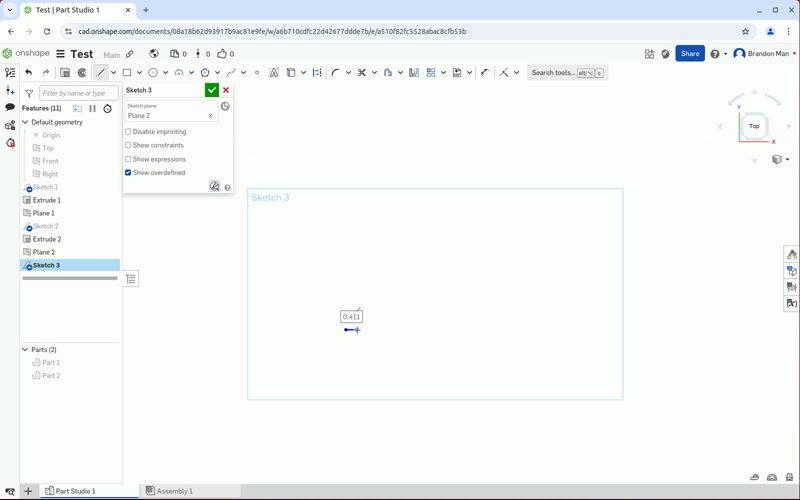
scroll(-6)
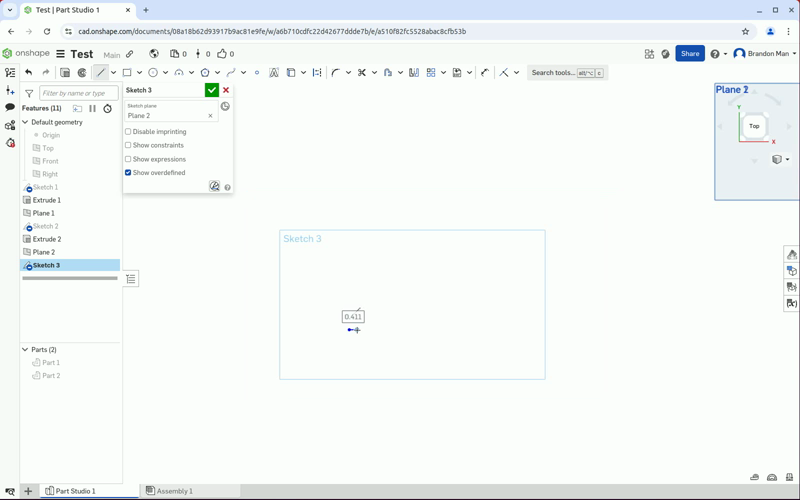
scroll(-6)
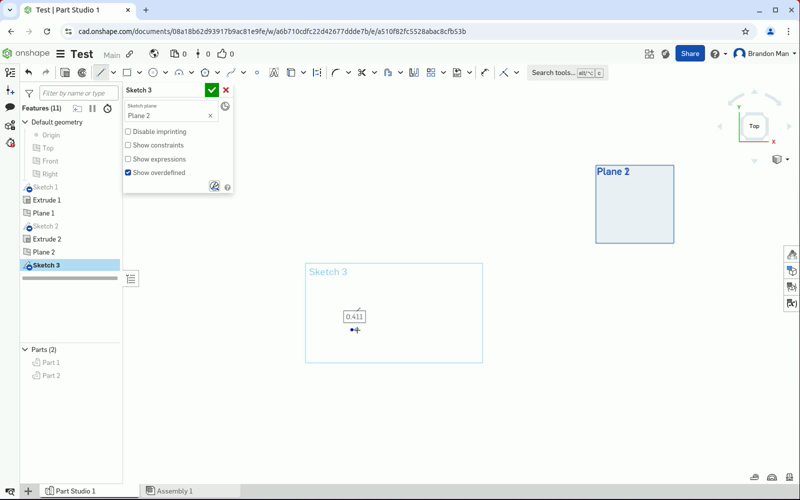
scroll(-6)
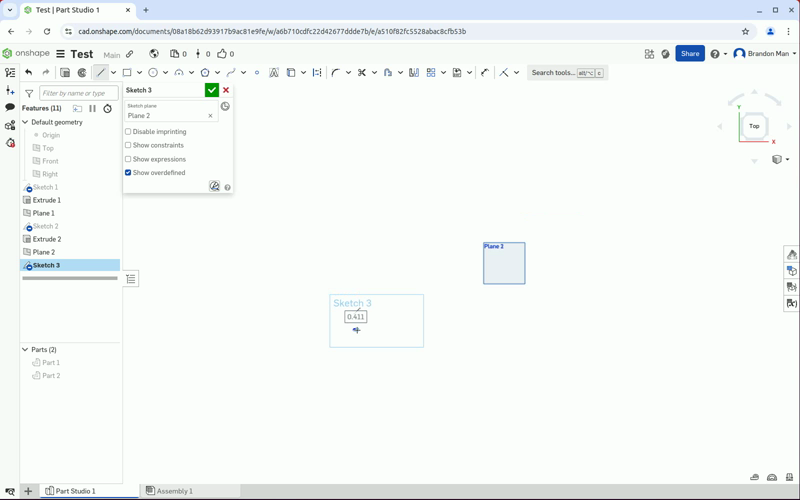
scroll(-6)
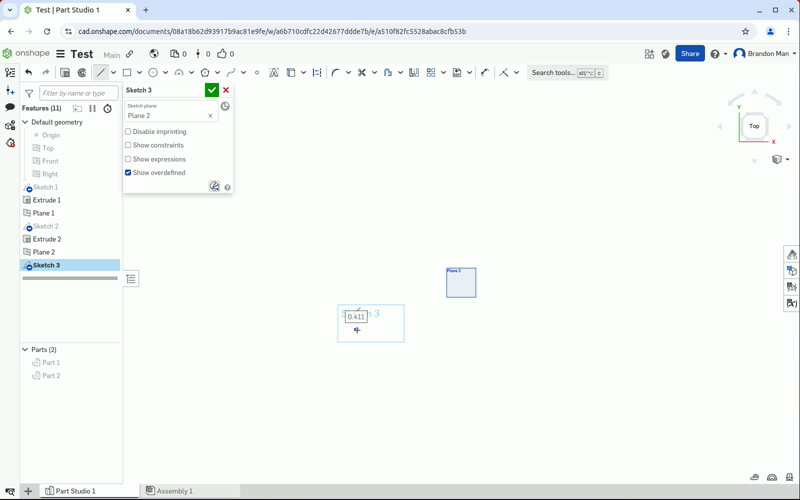
key_up(shift)
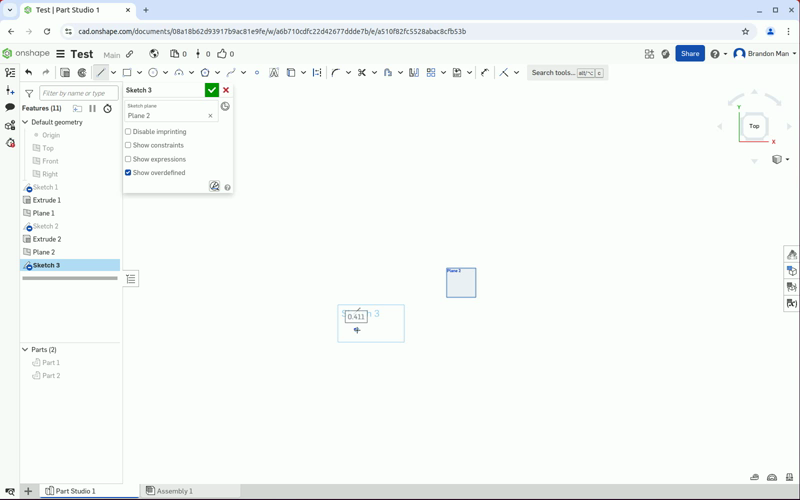
key_down(shift)
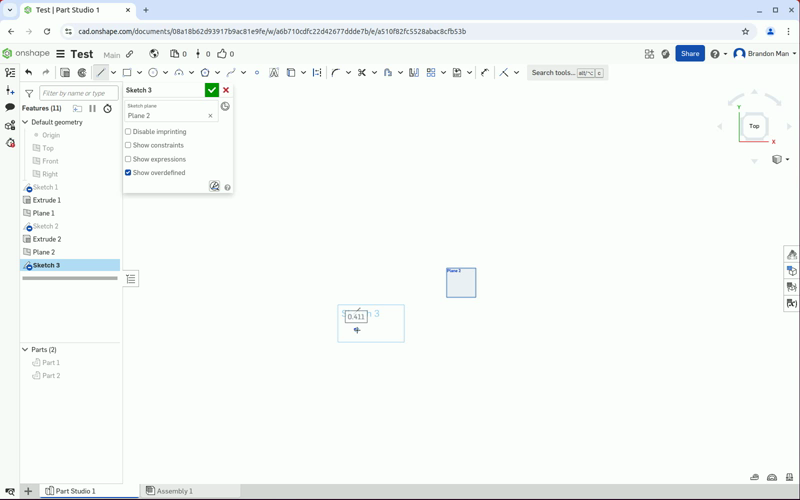
mouse_move(387, 329)
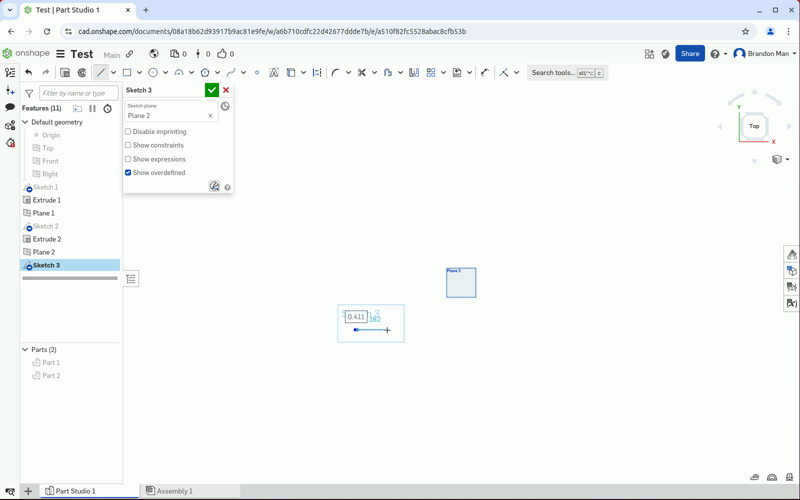
mouse_move(357, 320)
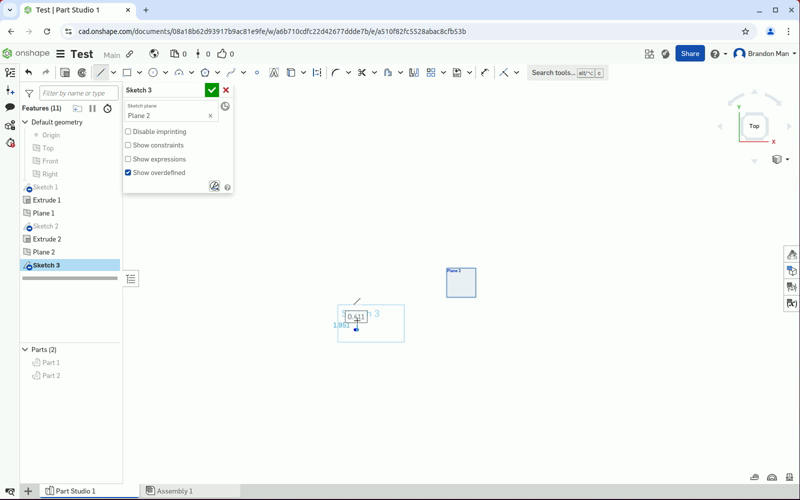
click(357, 320)
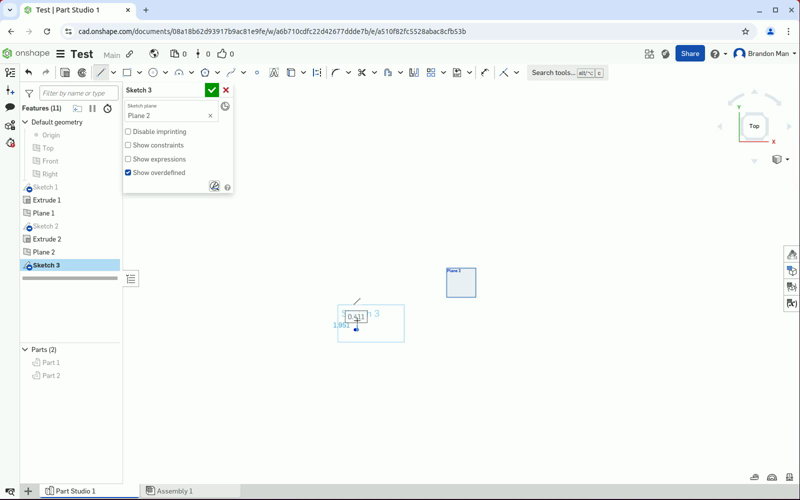
key_up(shift)
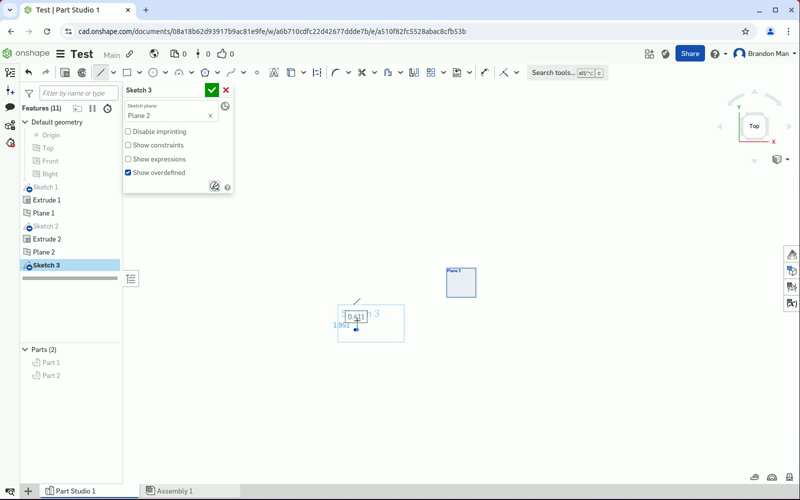
key_down(shift)
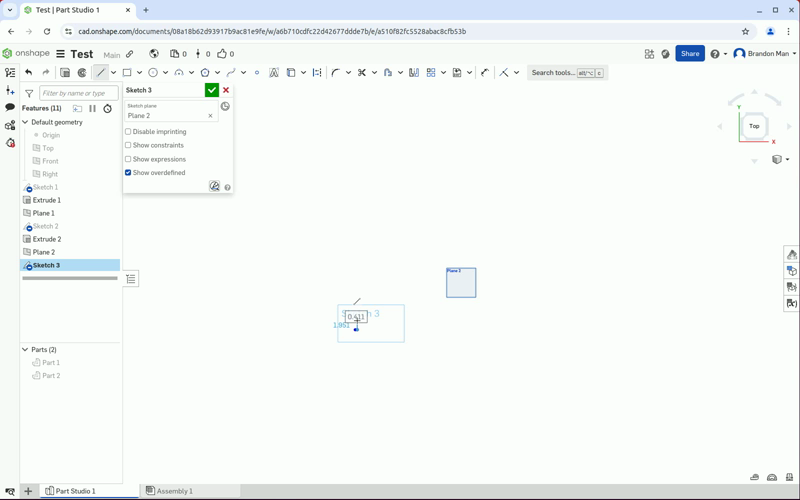
mouse_move(387, 320)
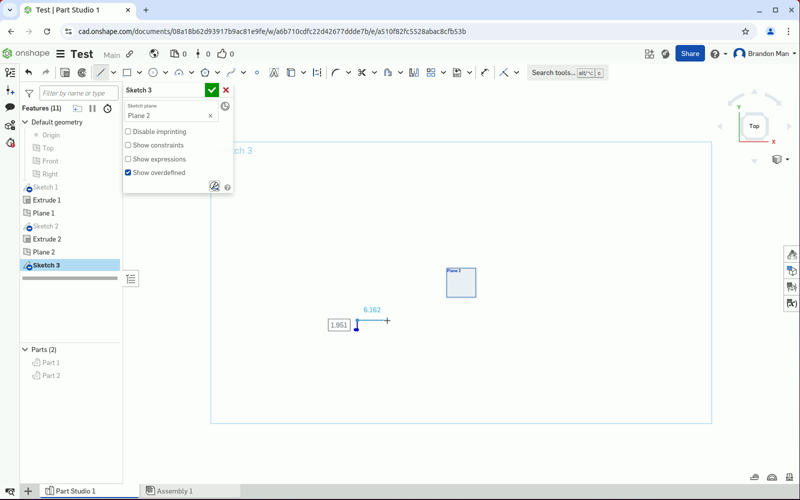
mouse_move(355, 320)
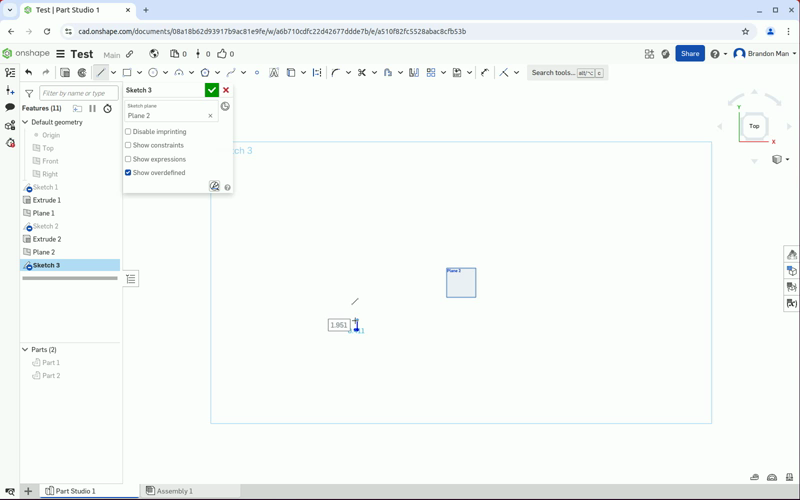
scroll(6)
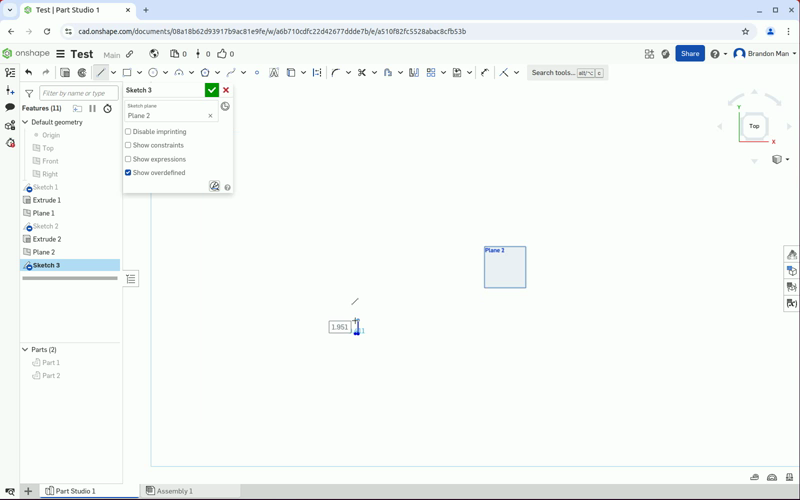
scroll(6)
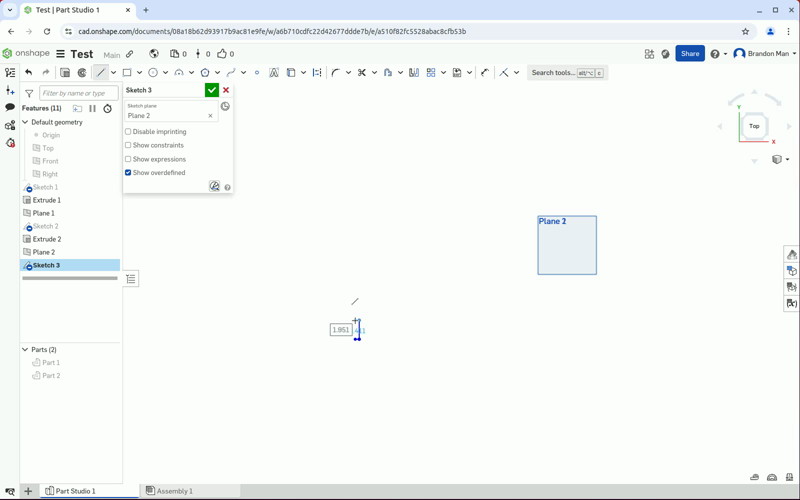
scroll(6)
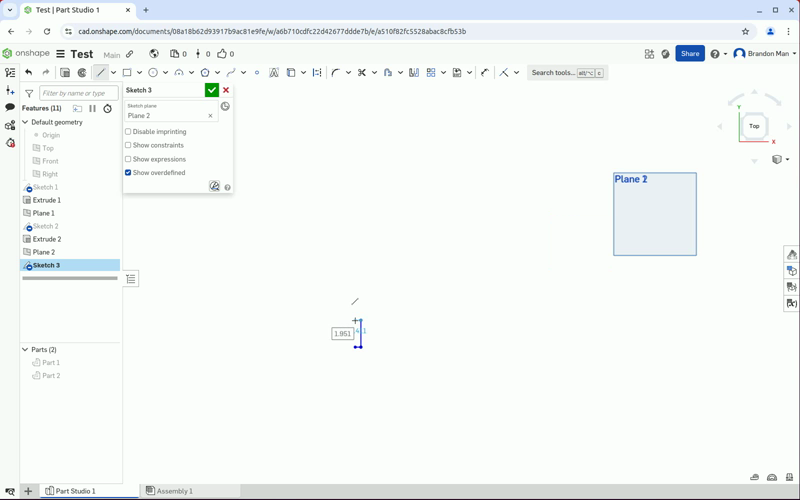
scroll(6)
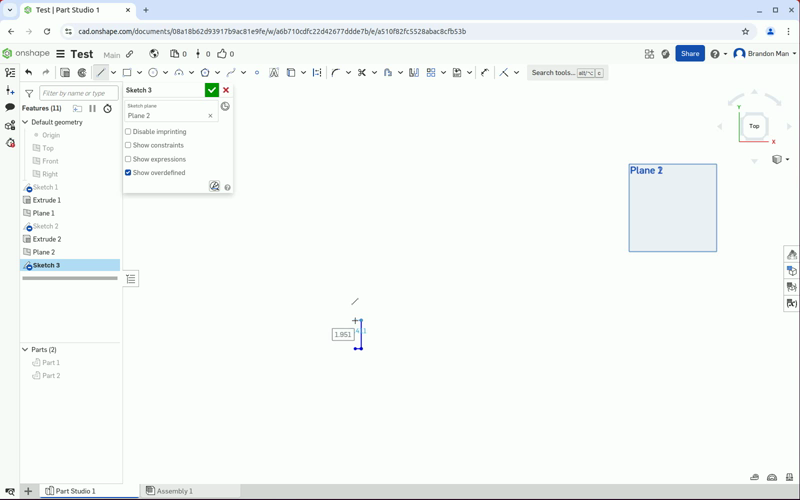
scroll(6)
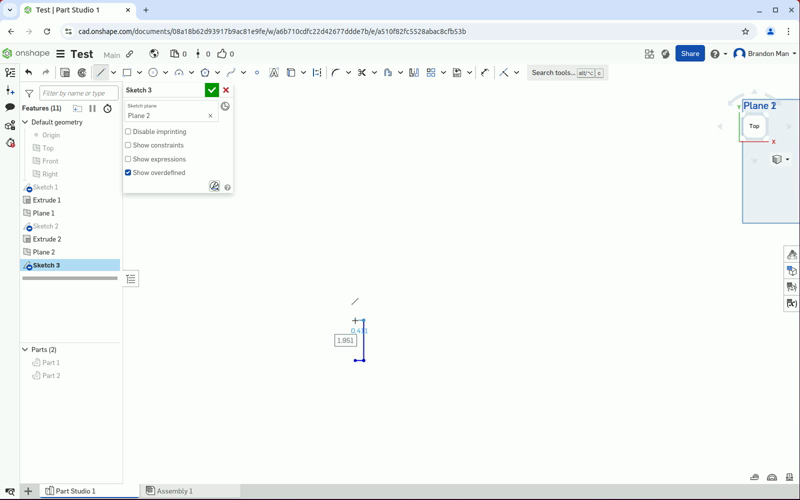
scroll(6)
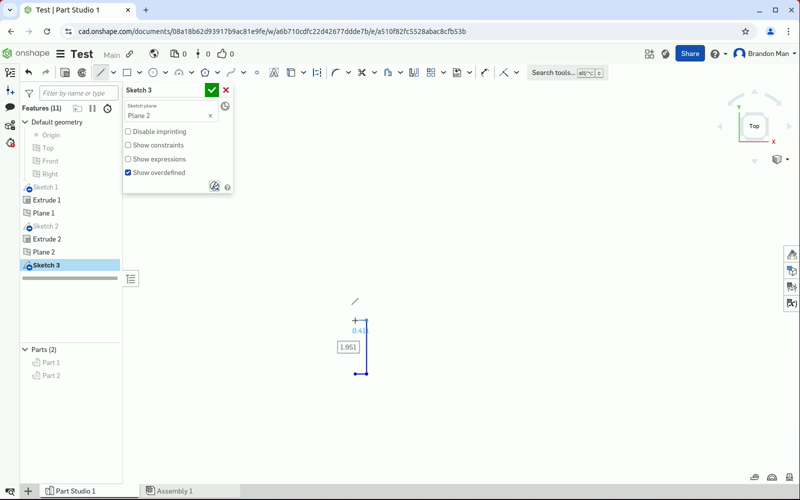
scroll(6)
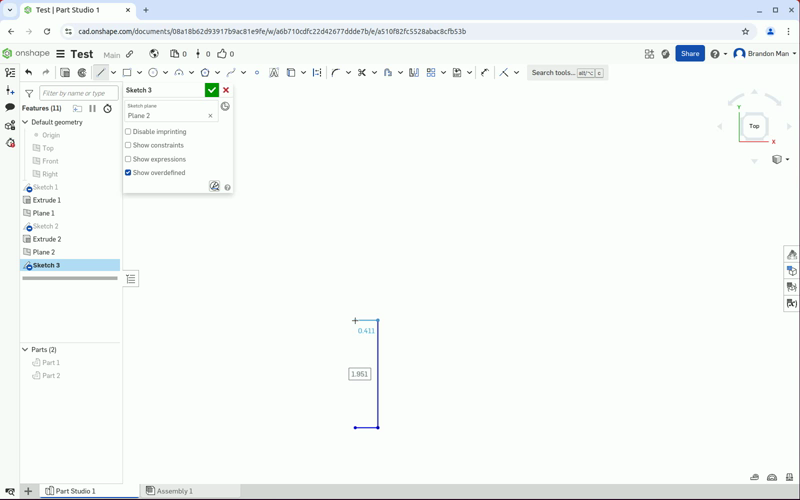
click(355, 320)
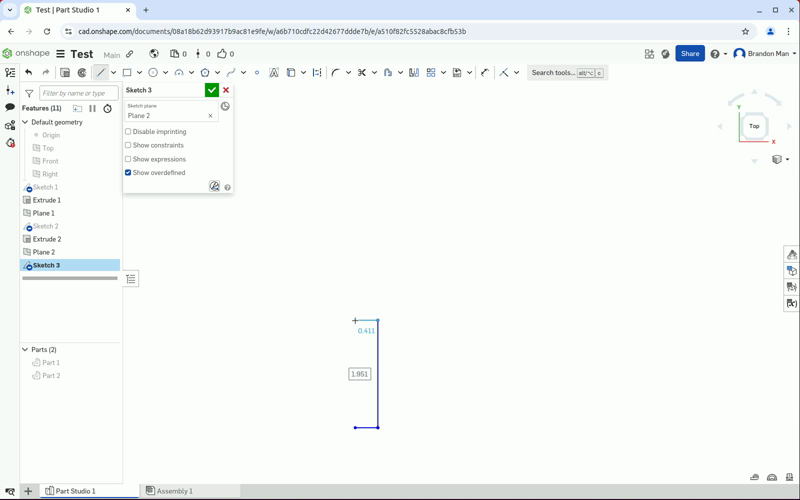
scroll(-6)
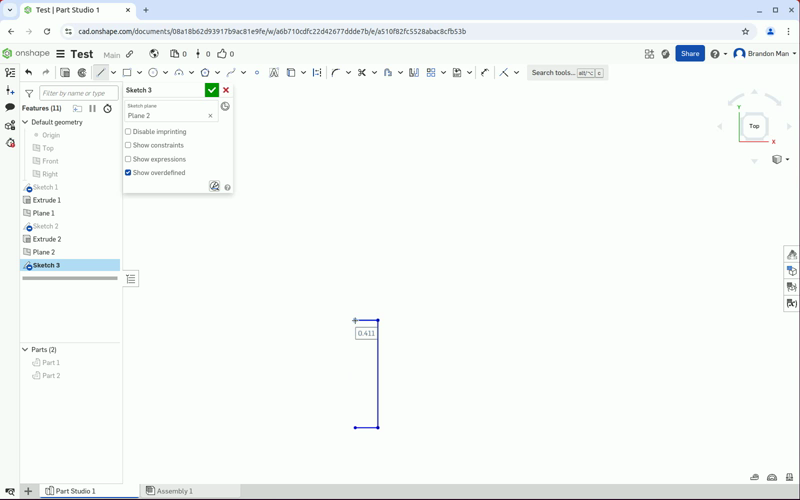
scroll(-6)
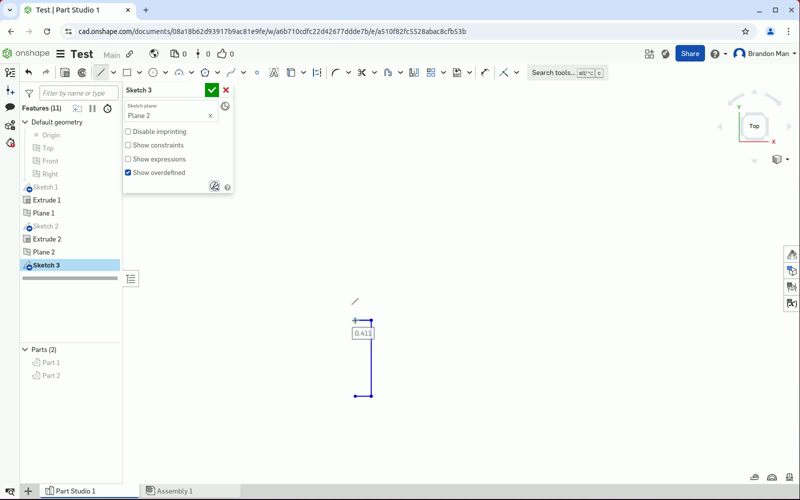
scroll(-6)
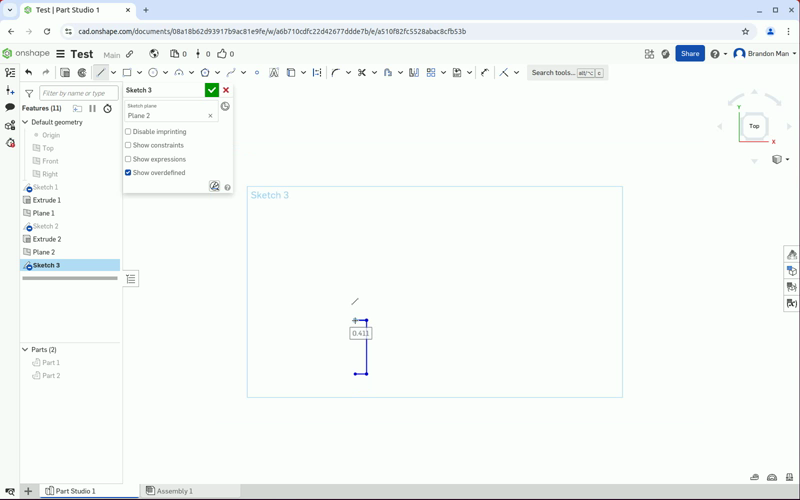
scroll(-6)
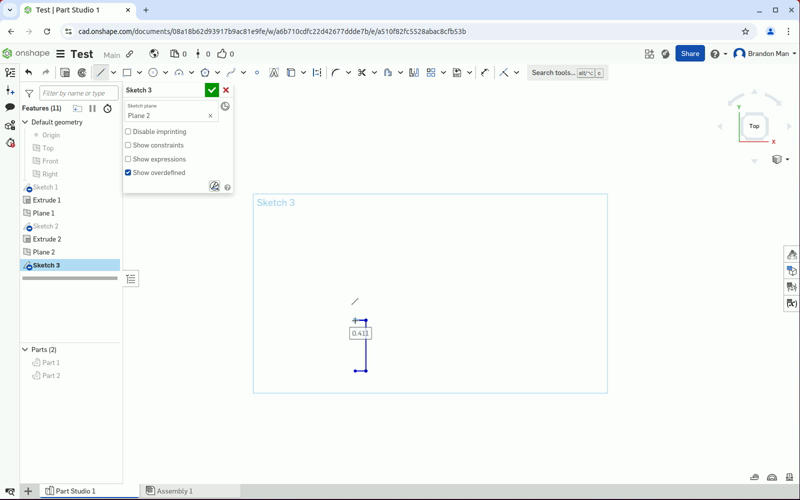
scroll(-6)
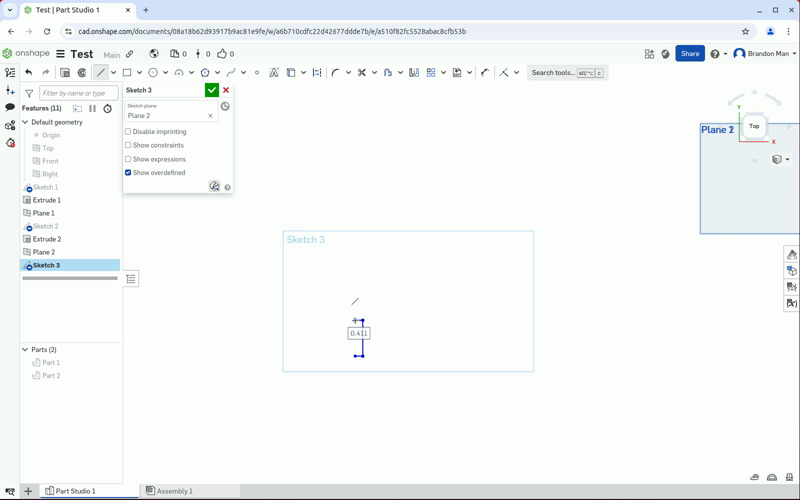
scroll(-6)
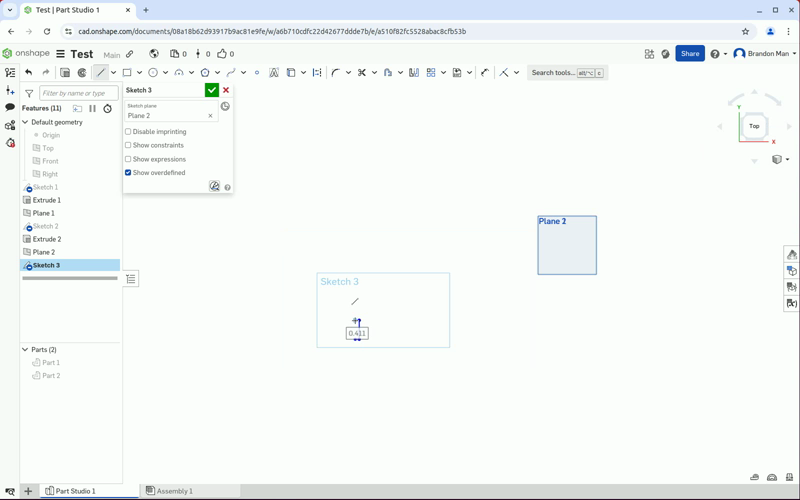
scroll(-6)
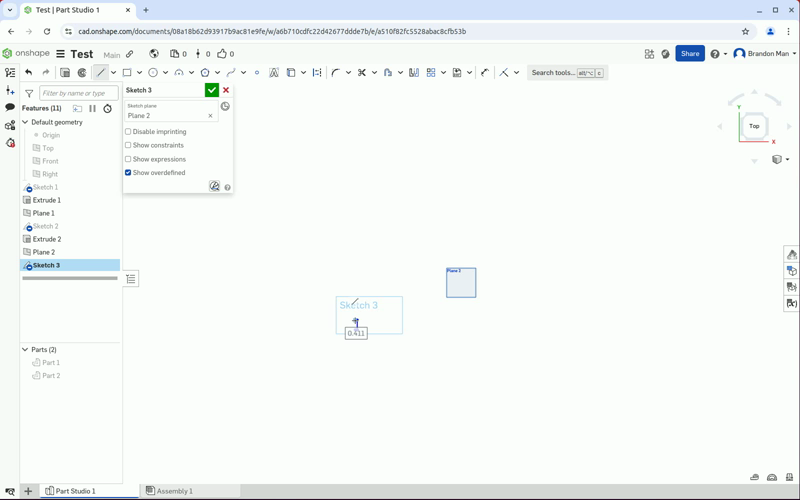
key_up(shift)
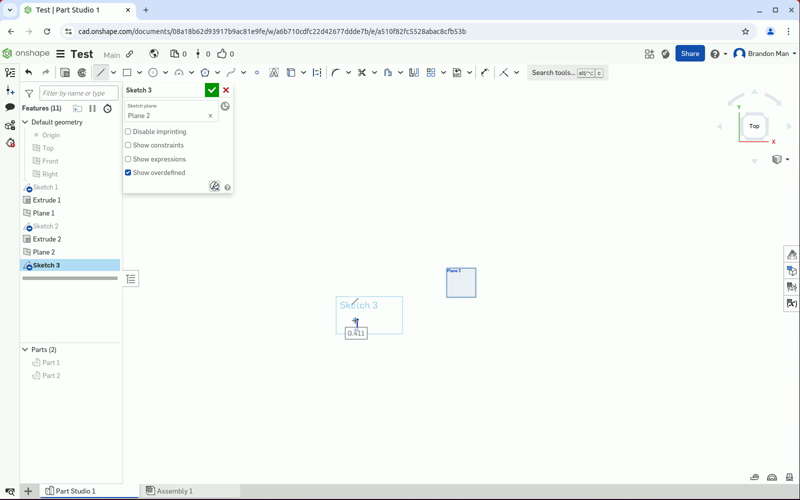
mouse_move(385, 320)
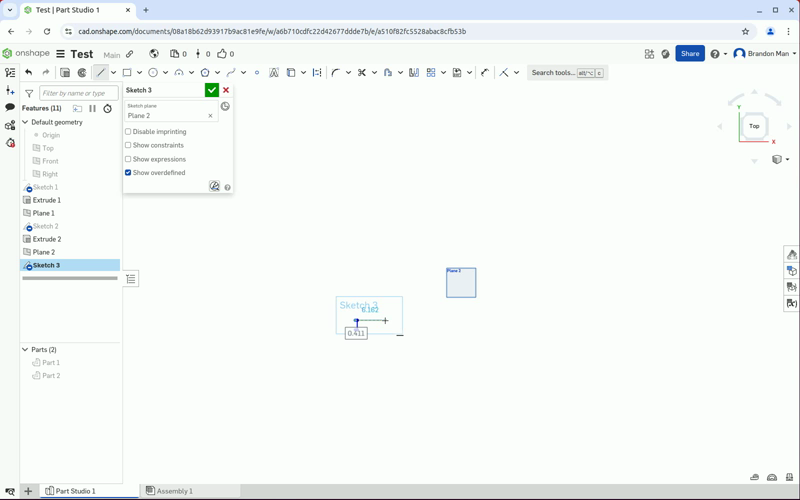
key_down(shift)
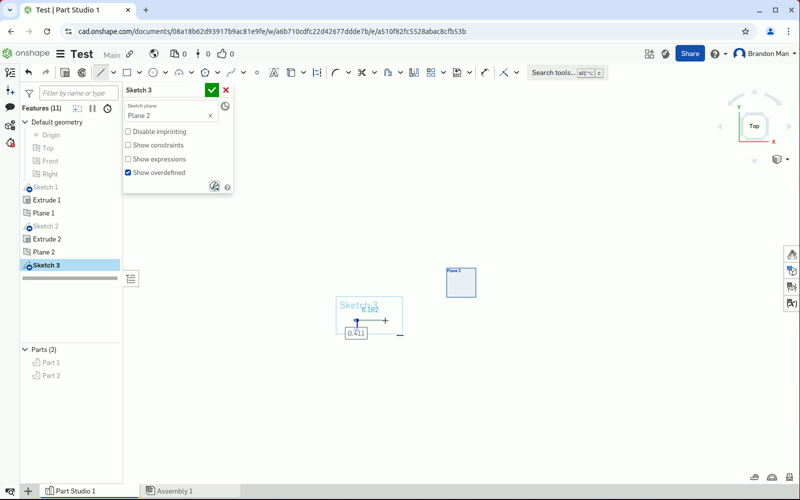
mouse_move(355, 329)
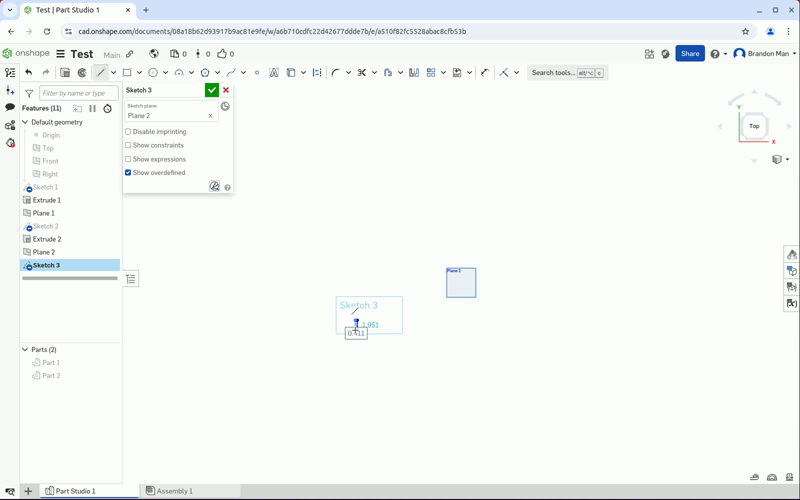
scroll(6)
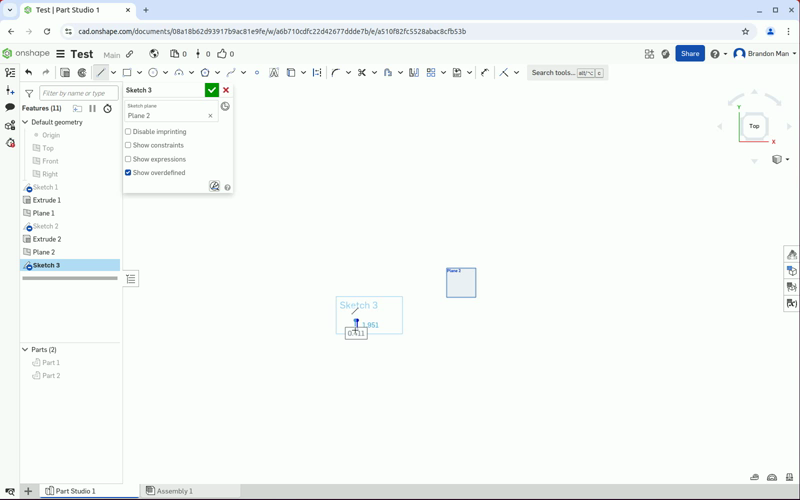
scroll(6)
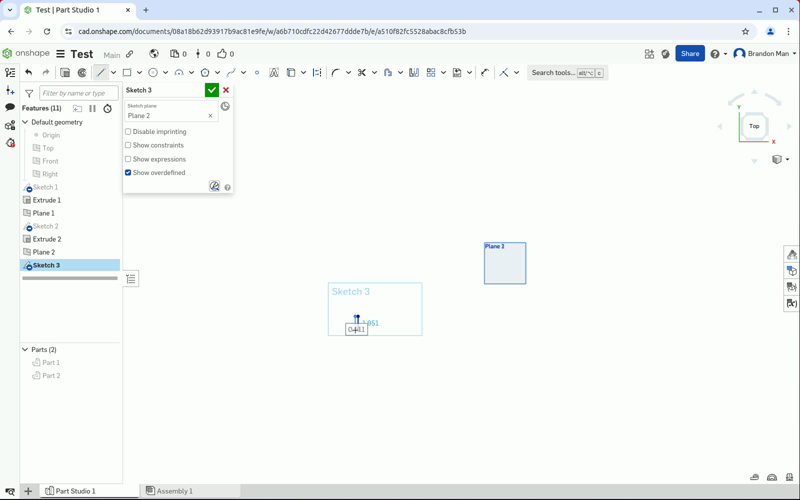
scroll(6)
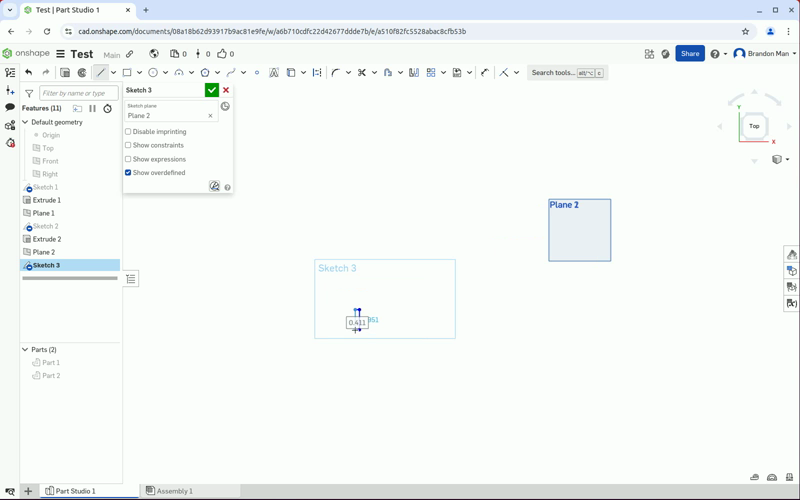
scroll(6)
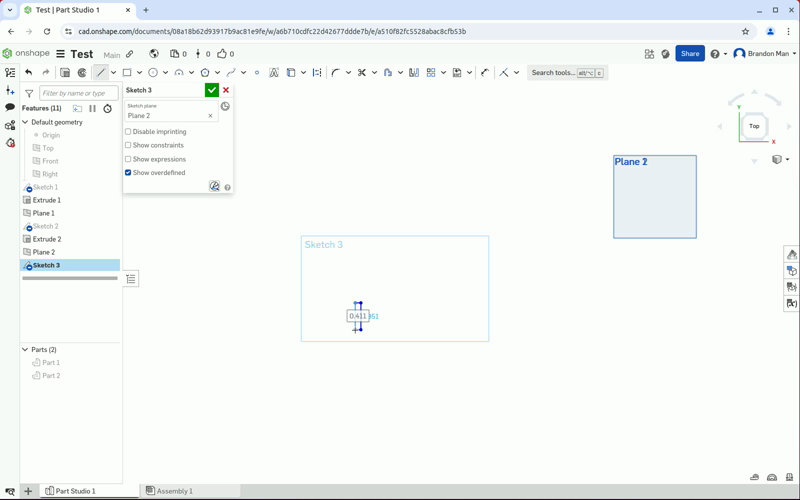
scroll(6)
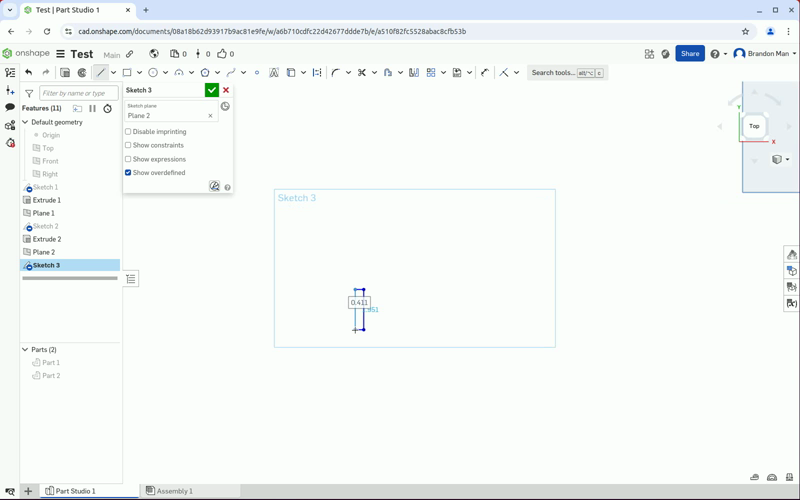
scroll(6)
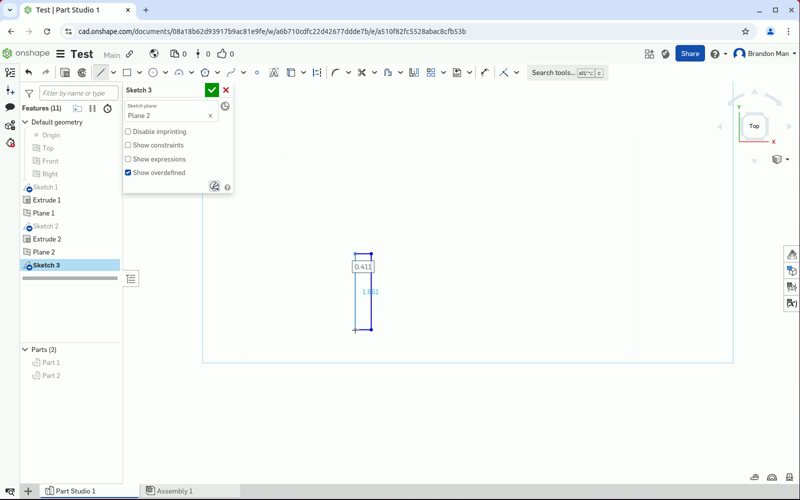
scroll(6)
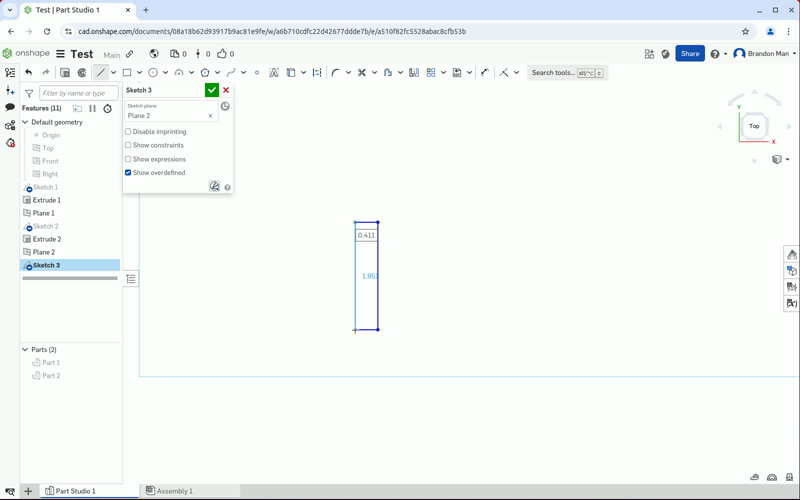
key_up(shift)
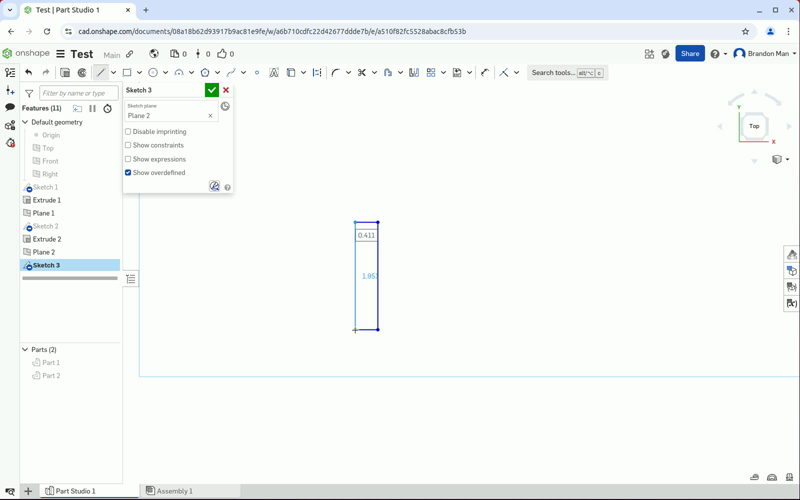
click(355, 329)
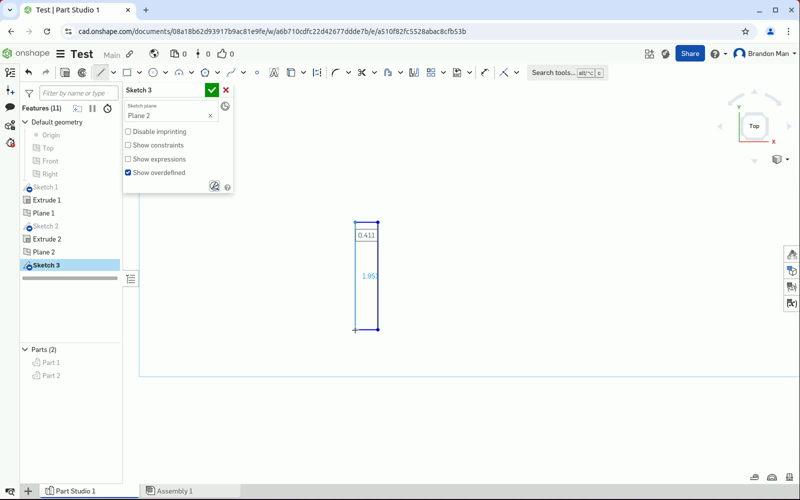
scroll(-6)
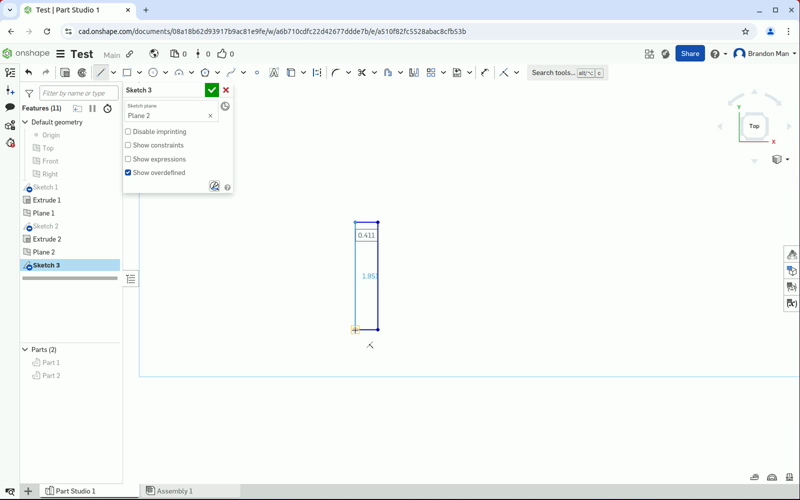
scroll(-6)
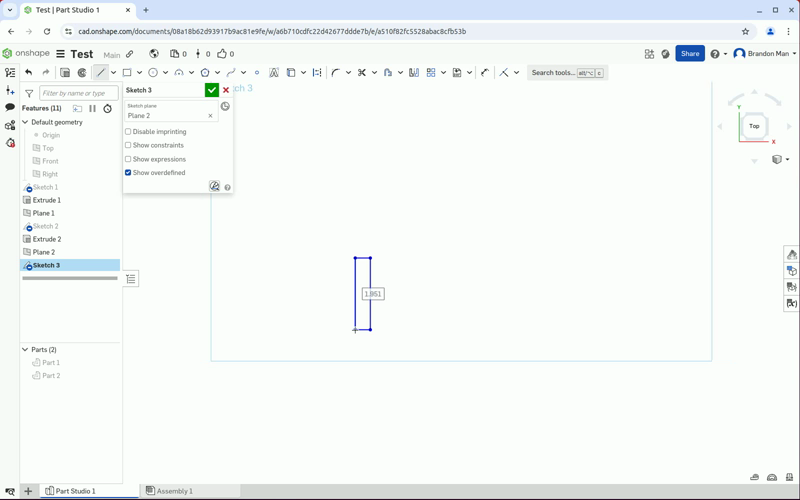
scroll(-6)
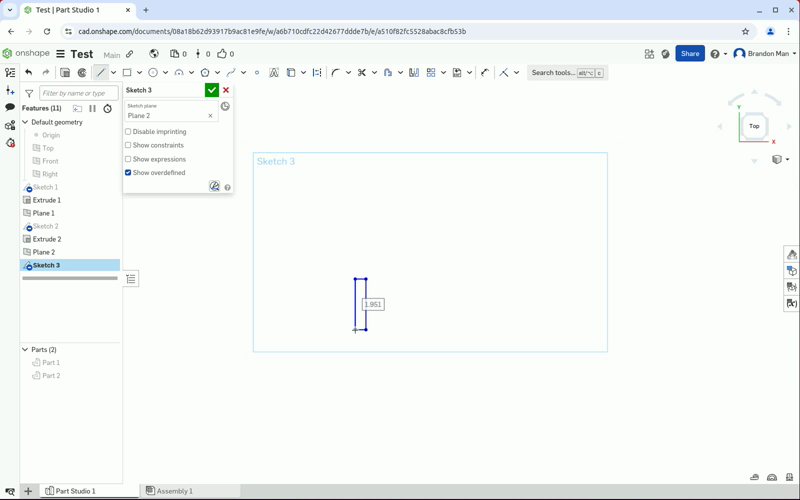
scroll(-6)
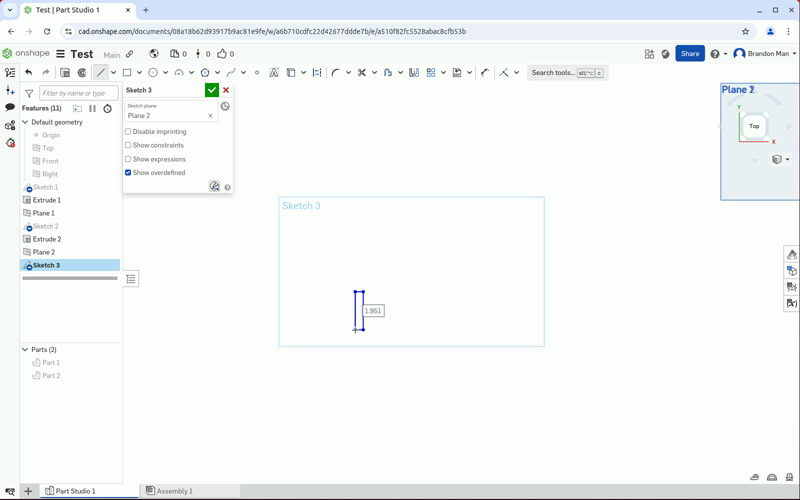
scroll(-6)
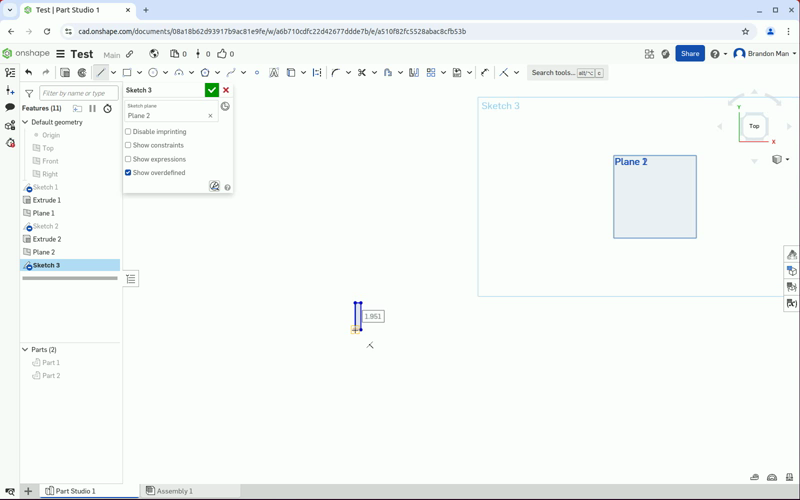
scroll(-6)
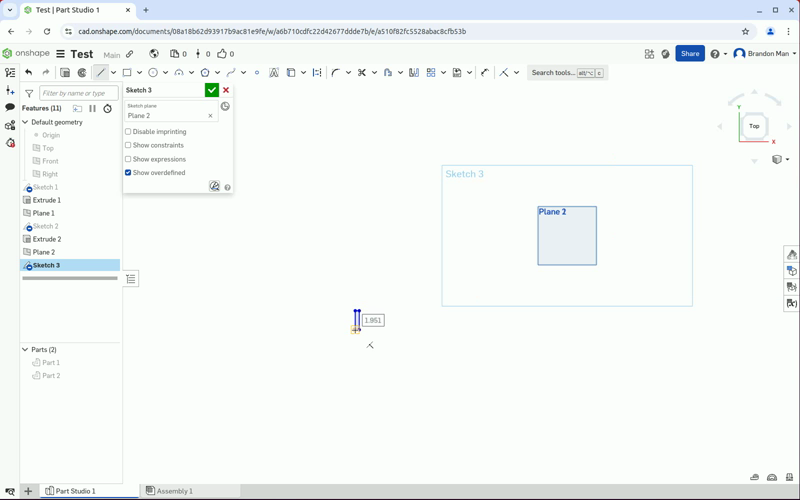
scroll(-6)
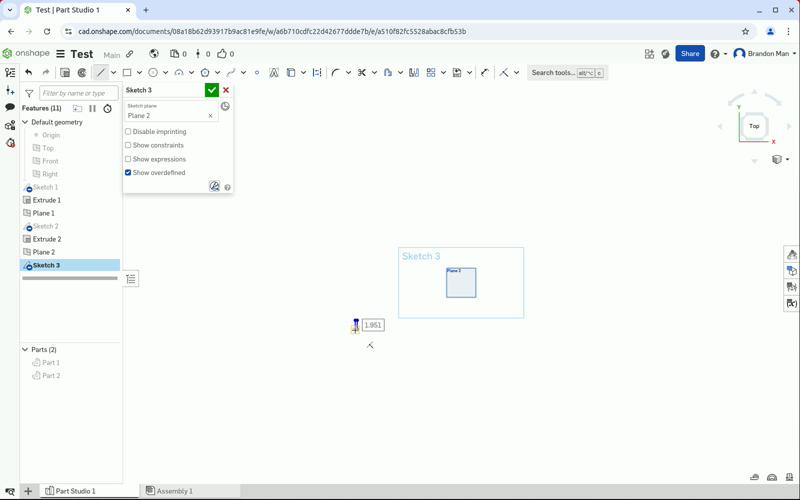
key(esc)
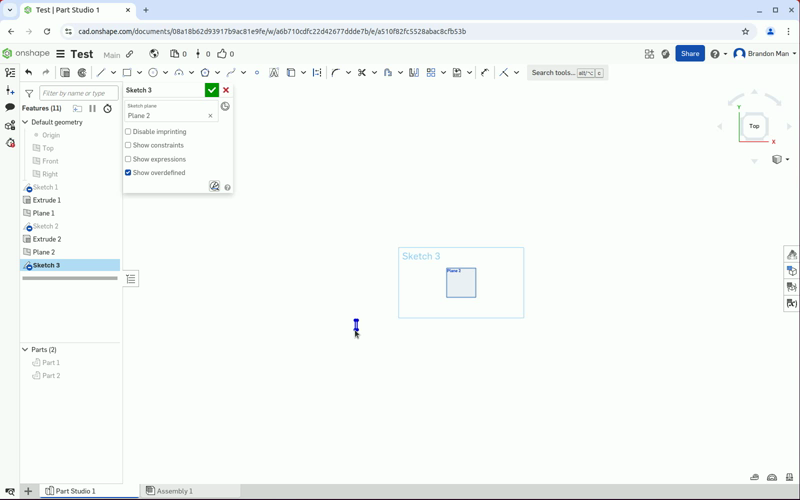
mouse_move(355, 323)
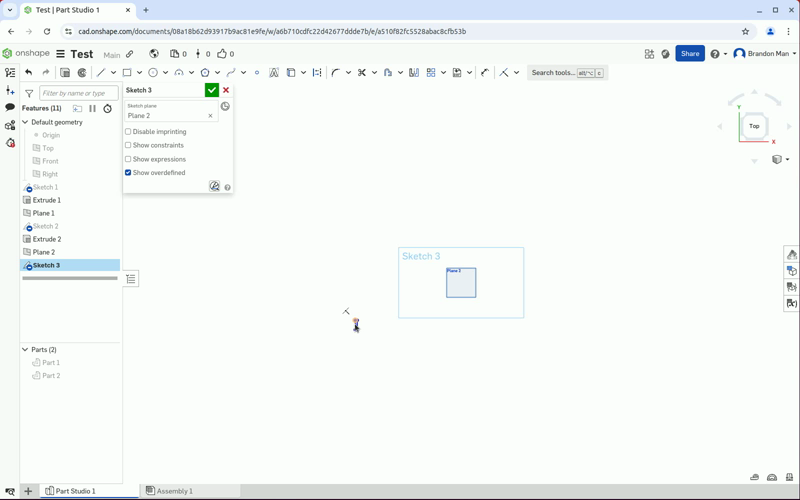
scroll(6)
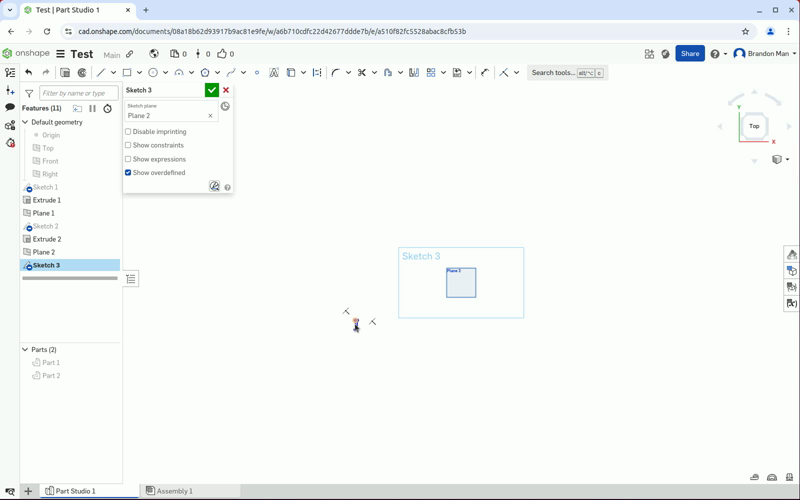
scroll(6)
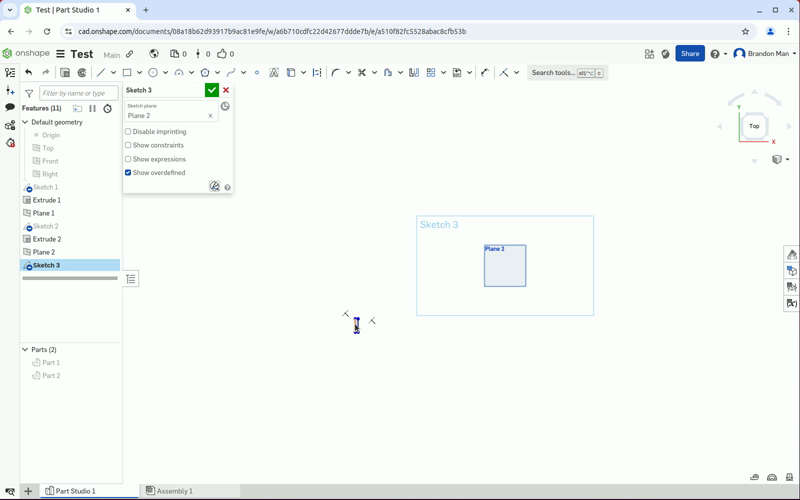
scroll(6)
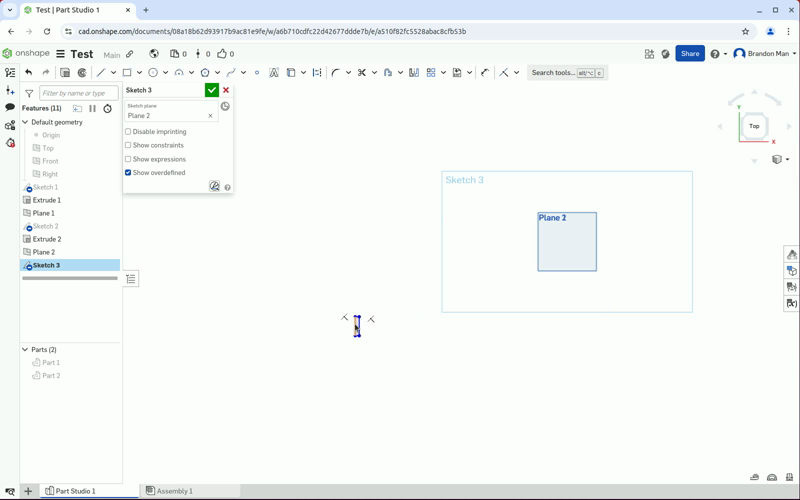
scroll(6)
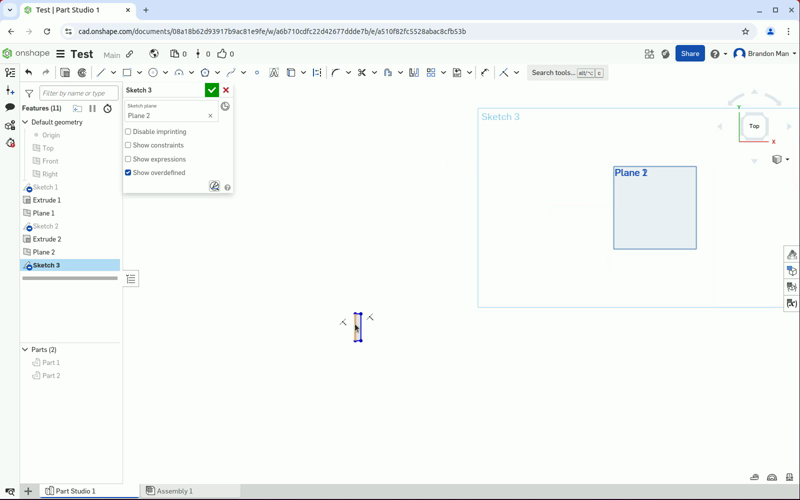
scroll(6)
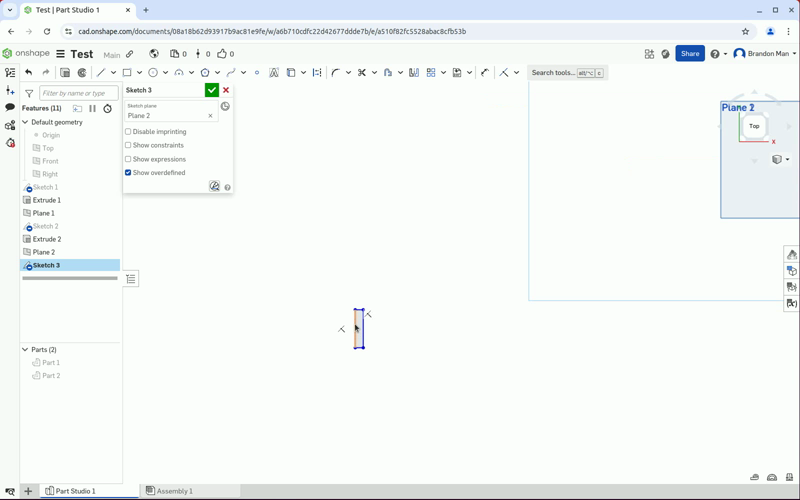
scroll(6)
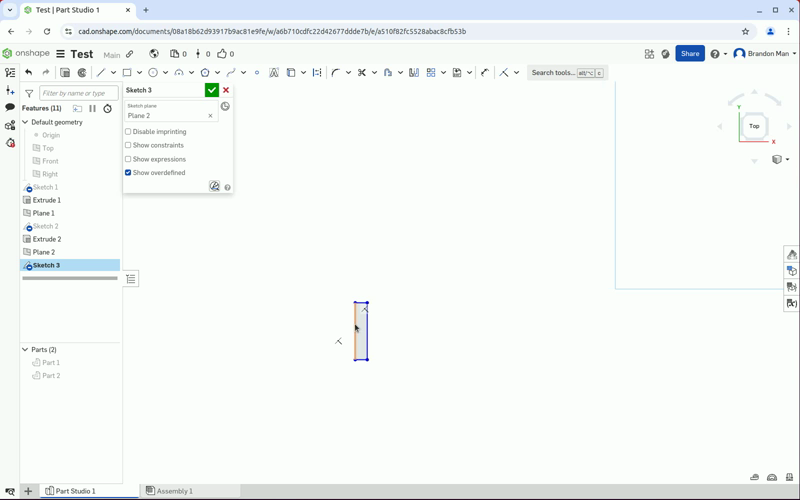
scroll(6)
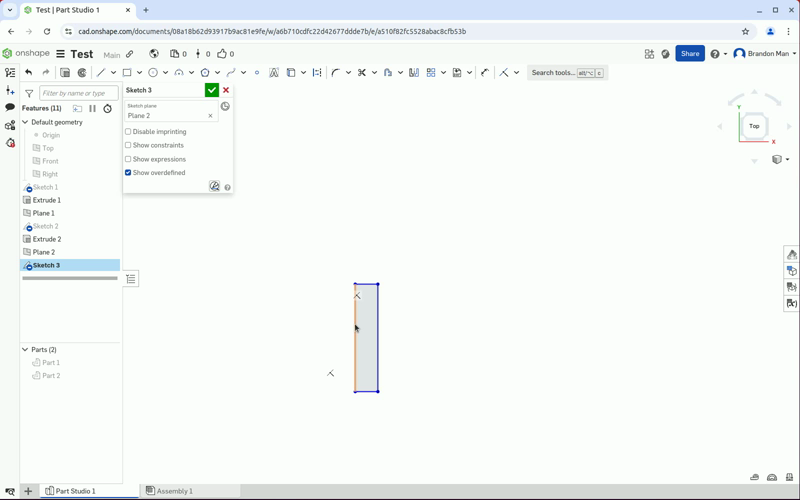
click(355, 323)
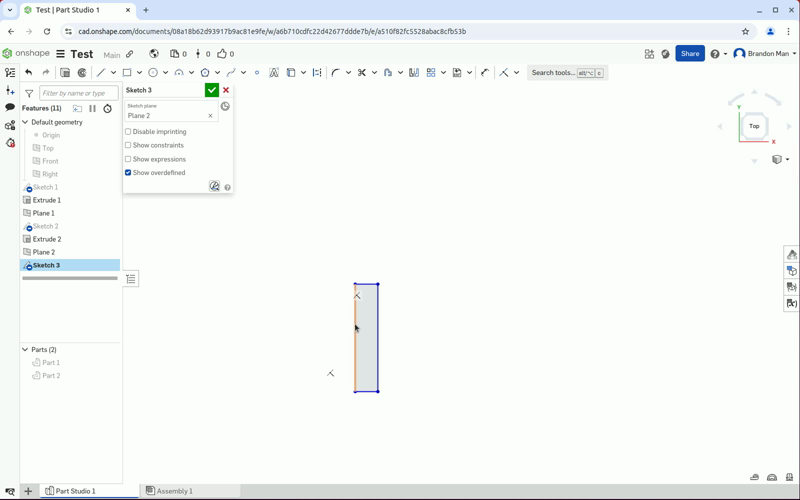
scroll(-6)
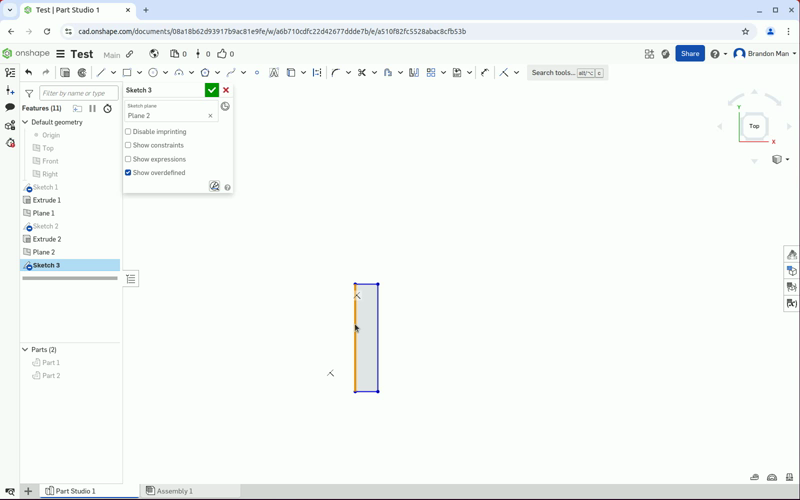
scroll(-6)
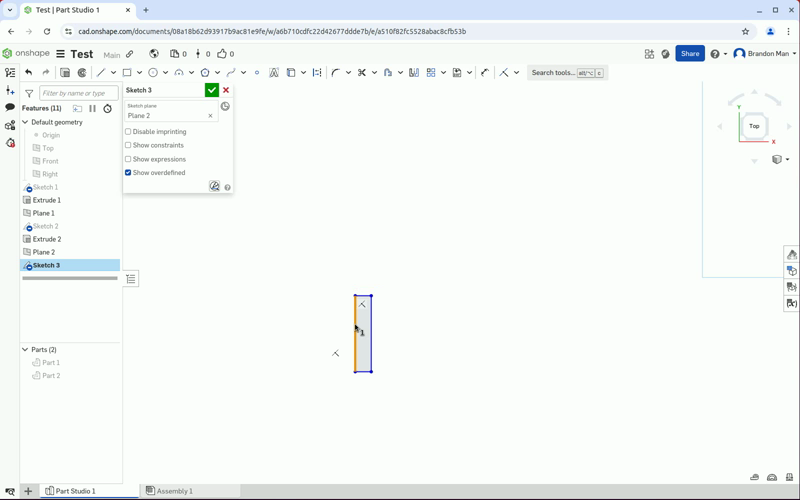
scroll(-6)
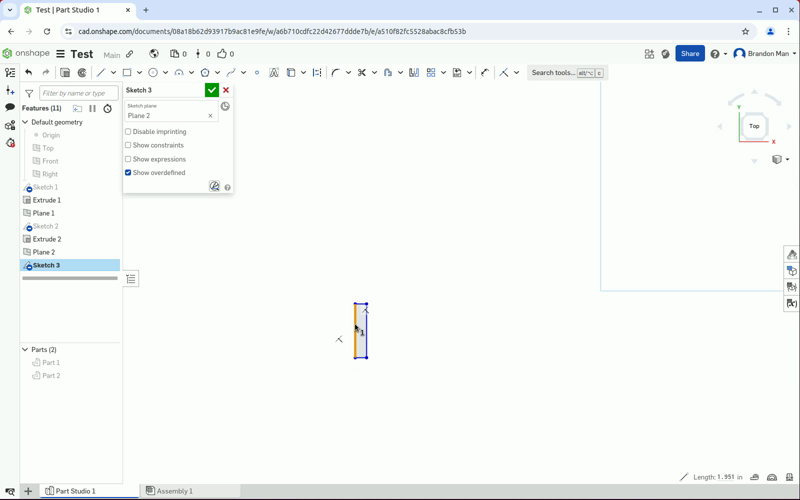
scroll(-6)
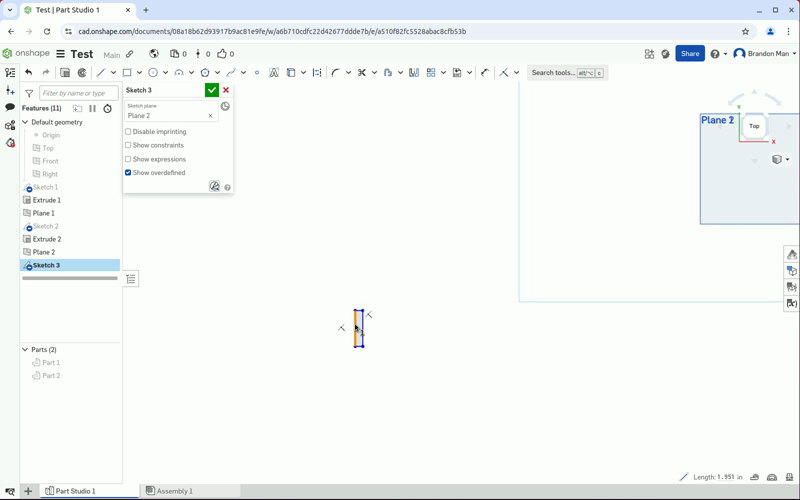
scroll(-6)
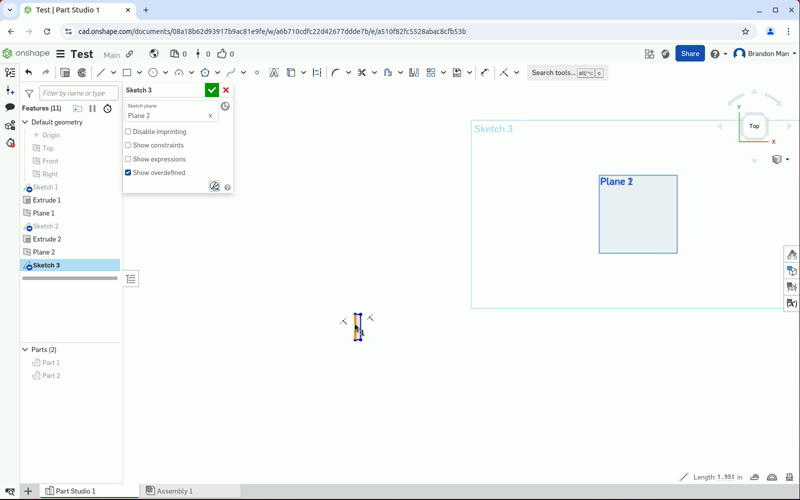
scroll(-6)
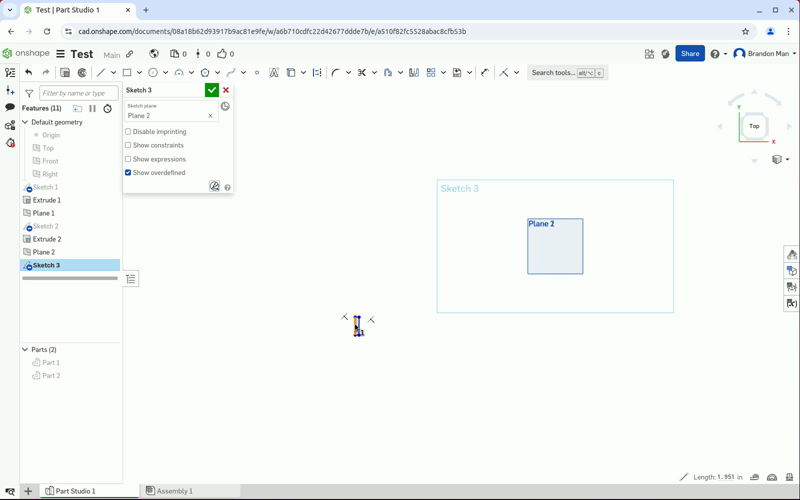
scroll(-6)
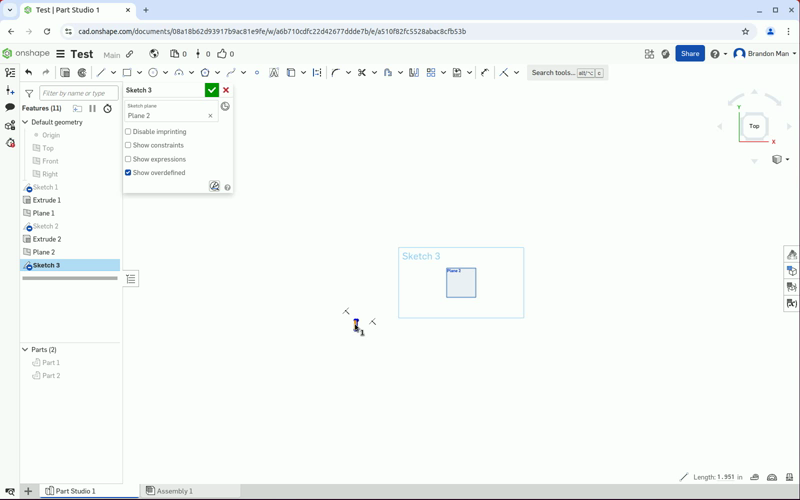
mouse_move(73, 352)
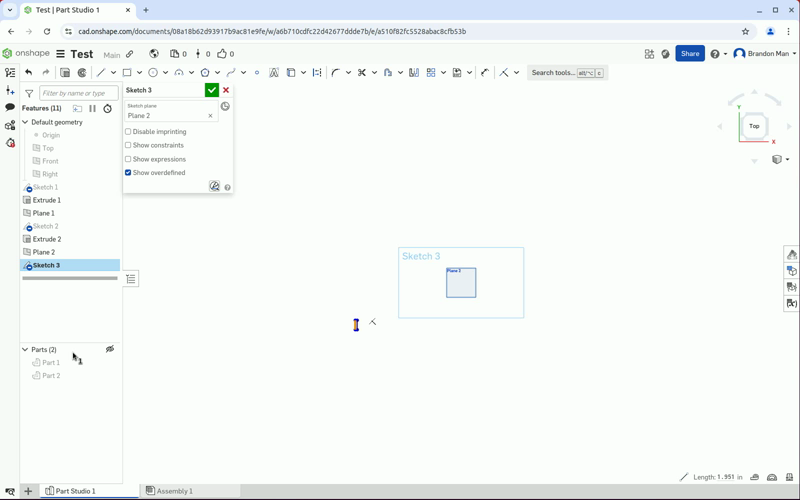
key(shift+y)
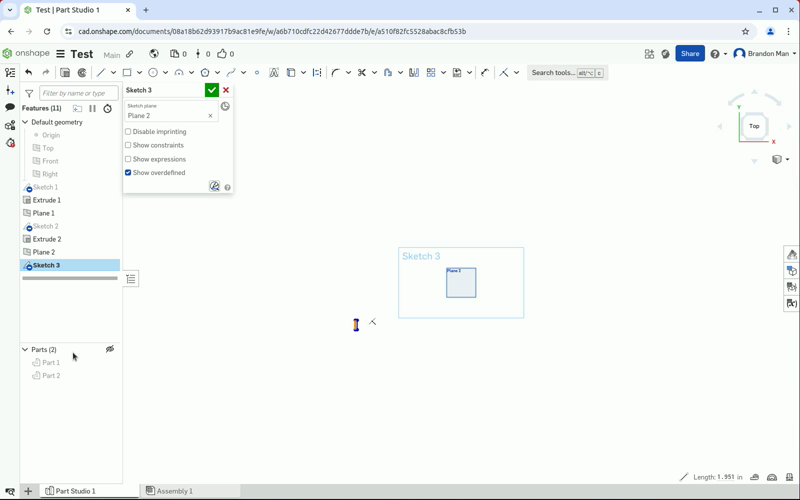
key(shift+e)
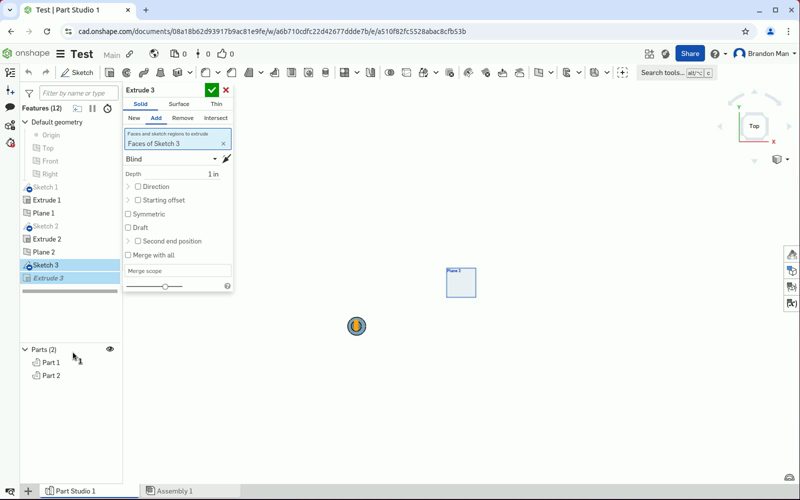
mouse_move(143, 106)
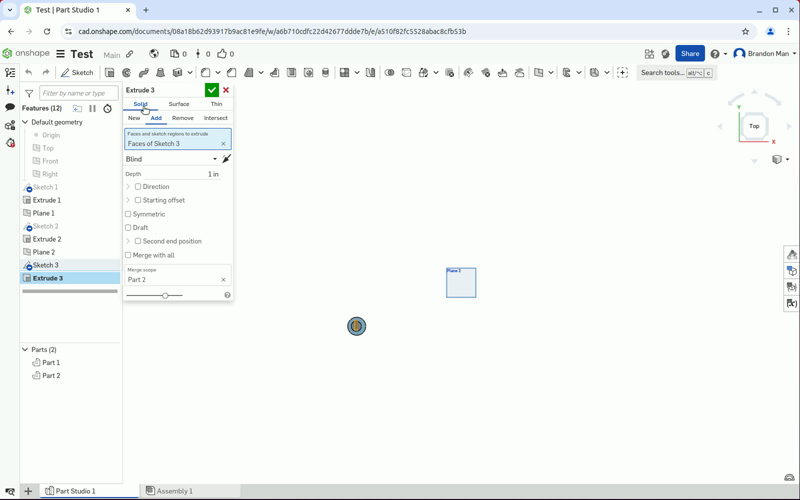
click(143, 106)
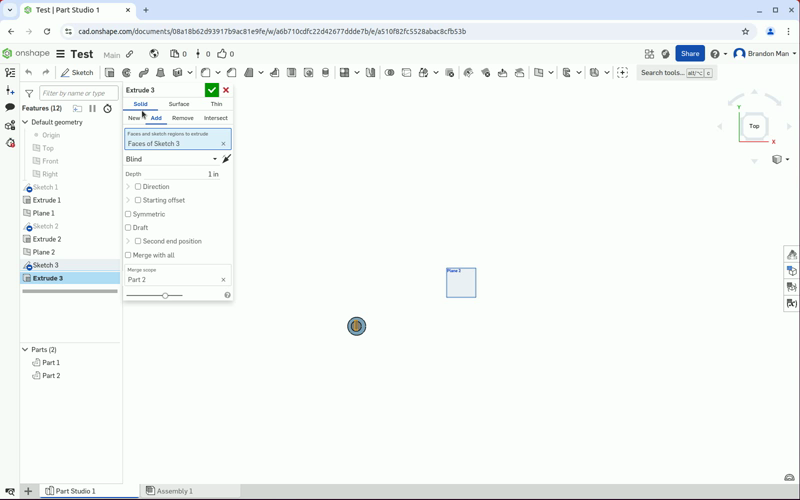
mouse_move(137, 120)
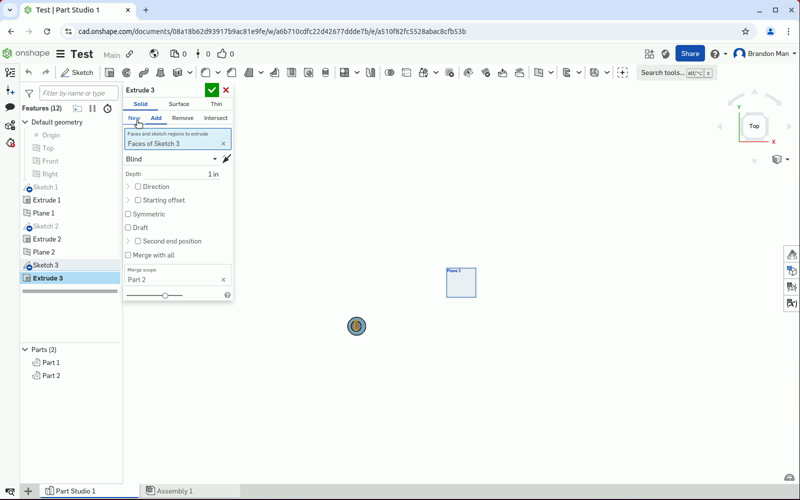
click(137, 120)
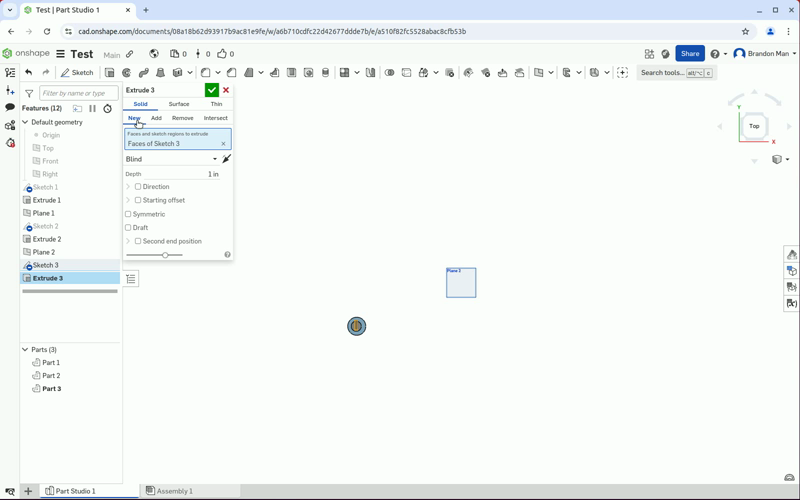
key(tab, 4)
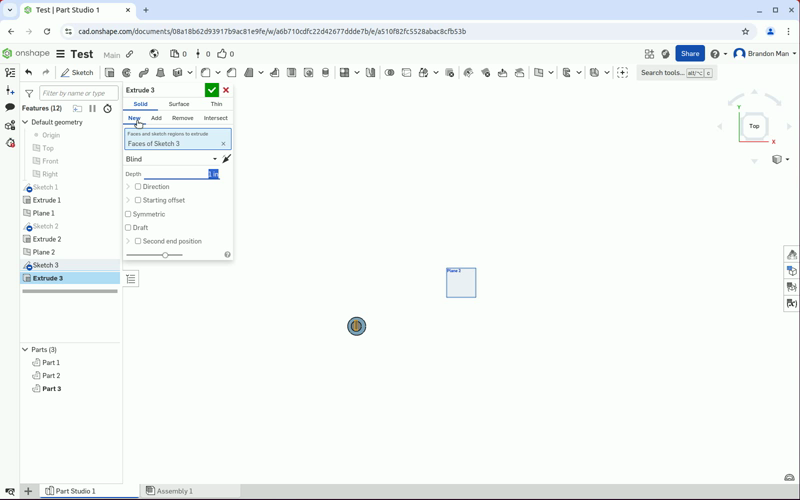
text(1.685)
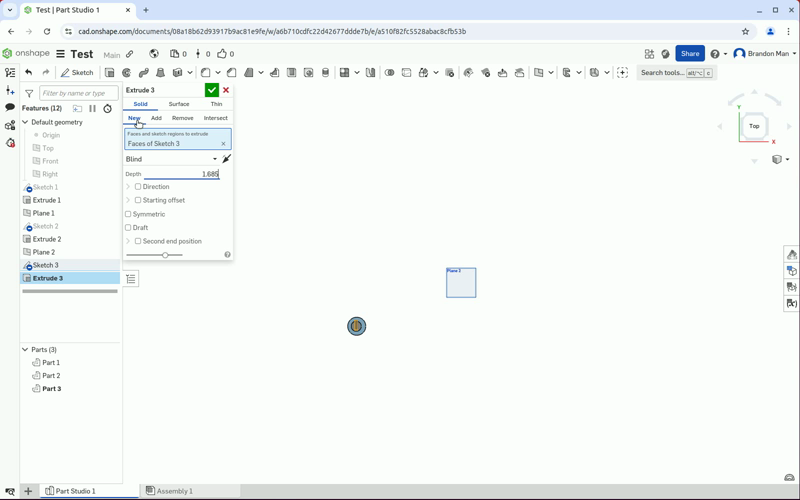
key(enter)
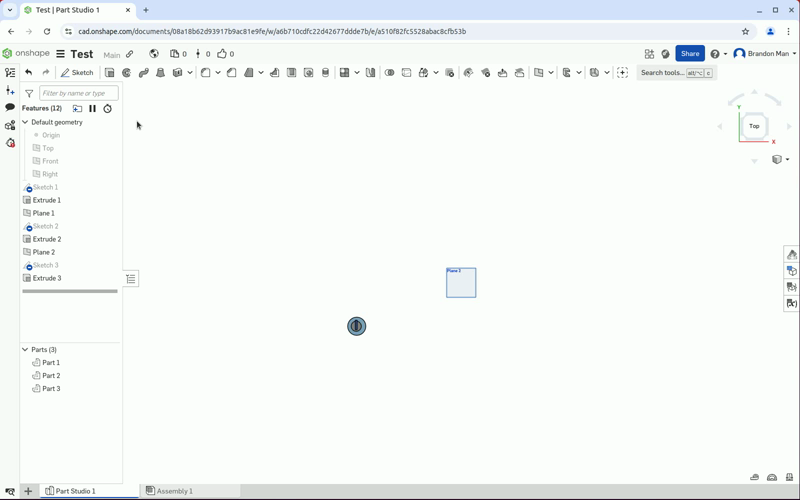
key(shift+h)
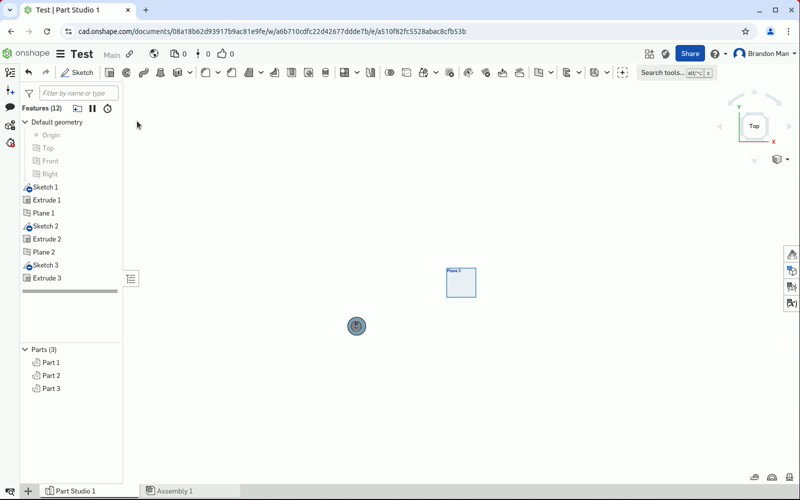
key(shift+h)
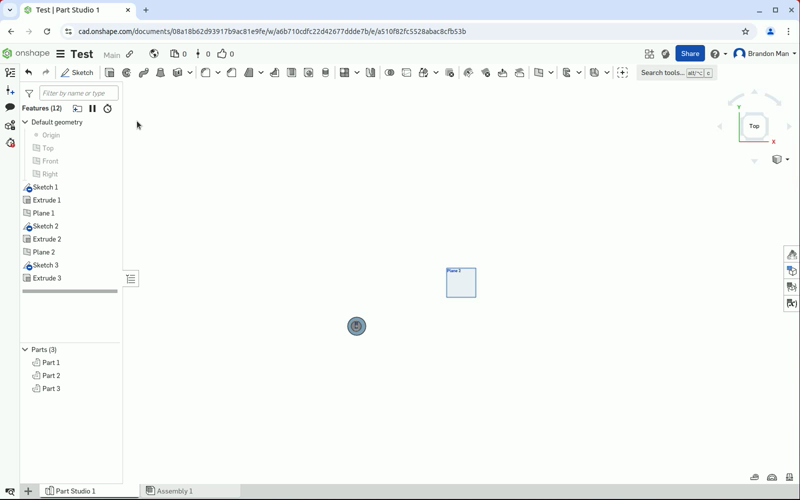
key(shift+7)
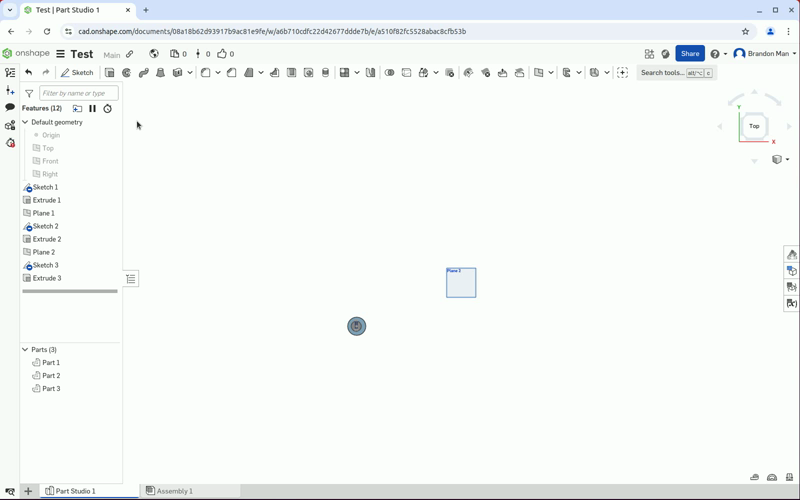
key(up, 3)
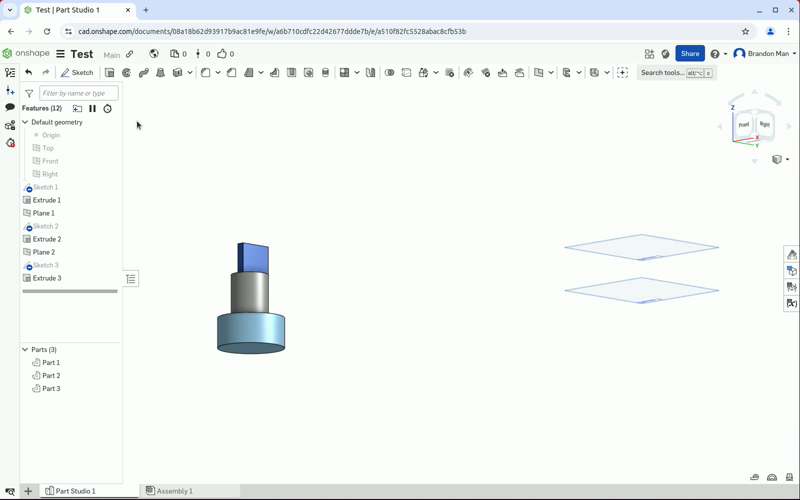
key(left, 3)
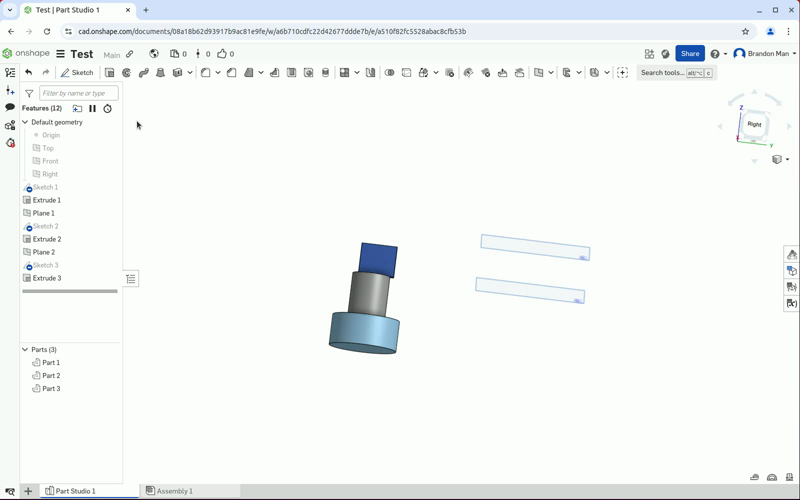
key(right, 3)
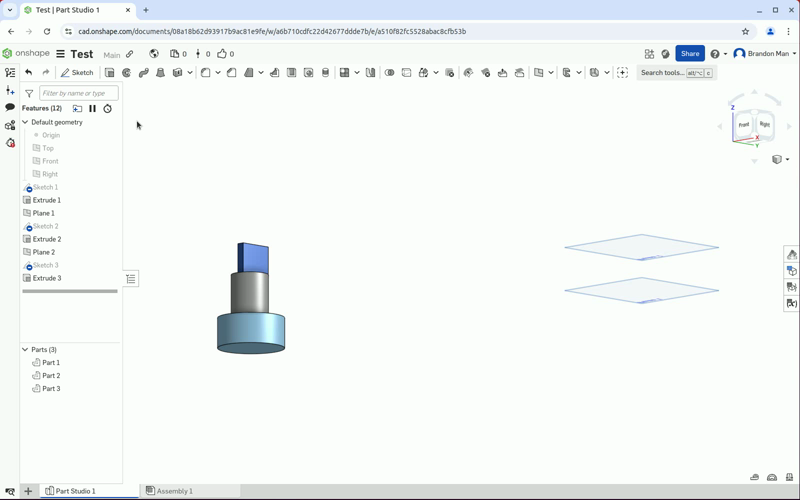
key(down, 3)
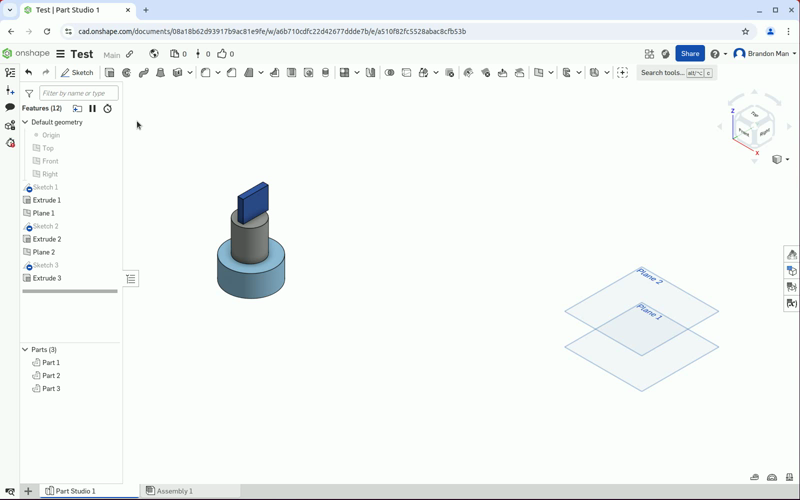
mouse_move(73, 189)
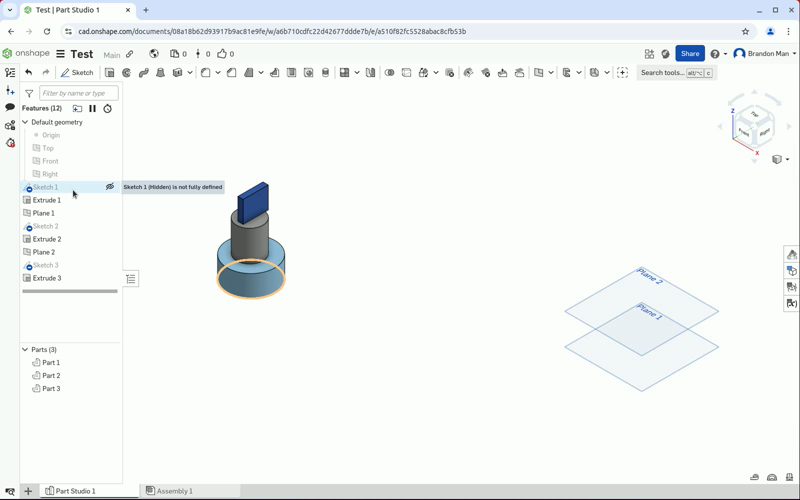
click(73, 189)